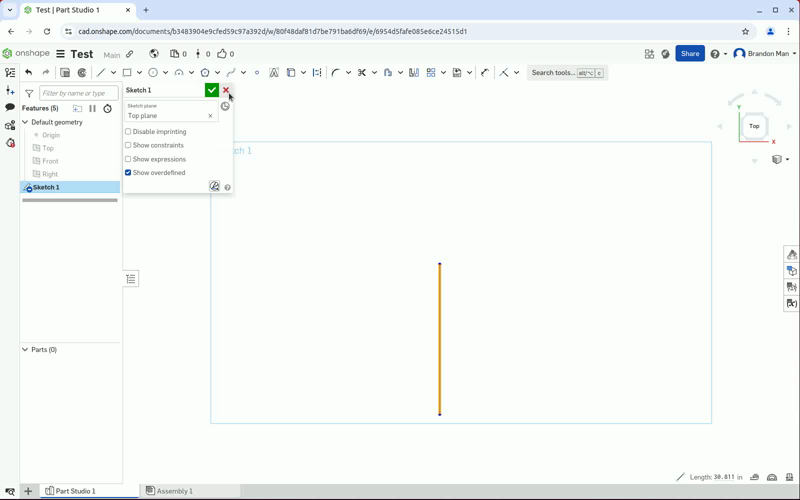
key(shift+h)
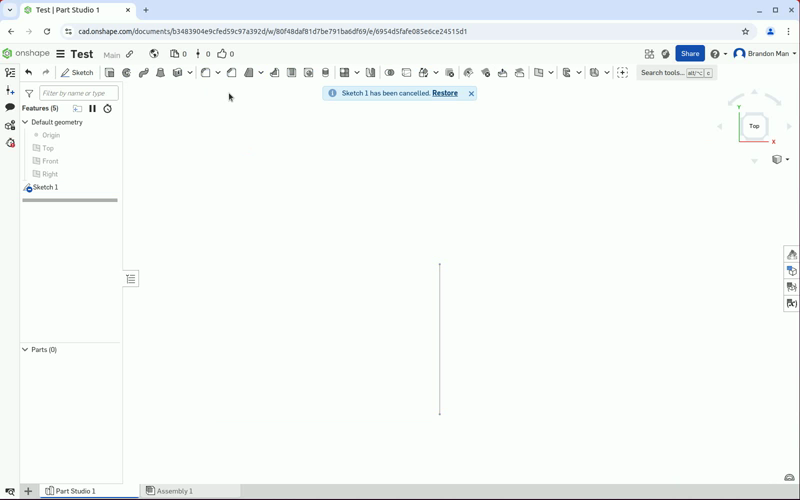
key(shift+s)
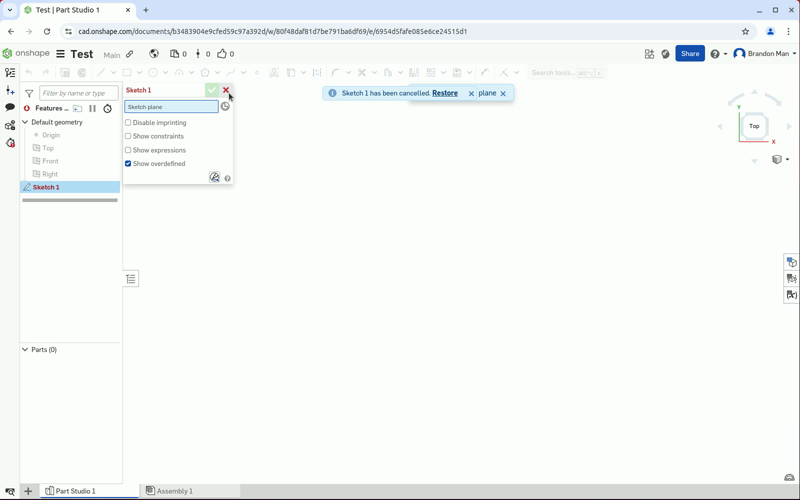
mouse_move(73, 150)
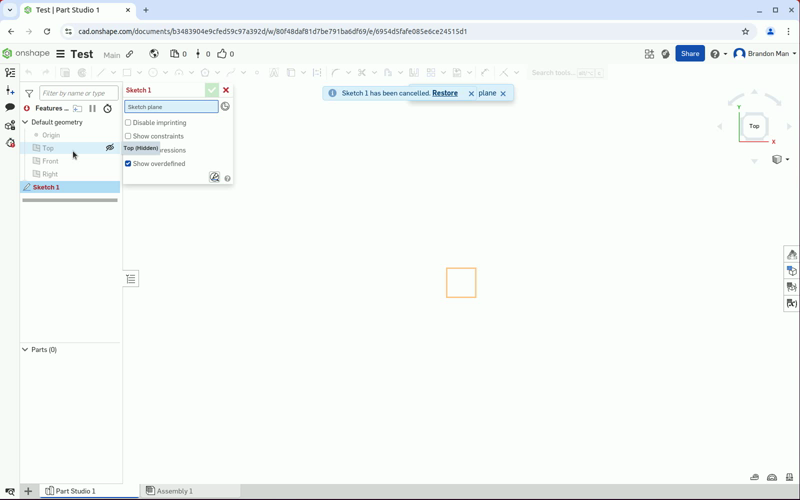
click(73, 150)
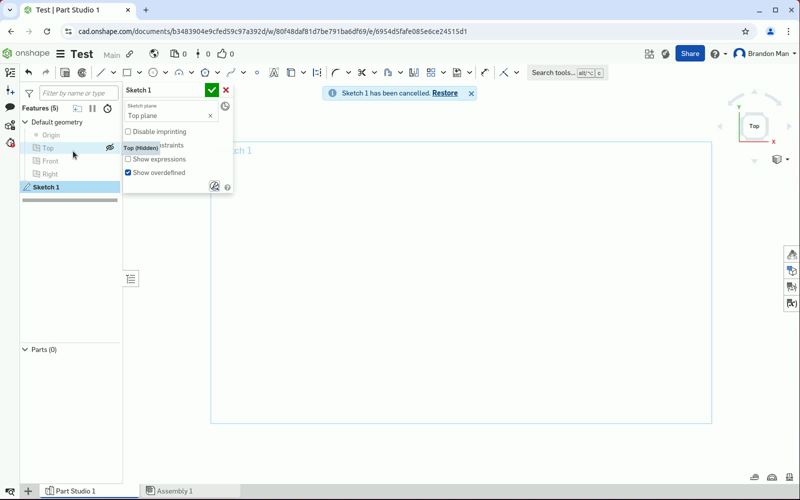
mouse_move(73, 352)
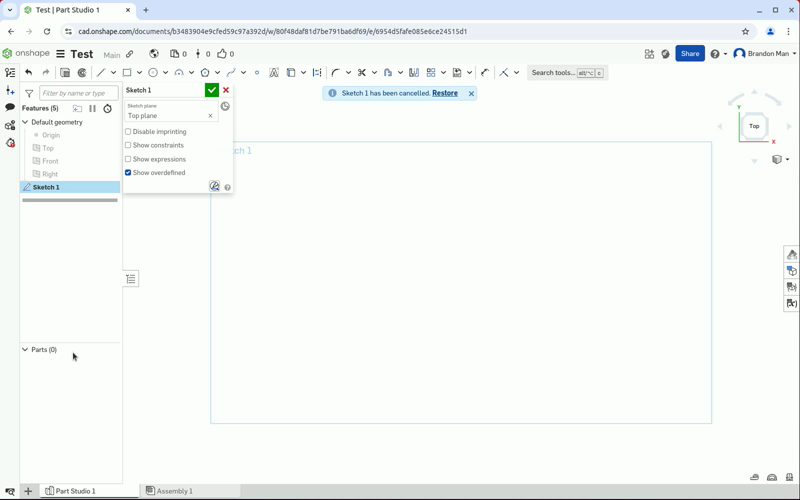
key(y)
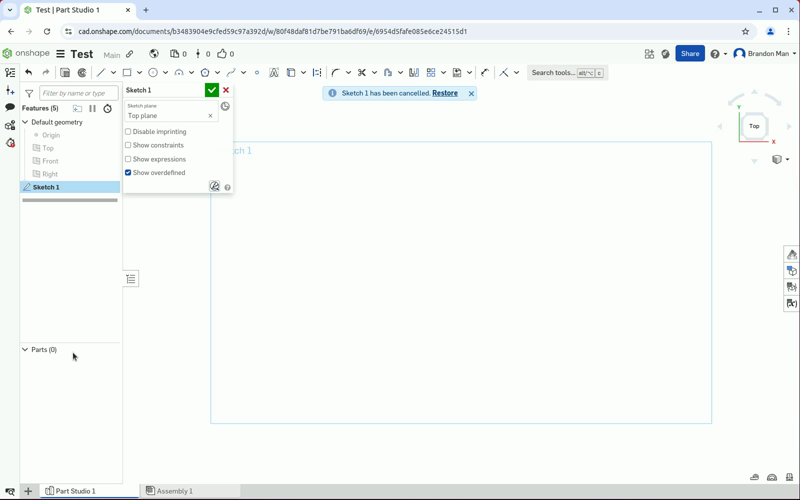
key(a)
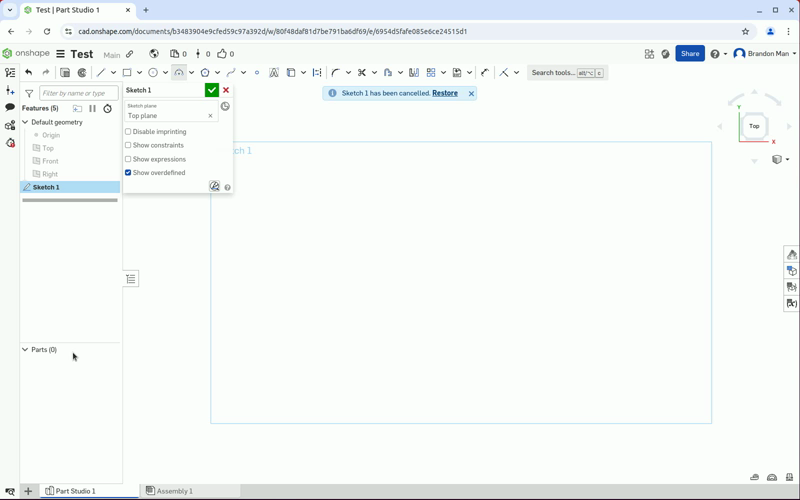
key_down(shift)
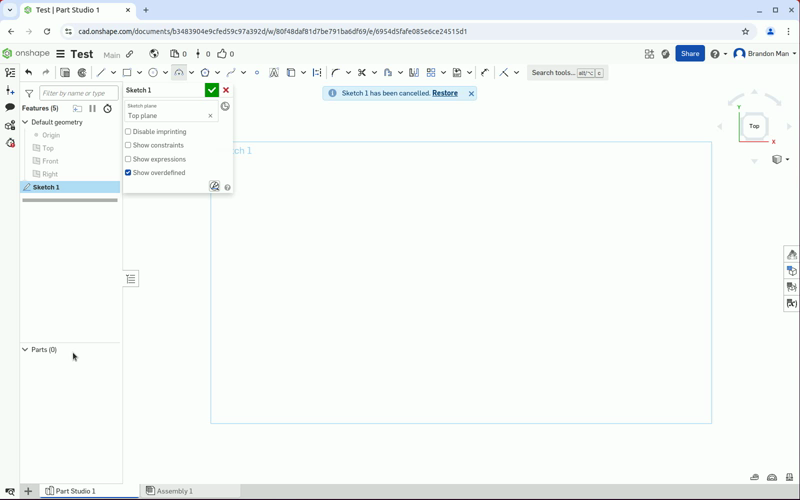
mouse_move(358, 262)
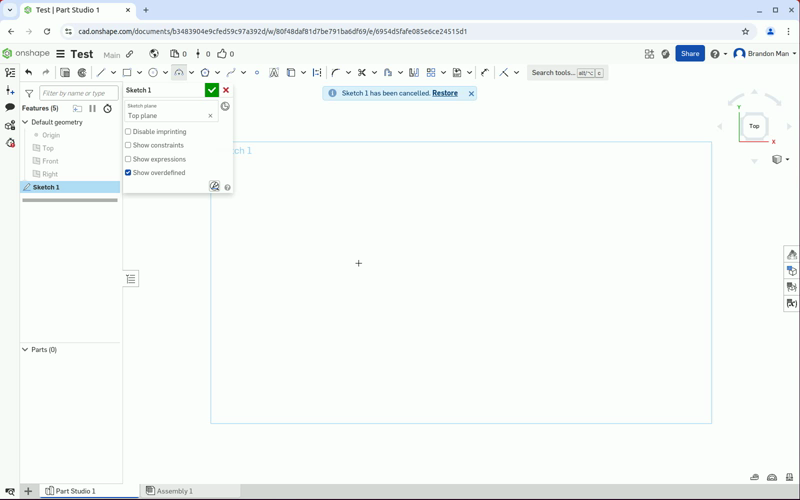
click(358, 262)
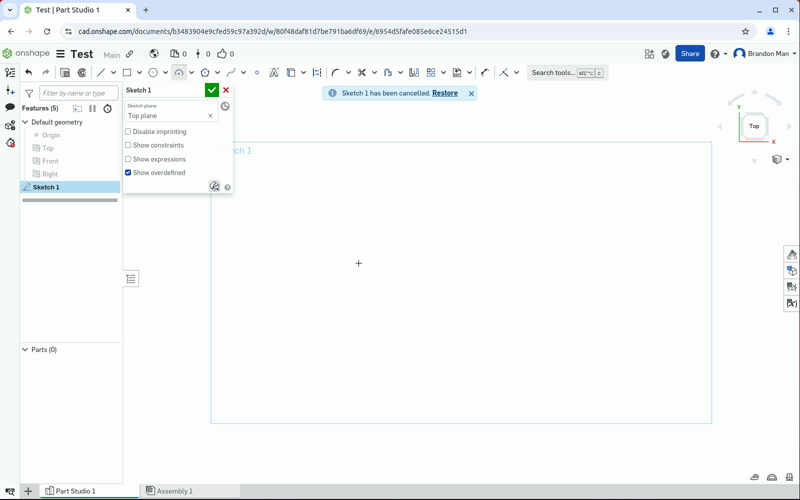
key_up(shift)
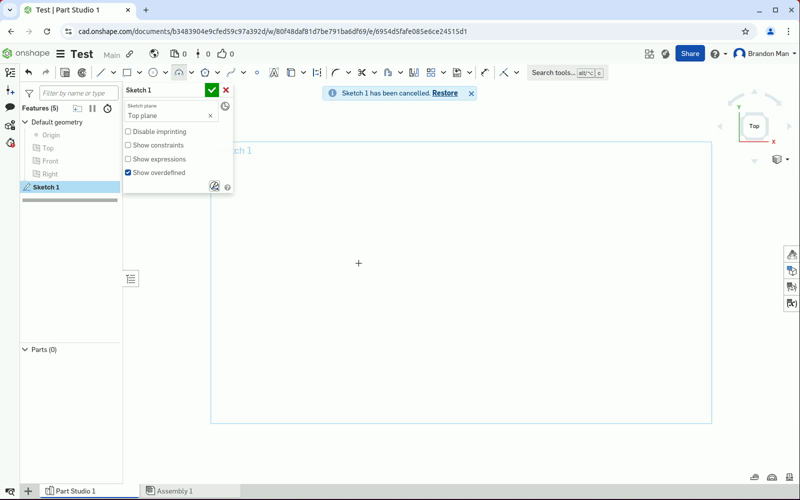
key_down(shift)
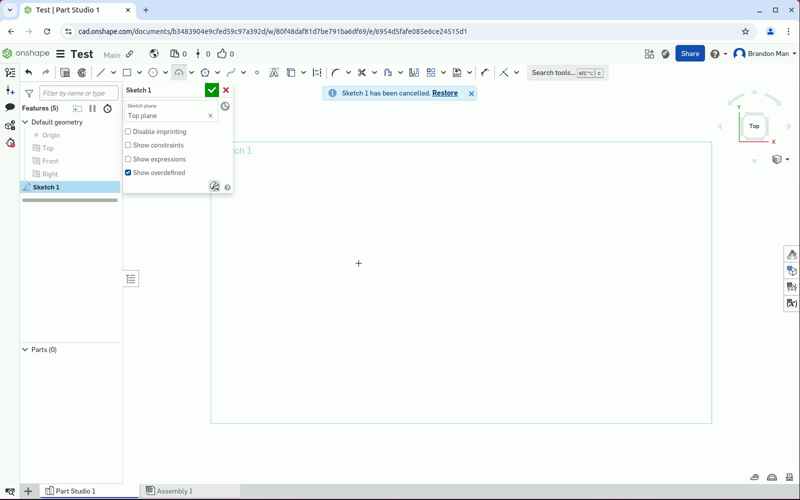
mouse_move(358, 244)
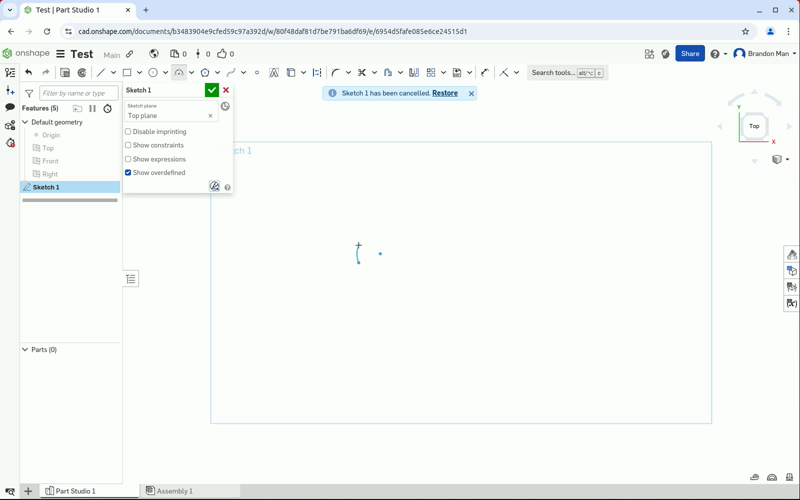
click(358, 244)
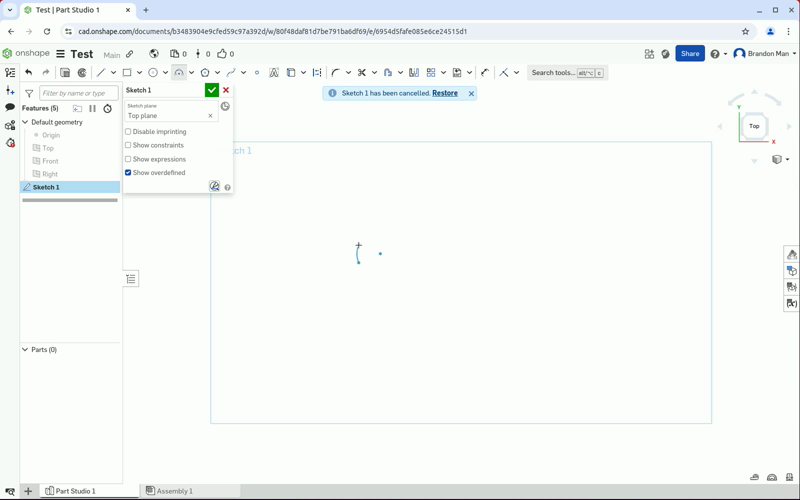
mouse_move(368, 253)
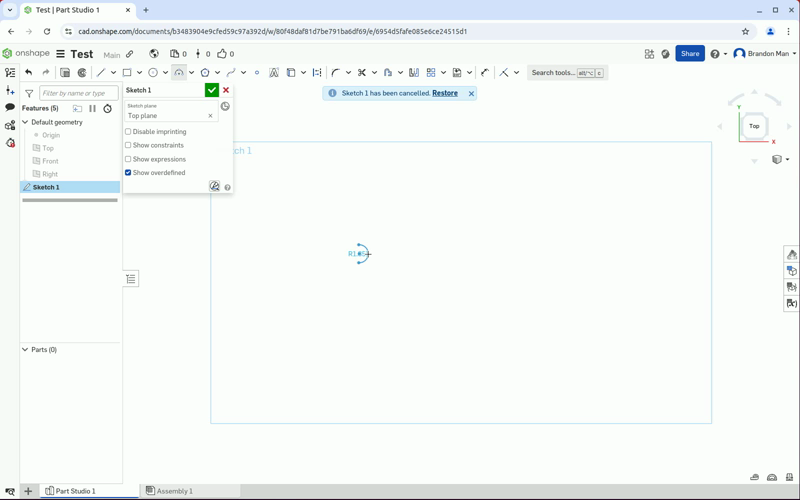
click(368, 253)
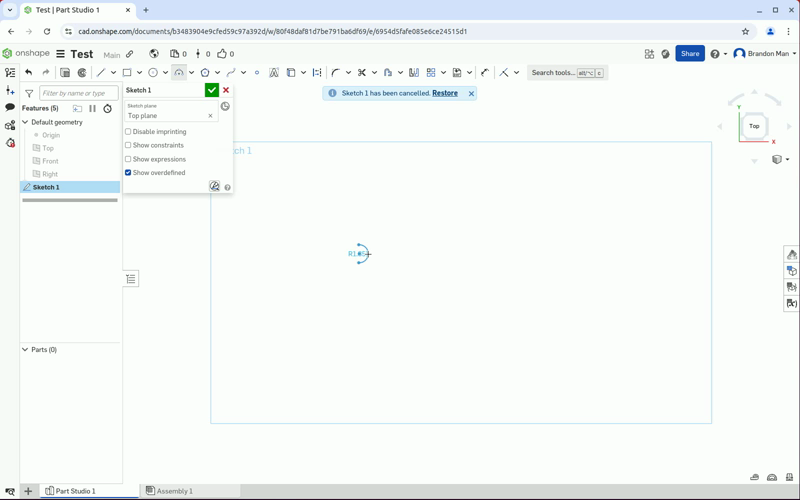
key_up(shift)
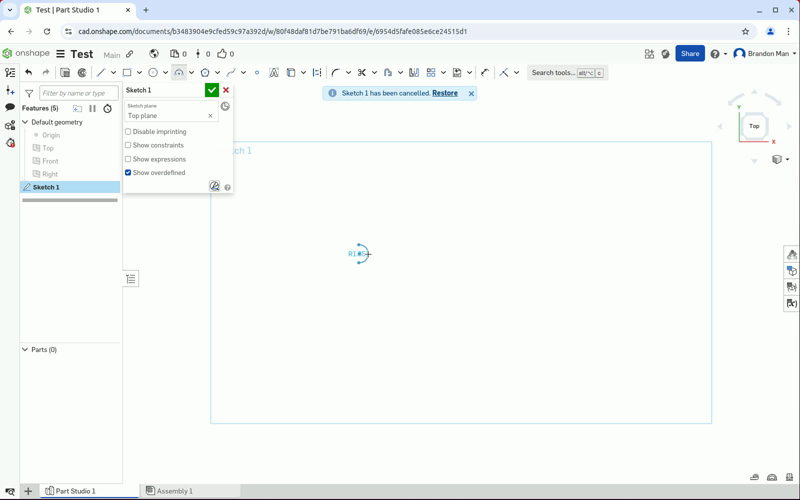
key(esc)
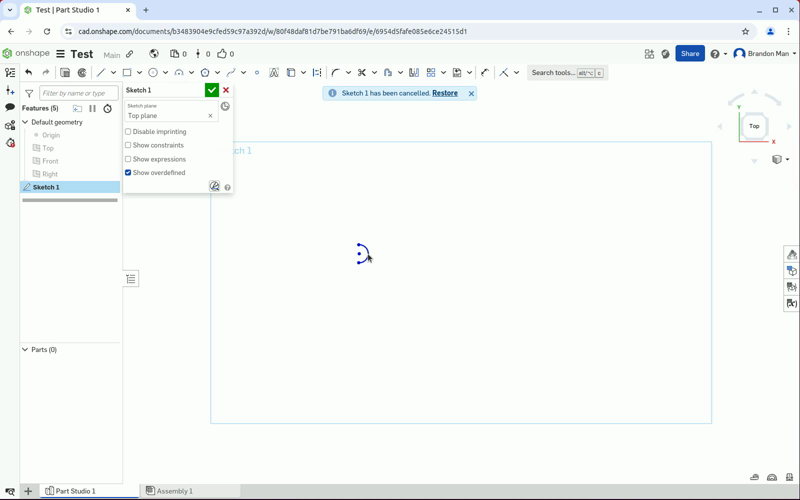
key(l)
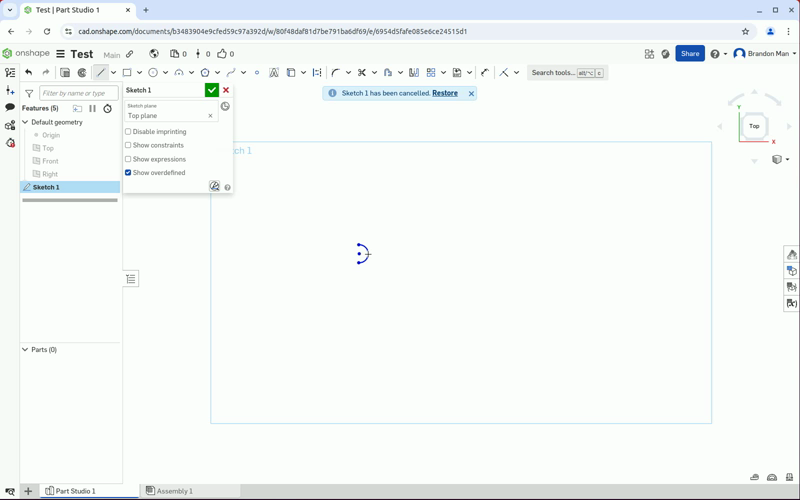
mouse_move(358, 244)
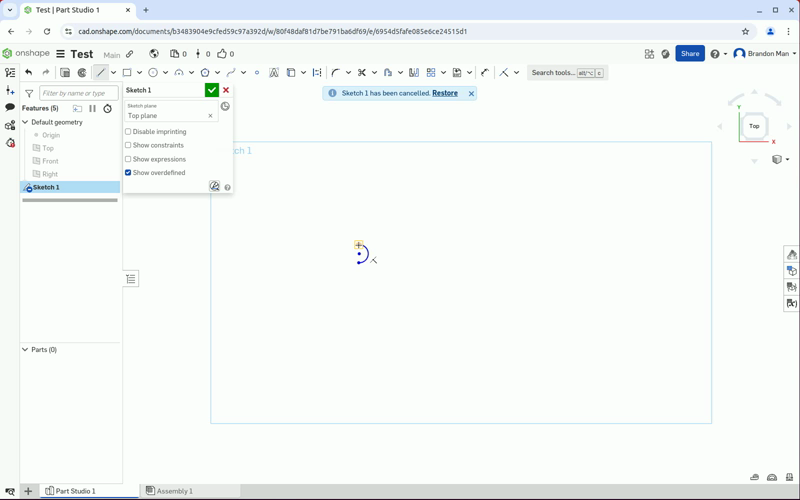
click(358, 244)
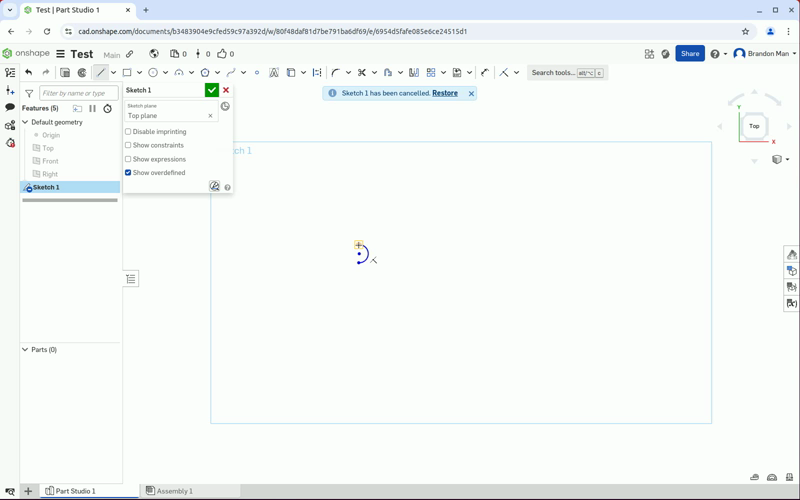
key_down(shift)
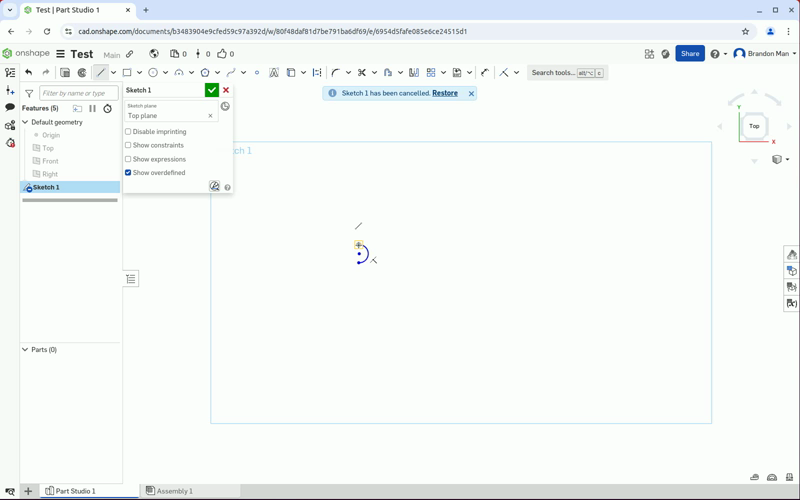
mouse_move(388, 244)
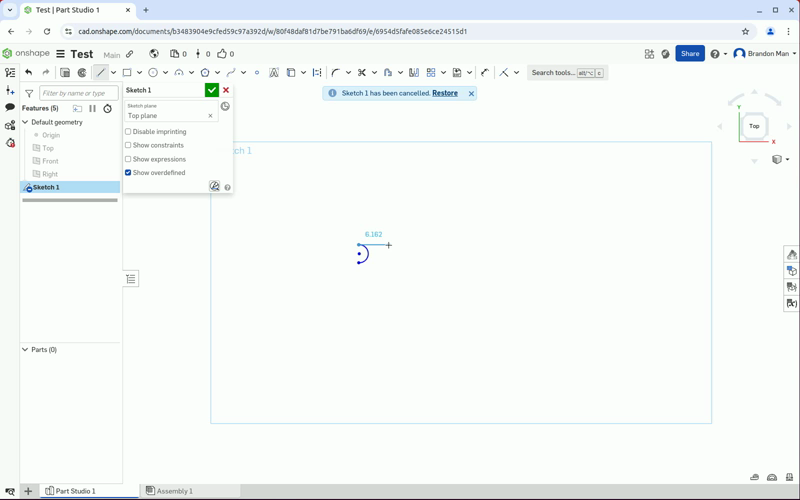
mouse_move(358, 253)
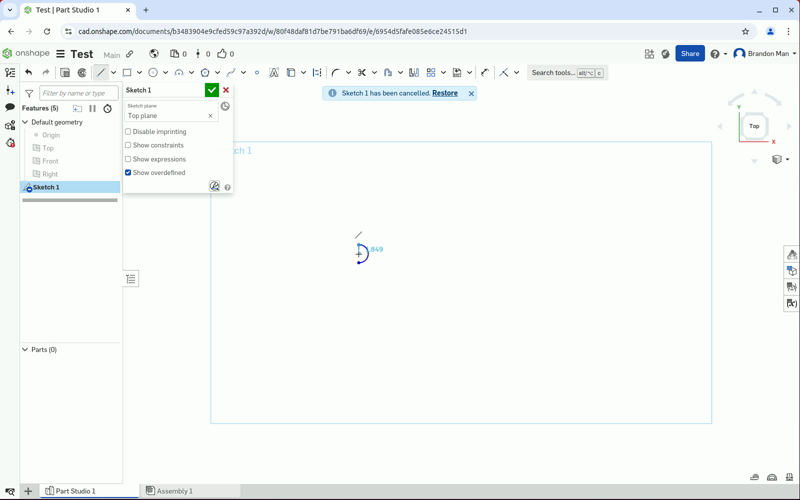
click(358, 253)
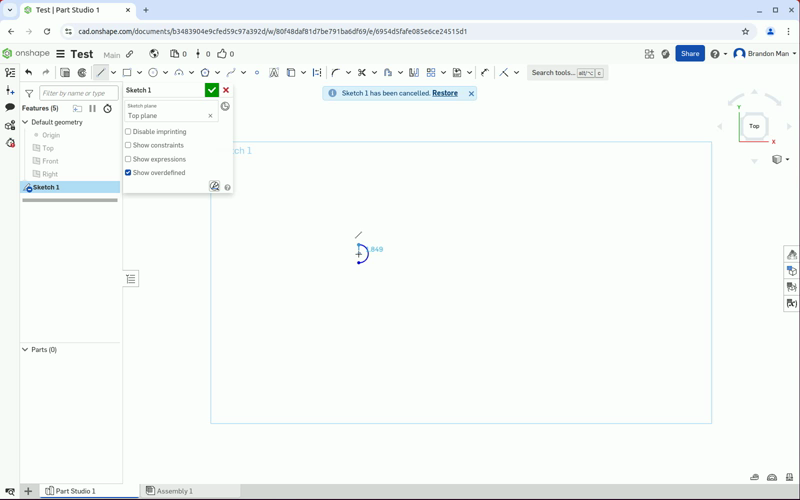
key_up(shift)
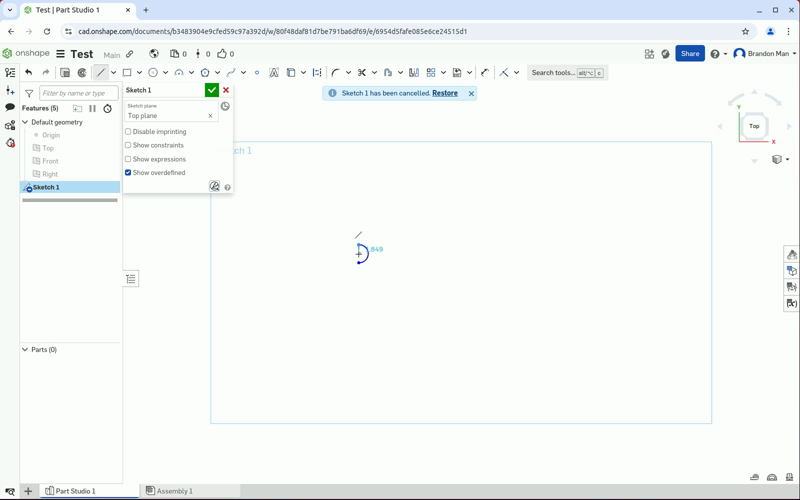
mouse_move(388, 253)
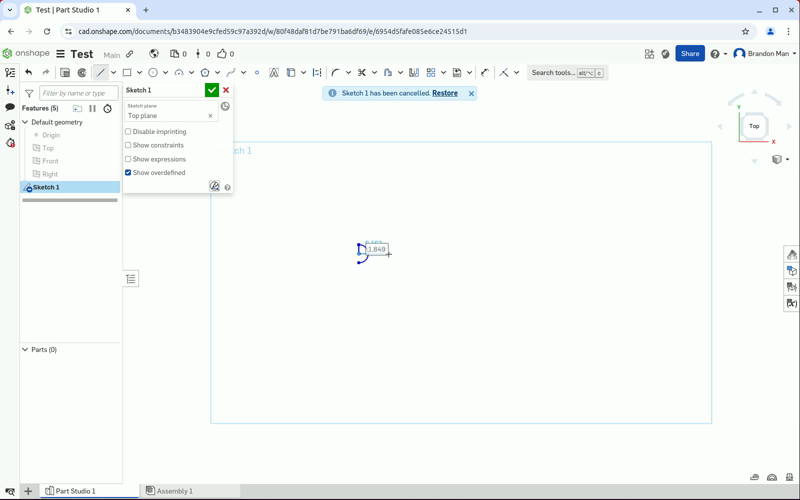
key_down(shift)
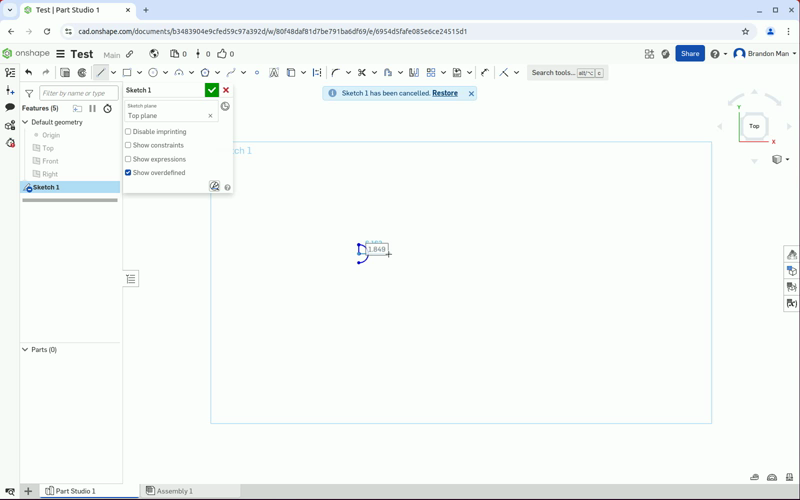
mouse_move(358, 262)
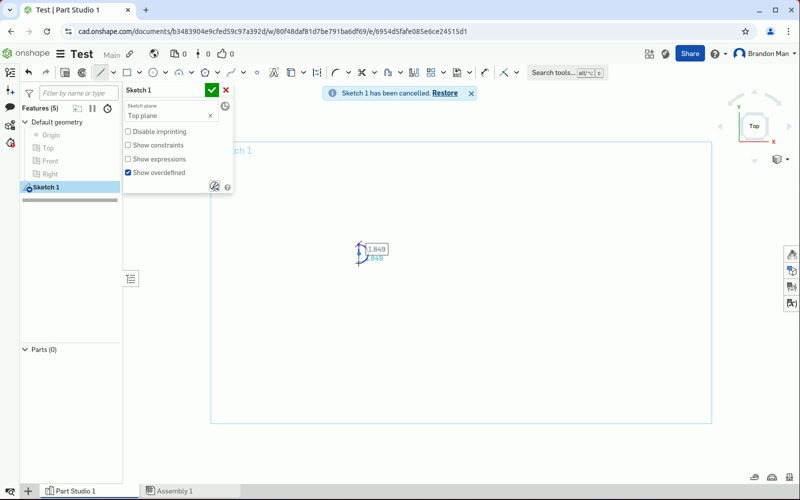
key_up(shift)
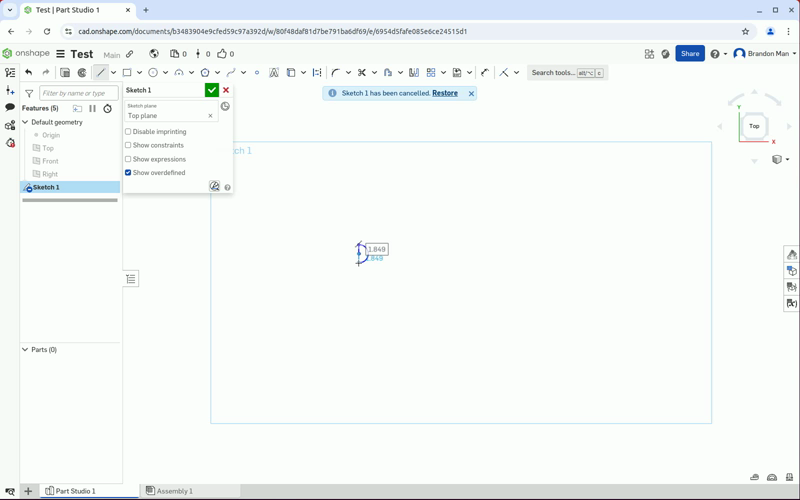
click(358, 262)
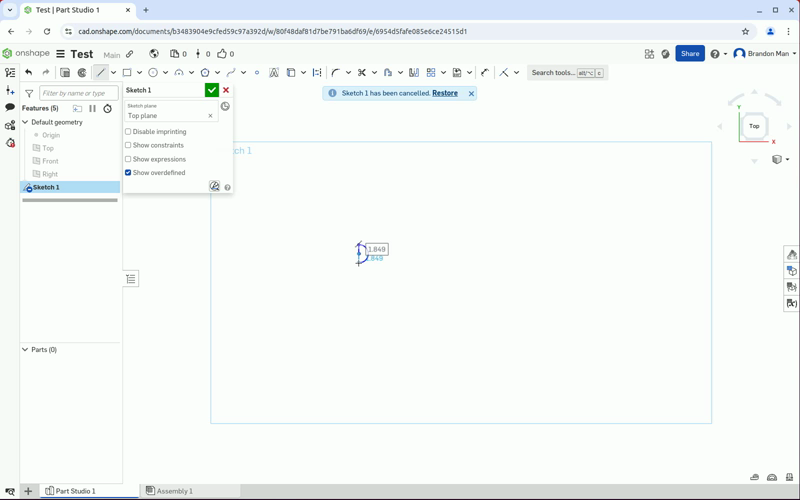
key(esc)
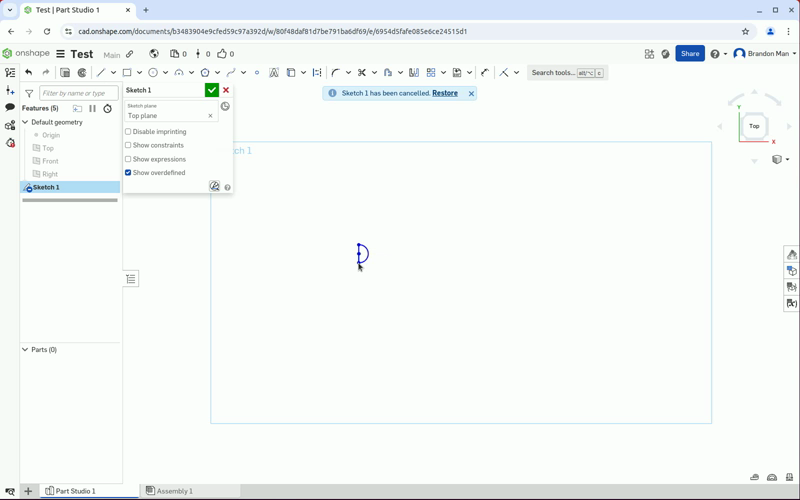
mouse_move(364, 249)
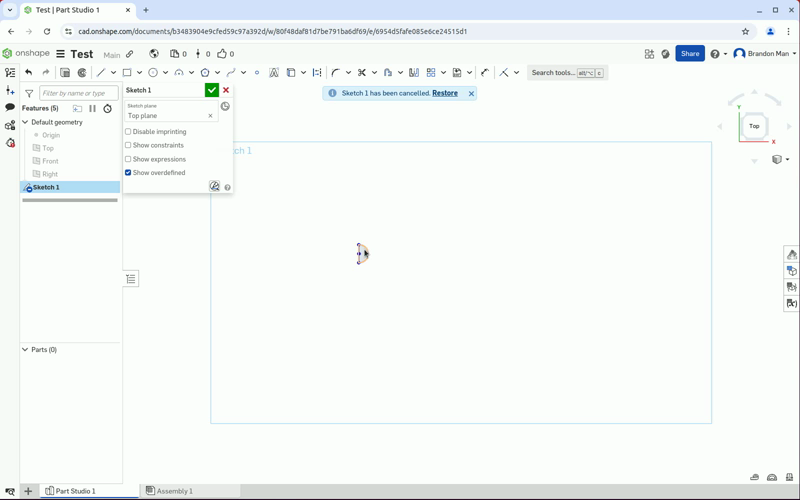
scroll(6)
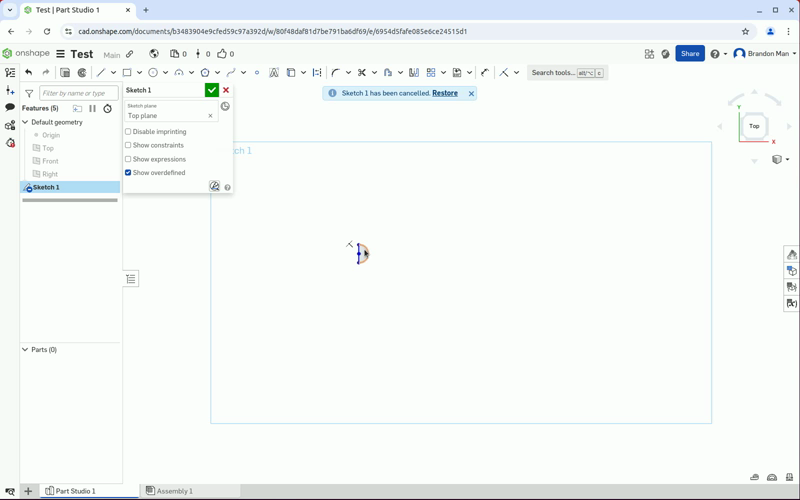
scroll(6)
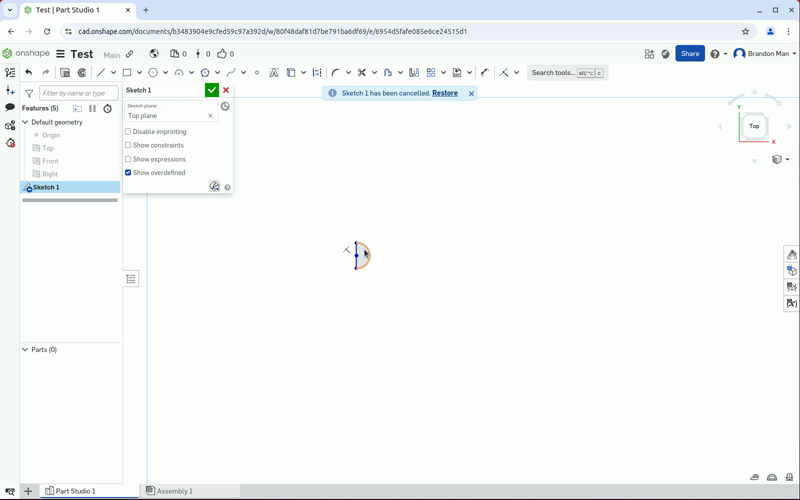
scroll(6)
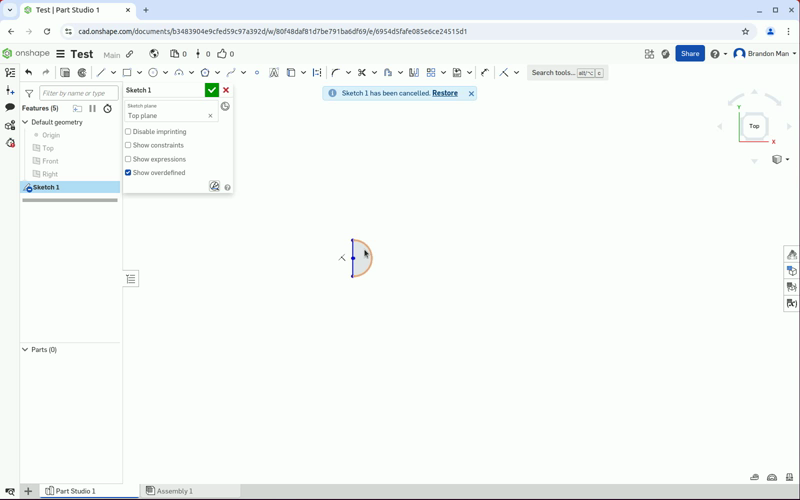
scroll(6)
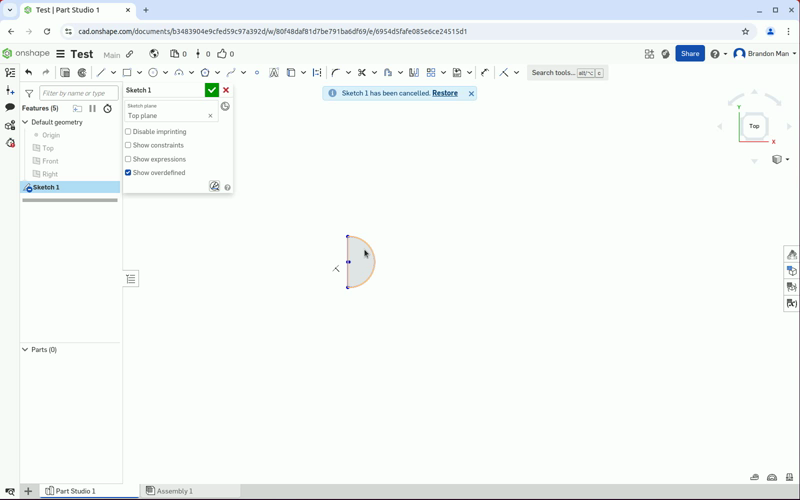
scroll(6)
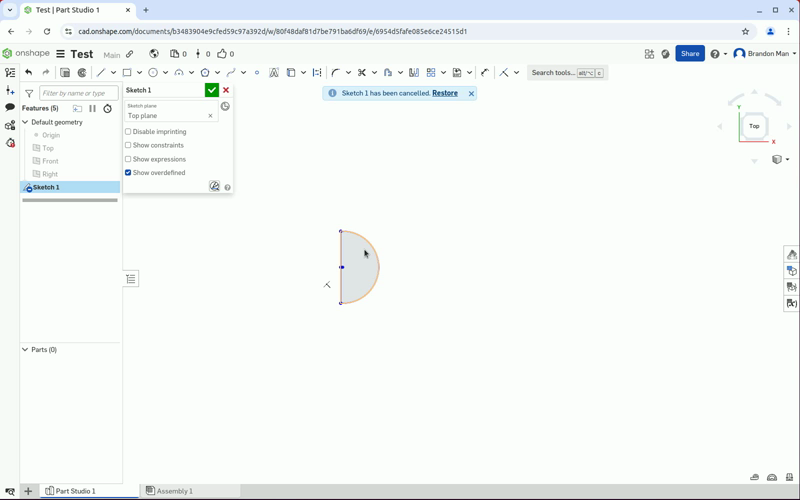
scroll(6)
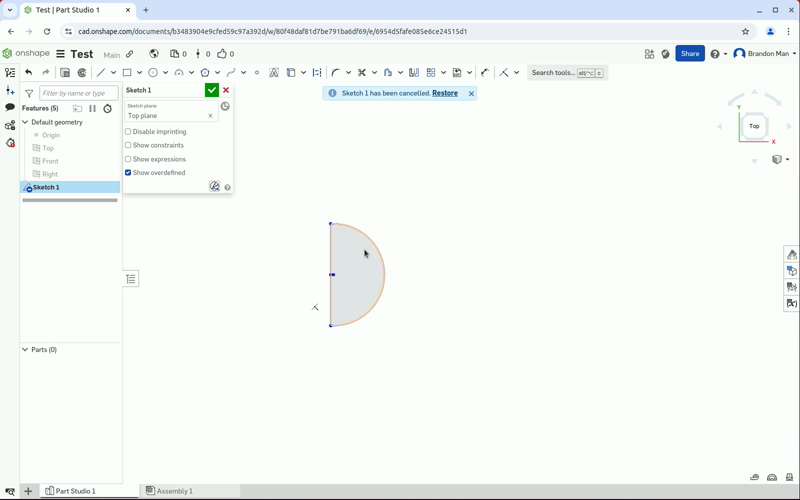
scroll(6)
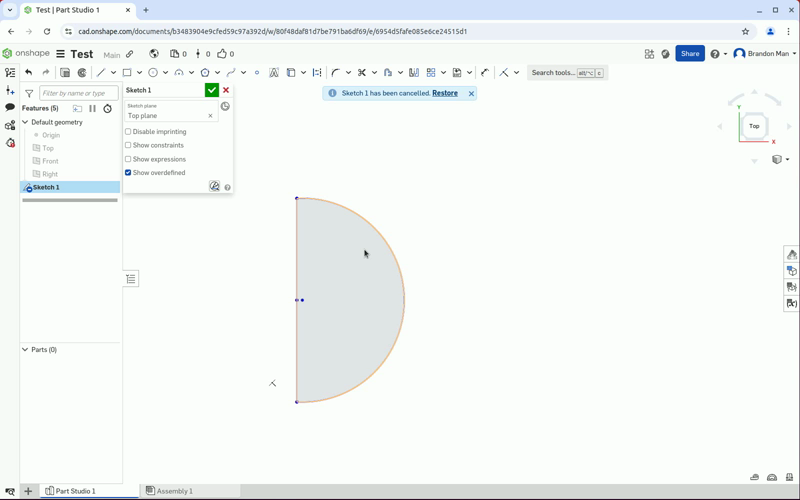
click(364, 249)
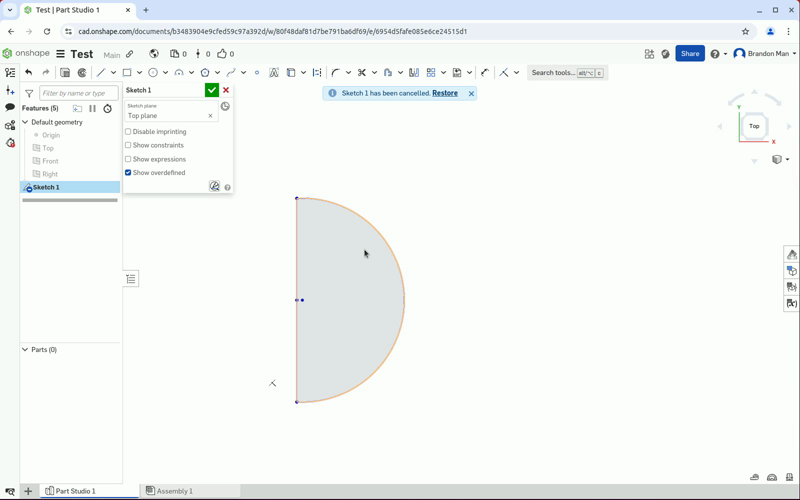
scroll(-6)
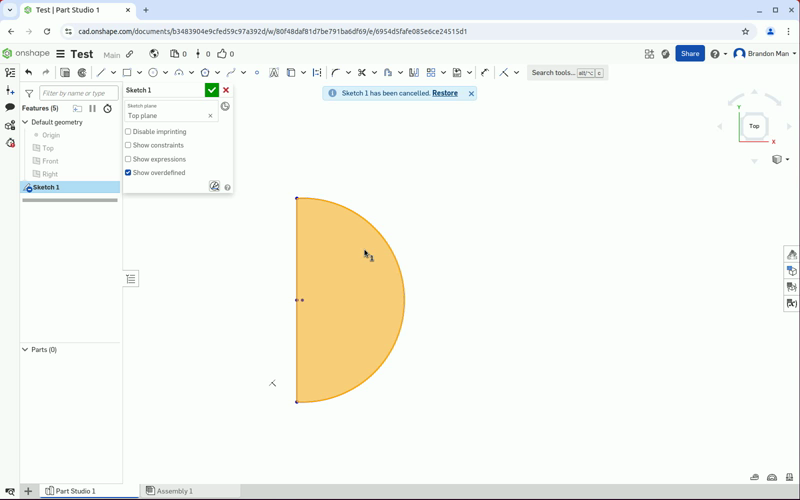
scroll(-6)
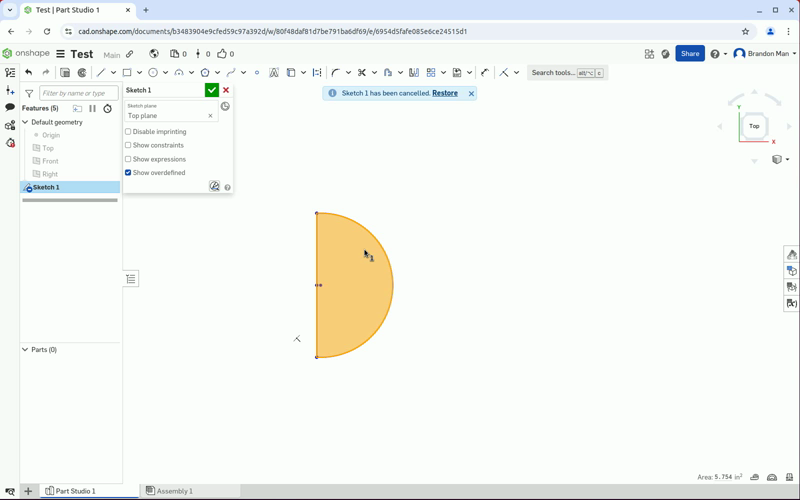
scroll(-6)
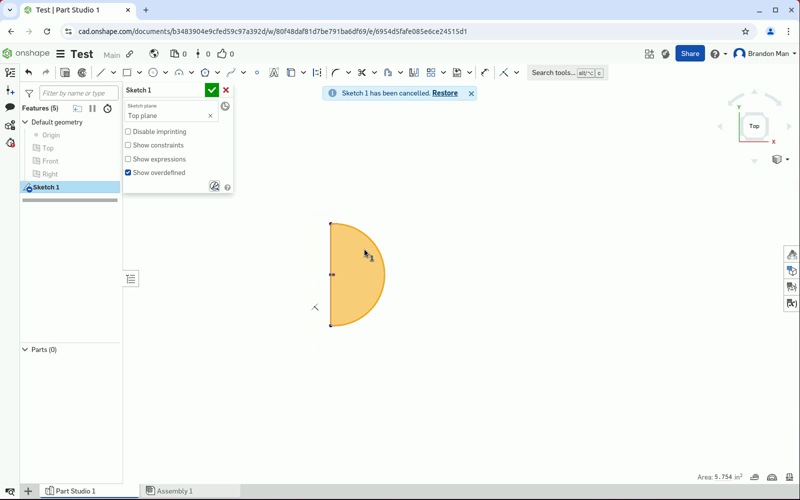
scroll(-6)
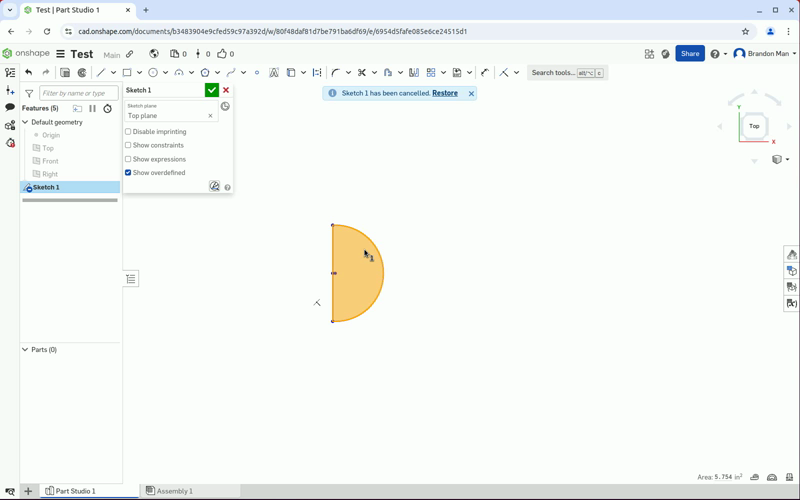
scroll(-6)
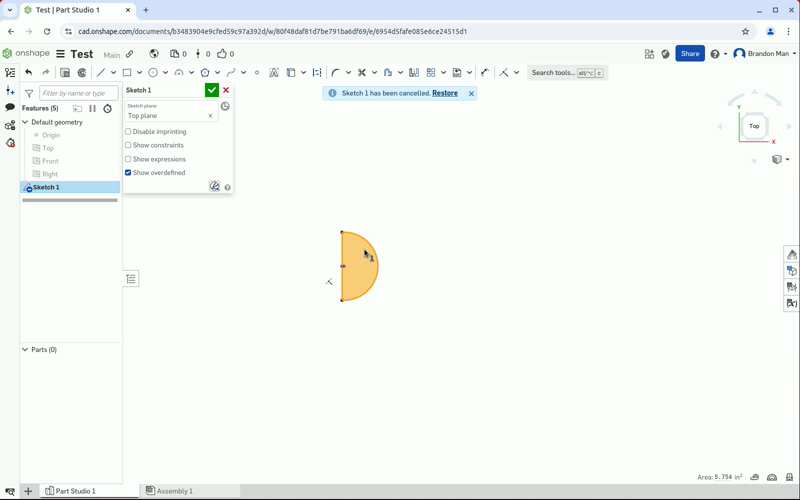
scroll(-6)
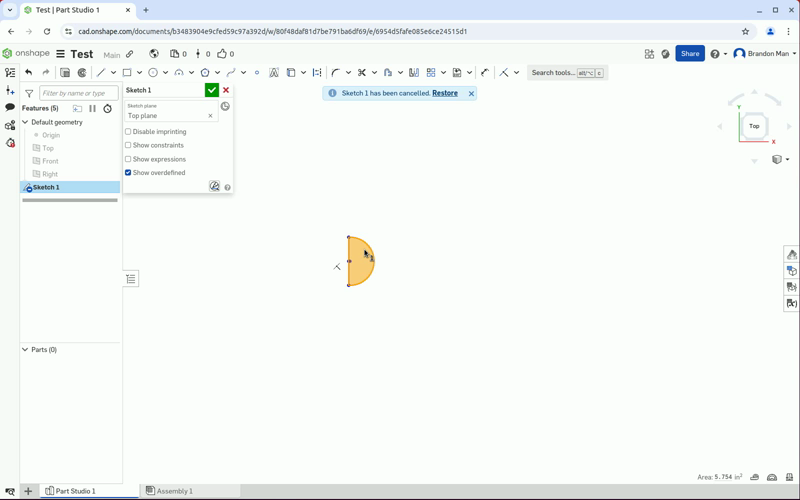
scroll(-6)
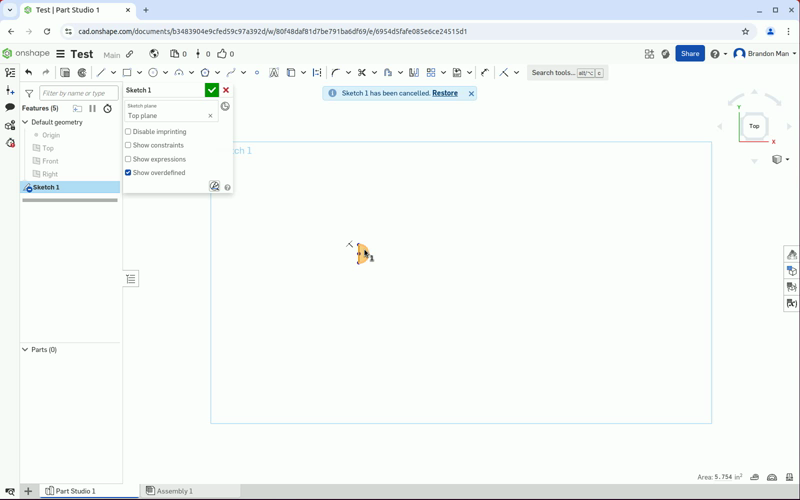
mouse_move(73, 352)
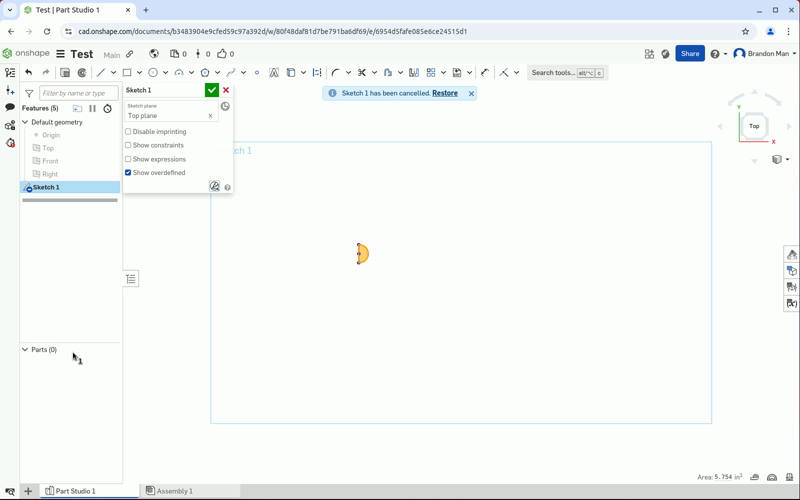
key(shift+y)
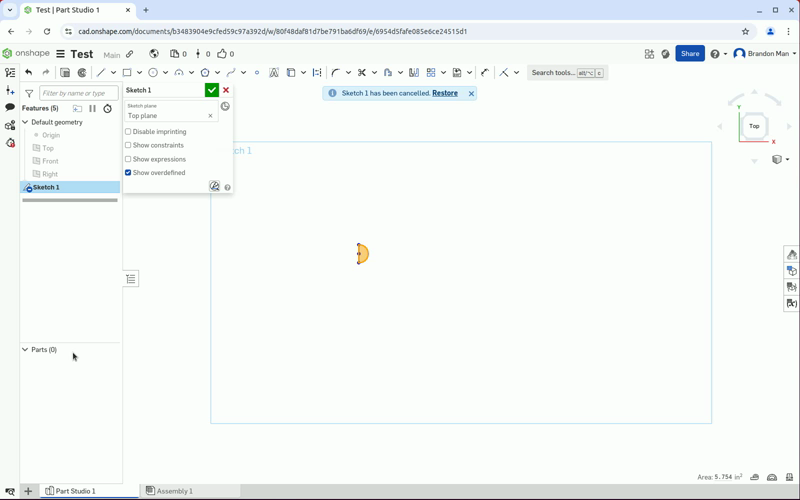
key(shift+e)
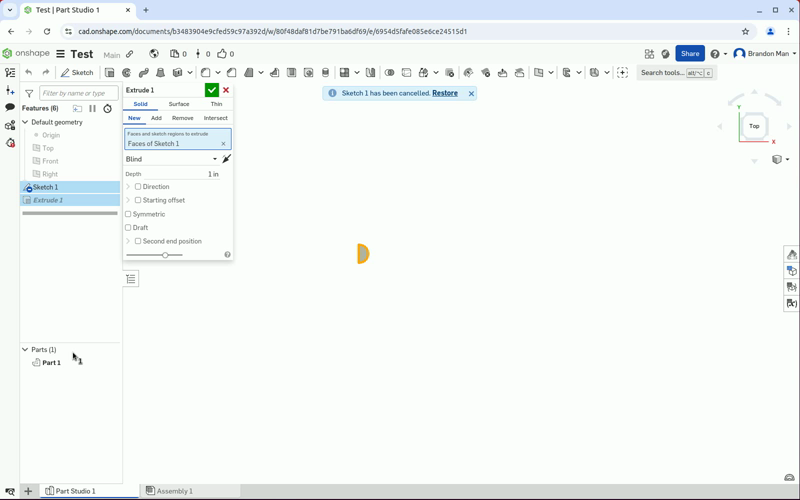
mouse_move(143, 106)
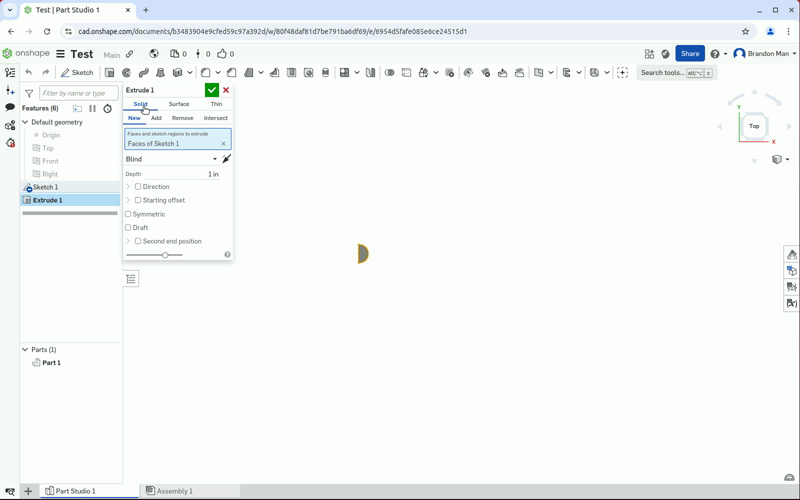
click(143, 106)
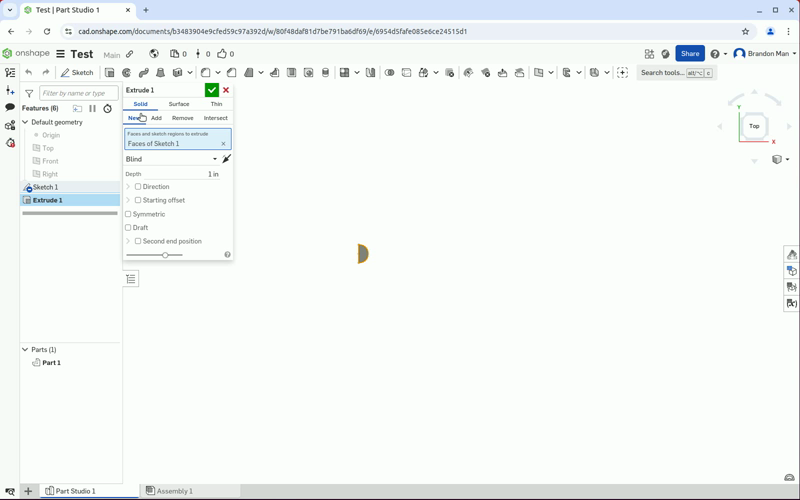
mouse_move(137, 120)
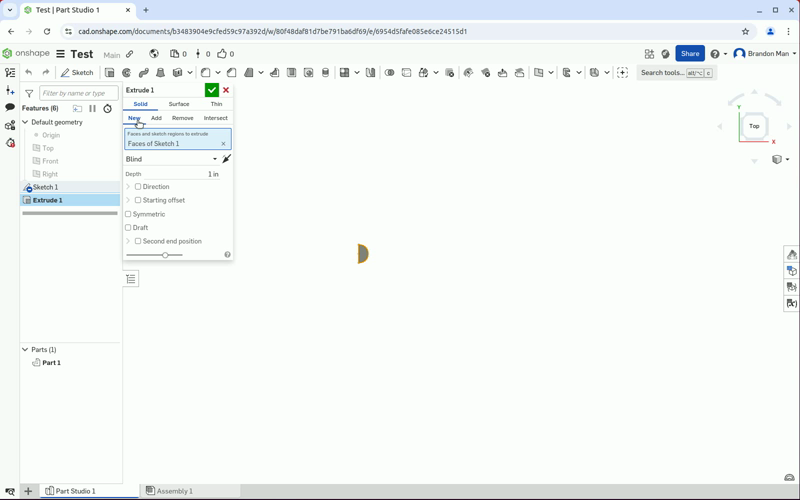
click(137, 120)
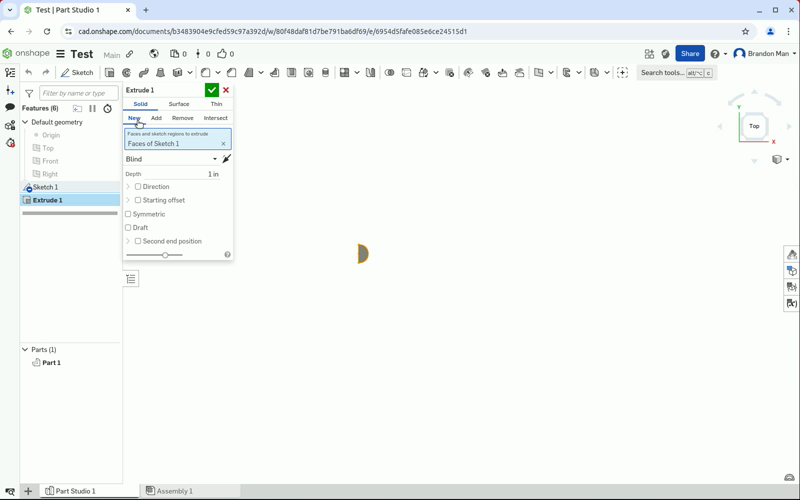
key(tab, 4)
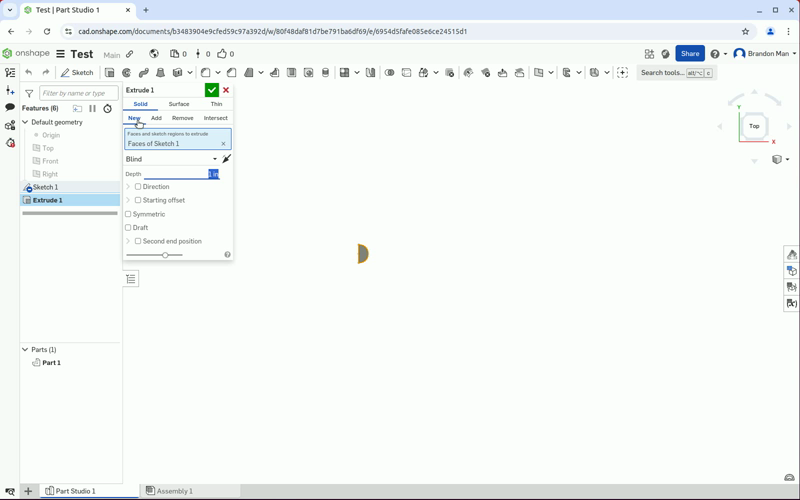
text(0.963)
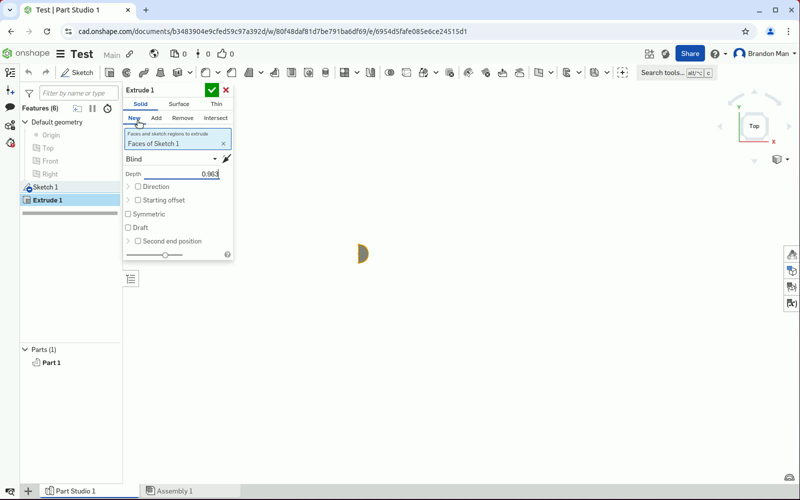
key(enter)
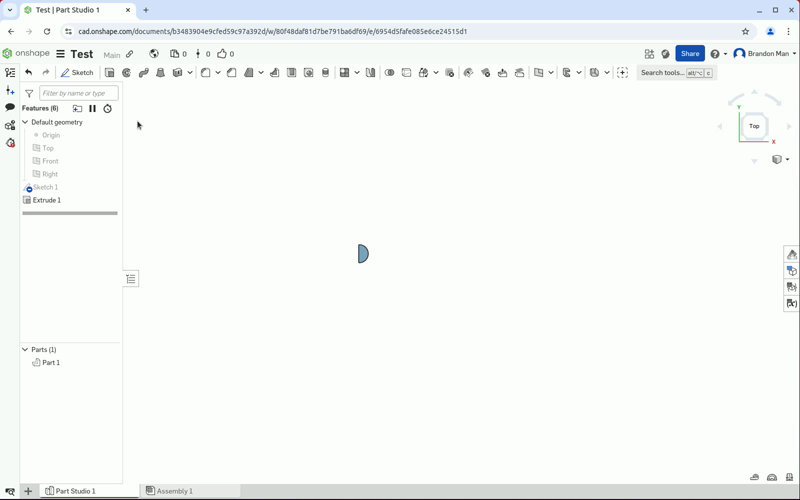
key(shift+h)
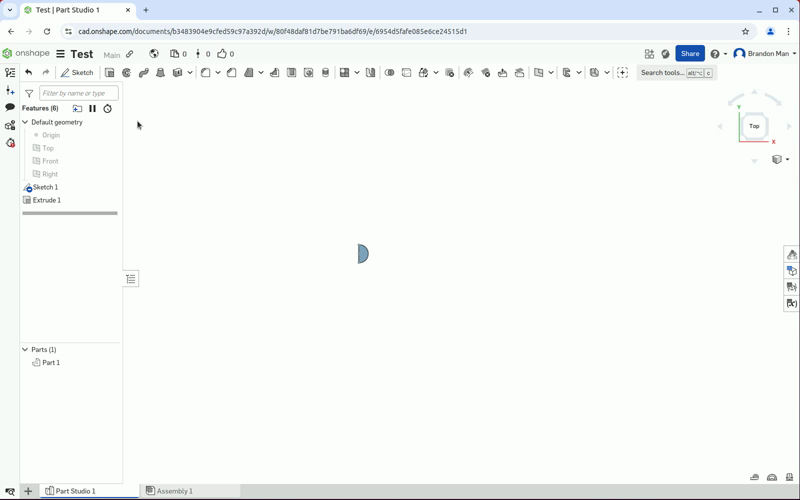
key(shift+h)
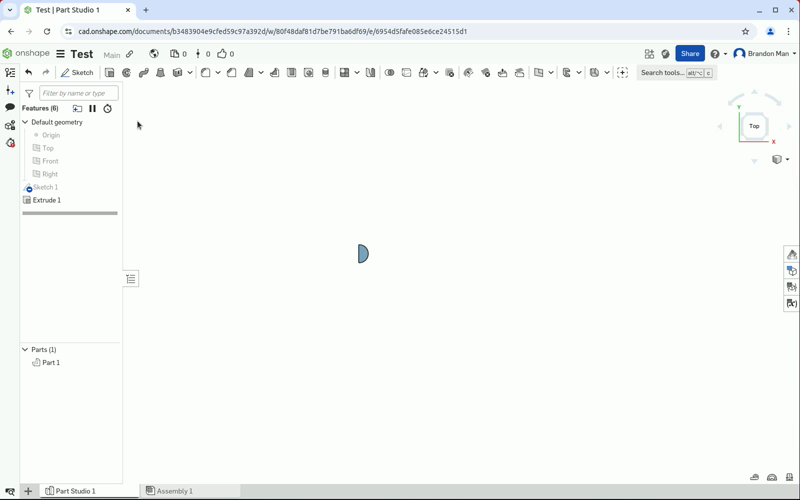
mouse_move(73, 189)
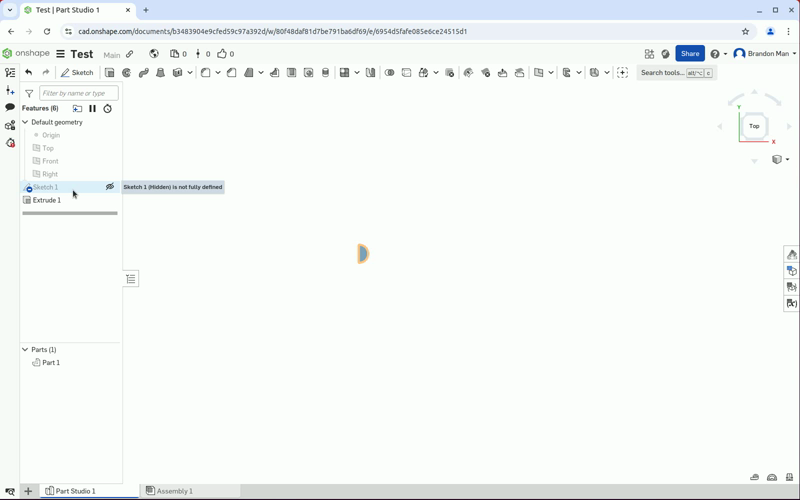
click(73, 189)
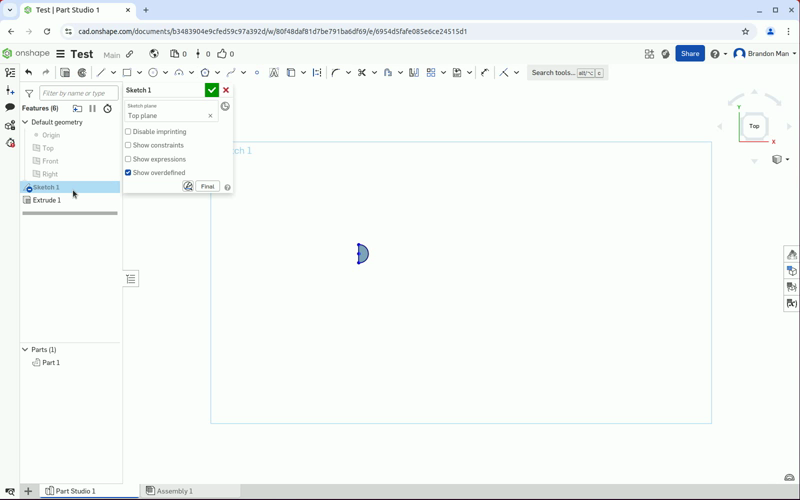
mouse_move(229, 92)
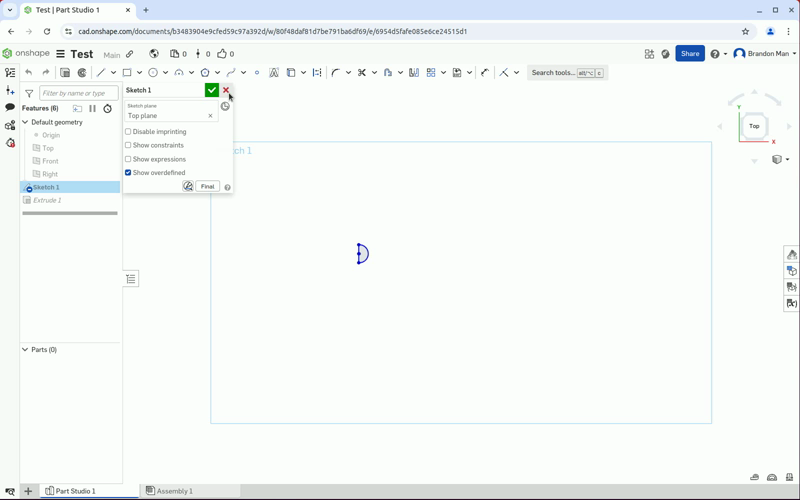
click(229, 92)
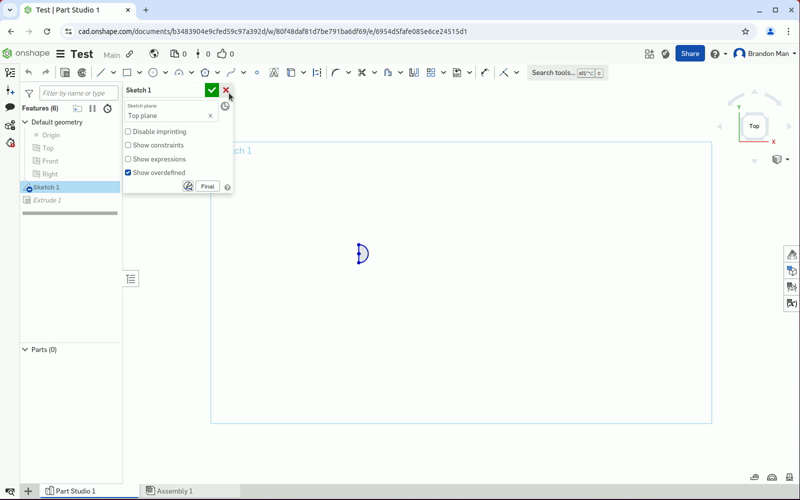
key(shift+s)
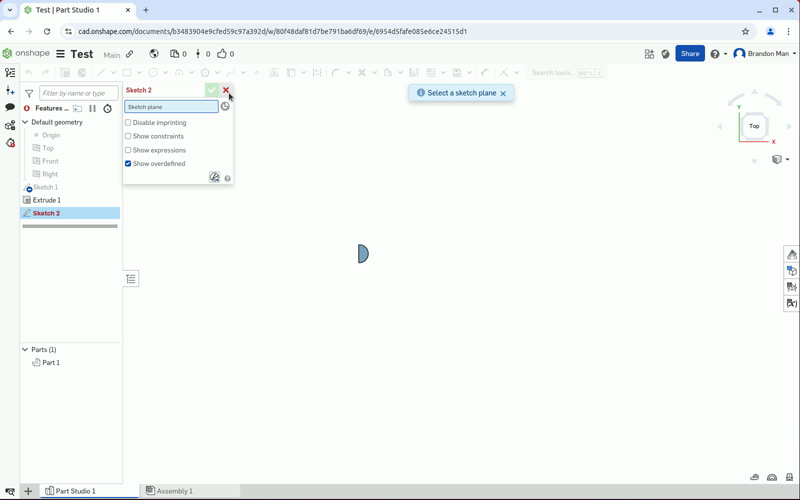
mouse_move(73, 150)
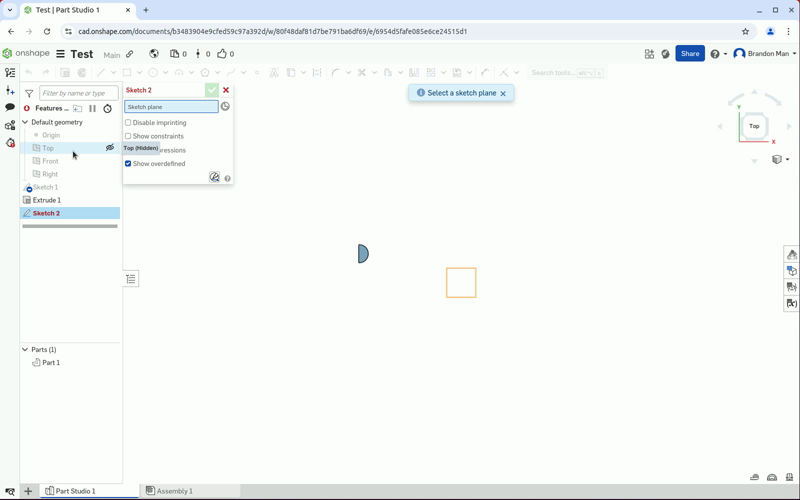
click(73, 150)
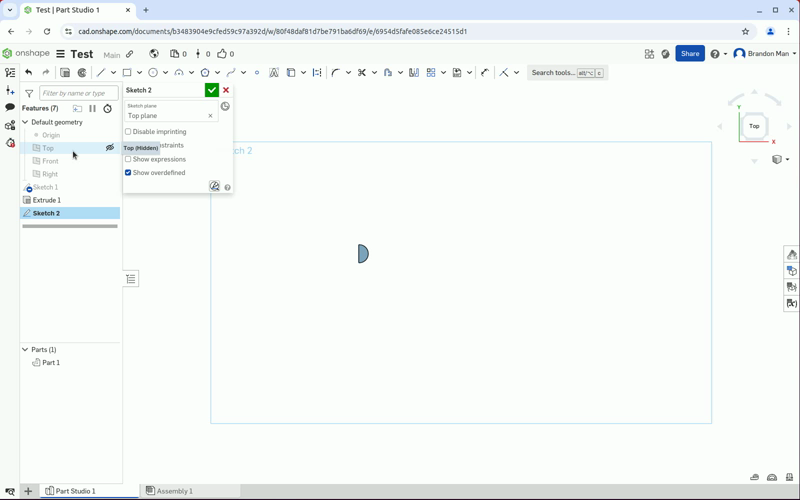
mouse_move(73, 352)
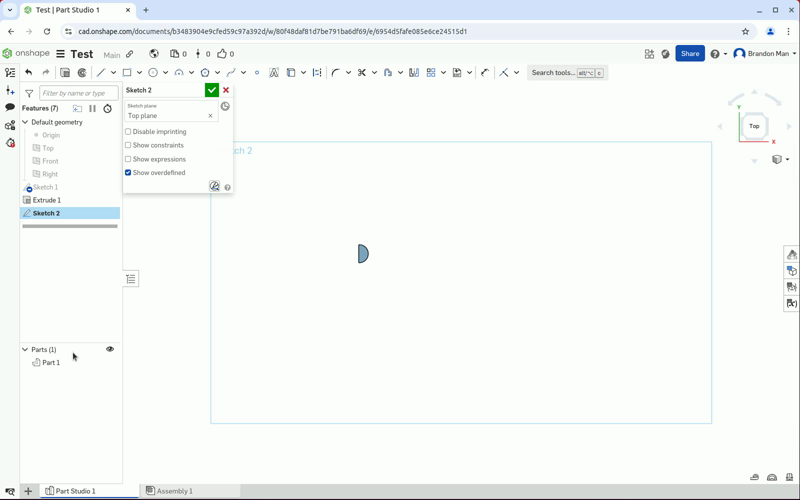
key(y)
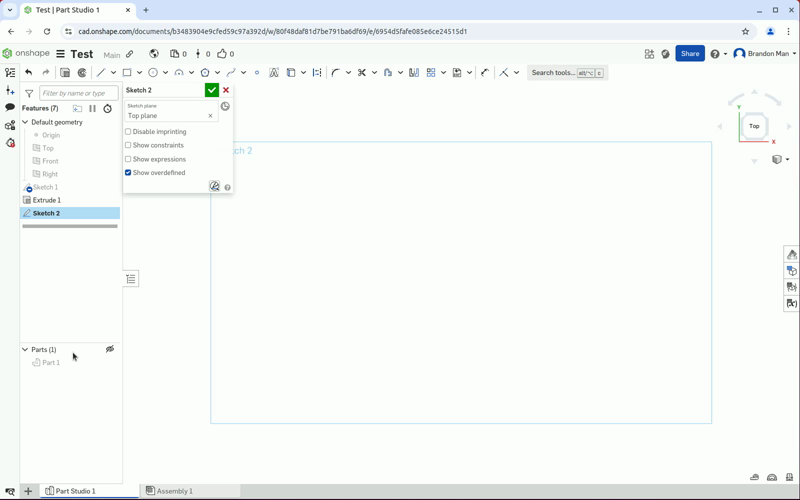
key(a)
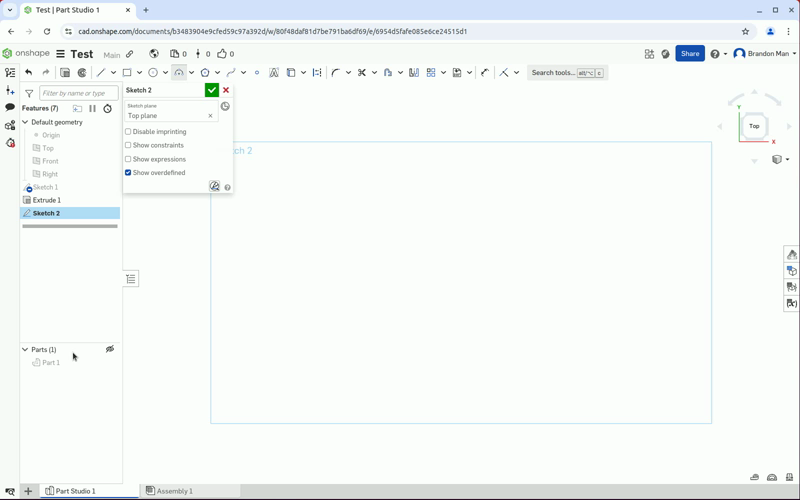
key_down(shift)
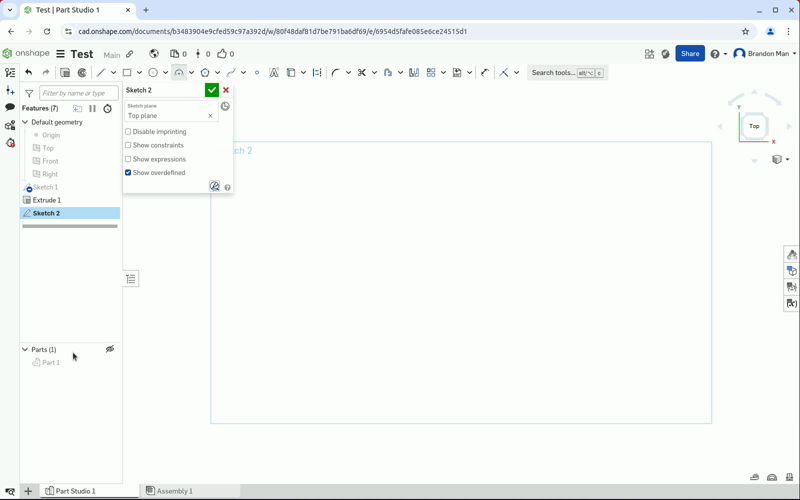
mouse_move(564, 262)
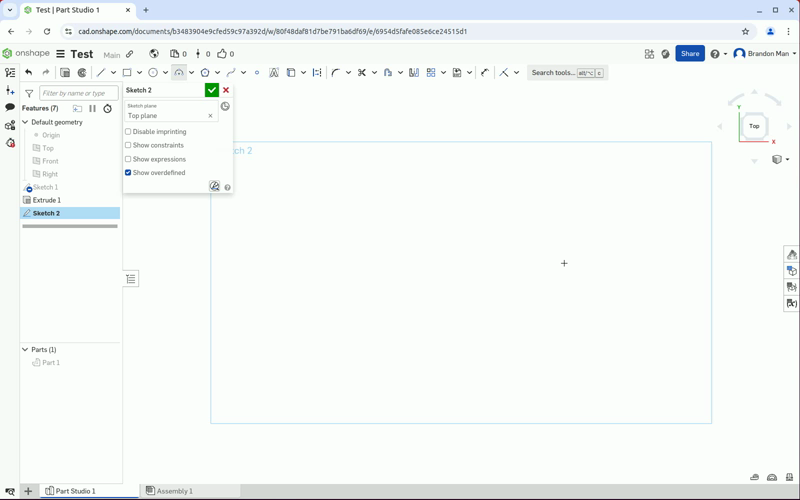
click(564, 262)
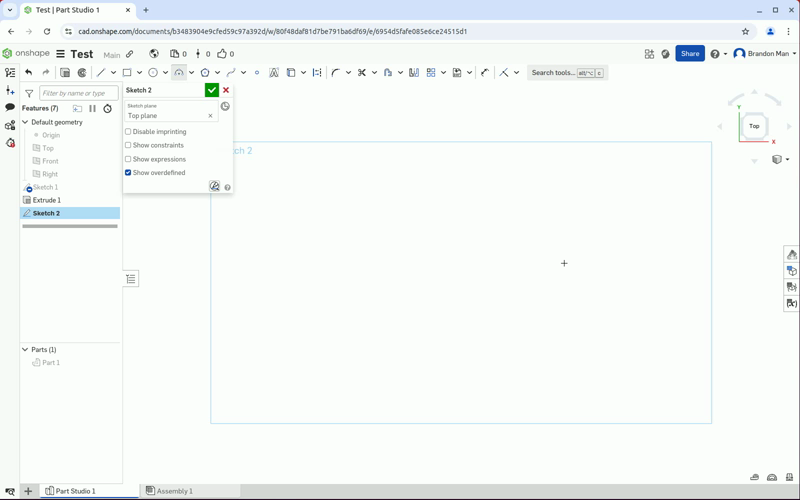
key_up(shift)
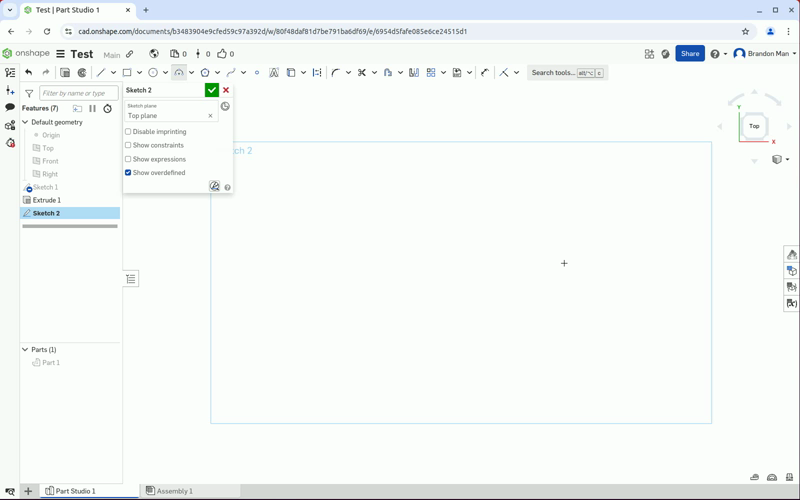
key_down(shift)
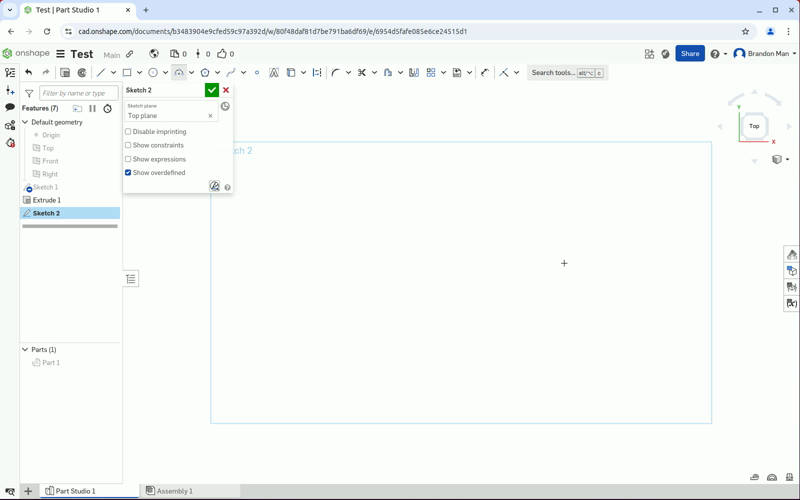
mouse_move(564, 244)
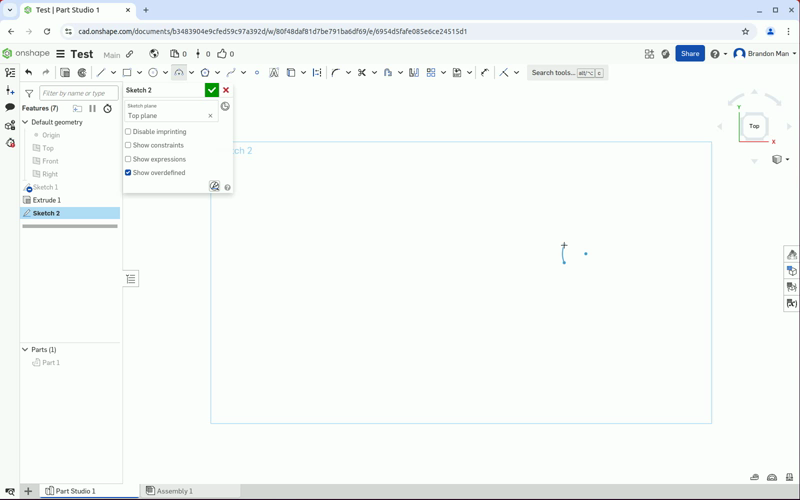
click(564, 244)
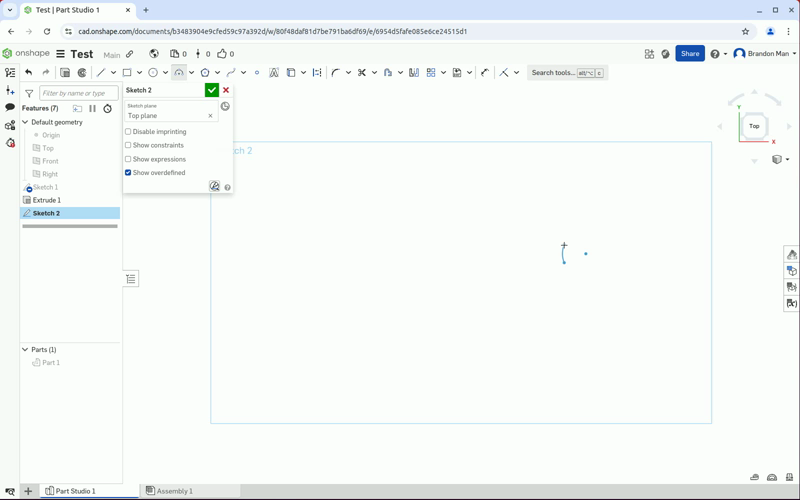
mouse_move(573, 253)
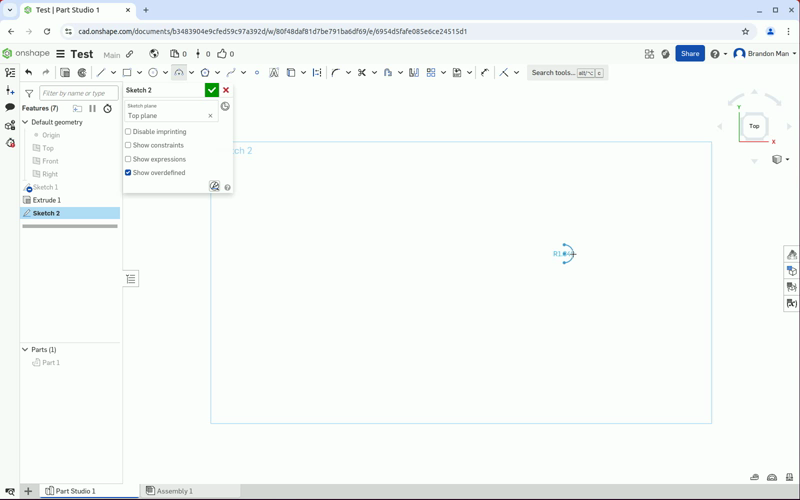
click(573, 253)
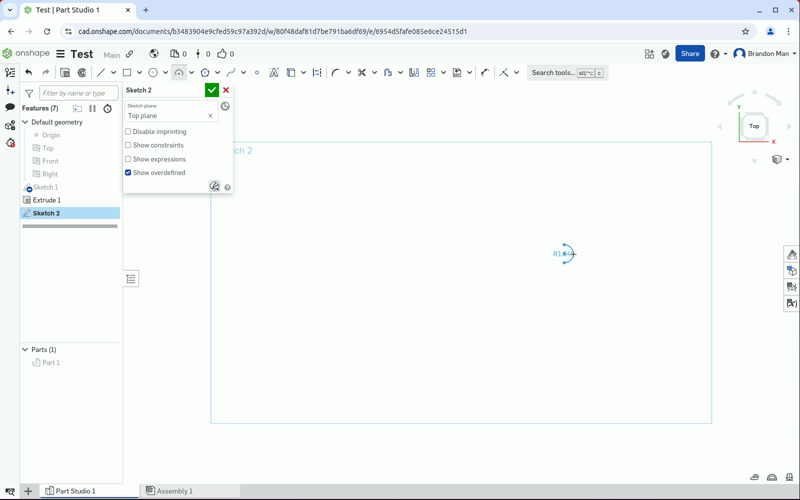
key_up(shift)
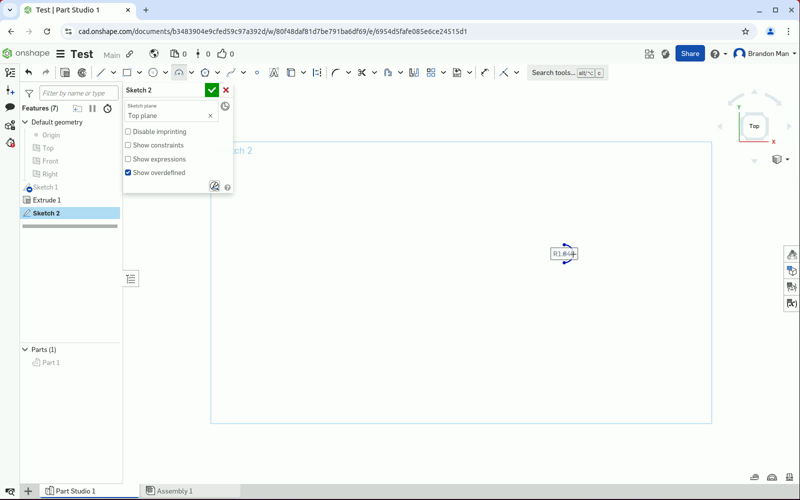
key(esc)
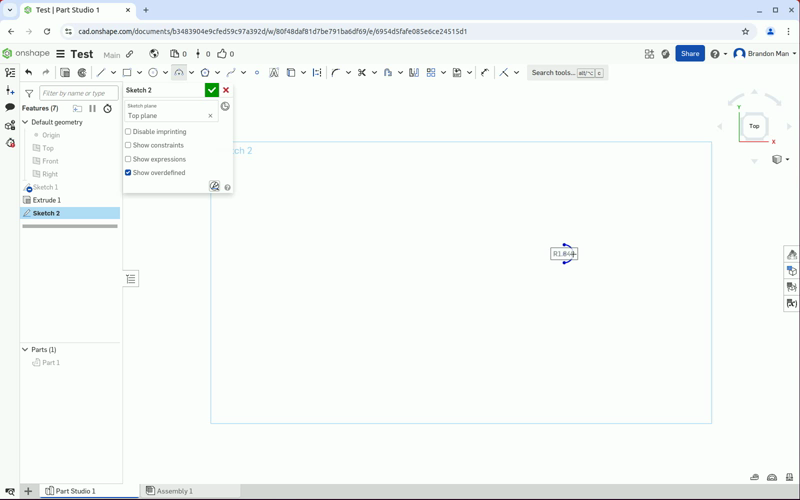
key(l)
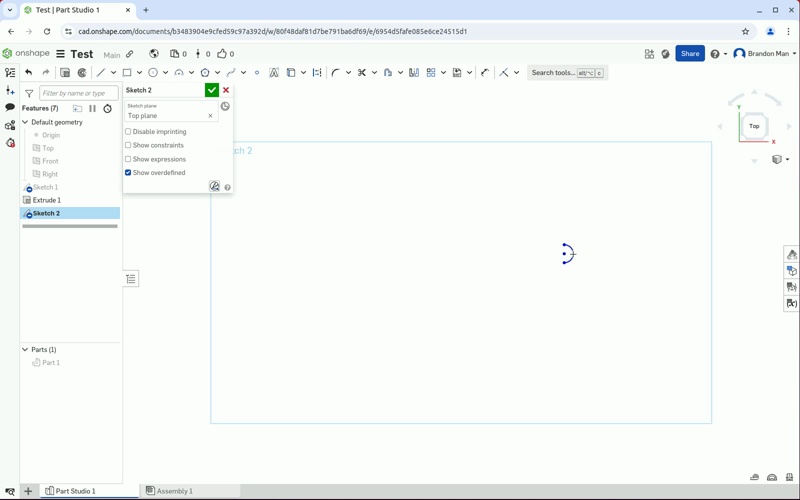
mouse_move(564, 244)
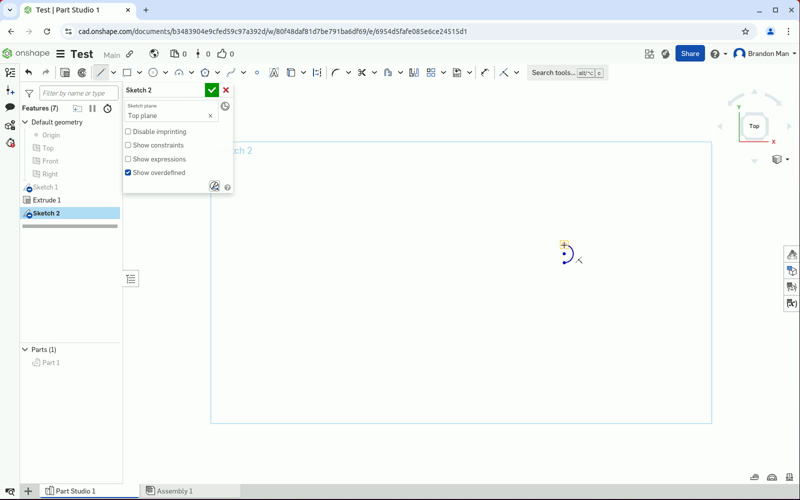
click(564, 244)
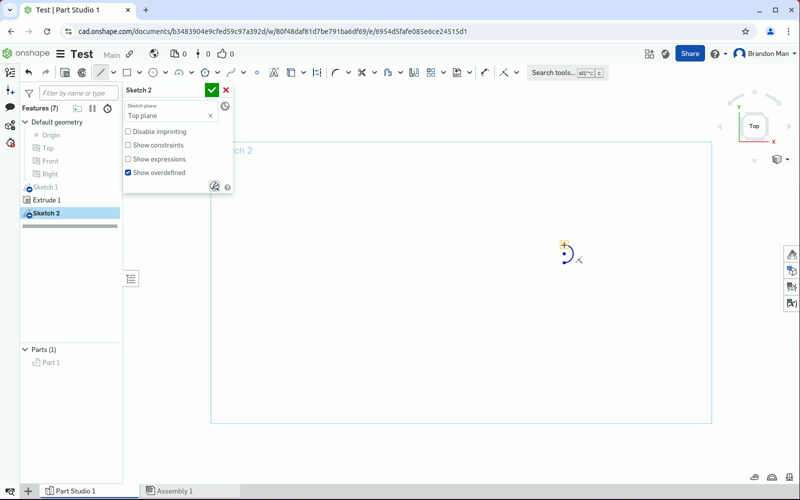
key_down(shift)
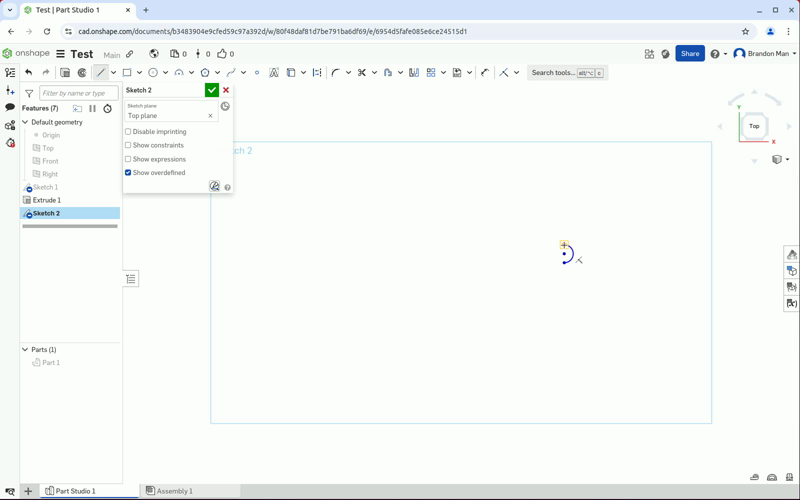
mouse_move(589, 244)
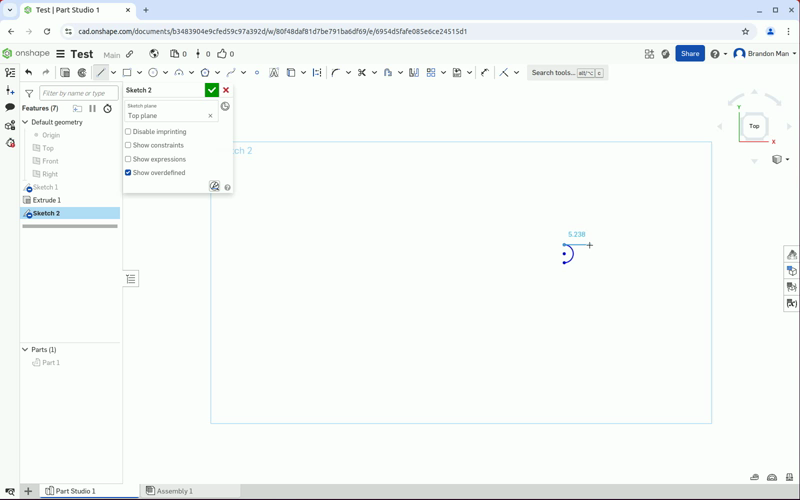
mouse_move(564, 253)
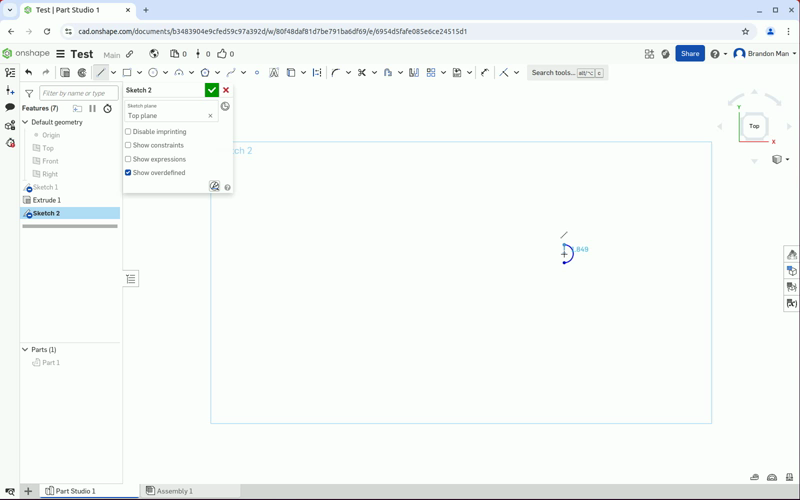
click(564, 253)
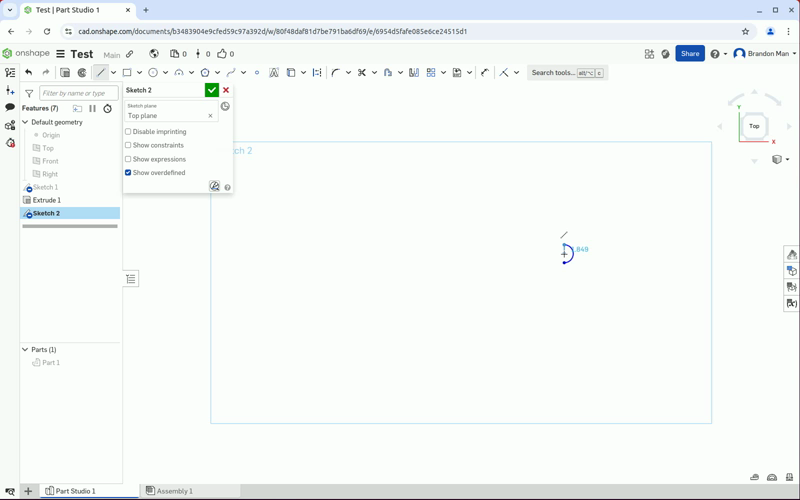
key_up(shift)
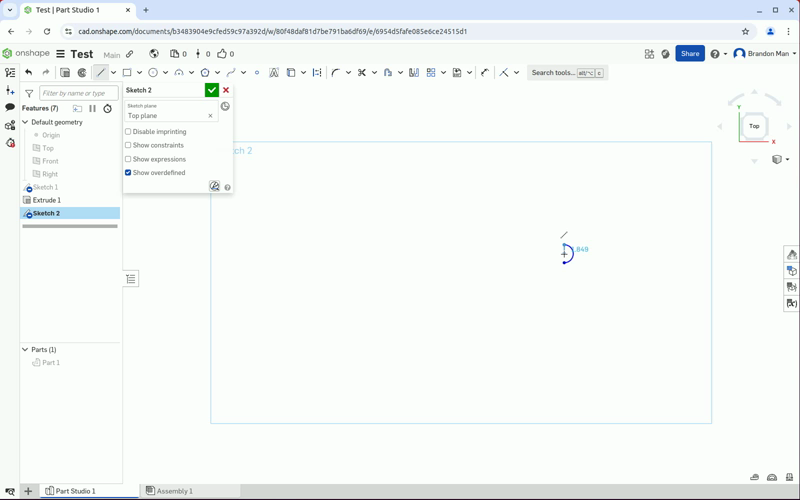
mouse_move(589, 253)
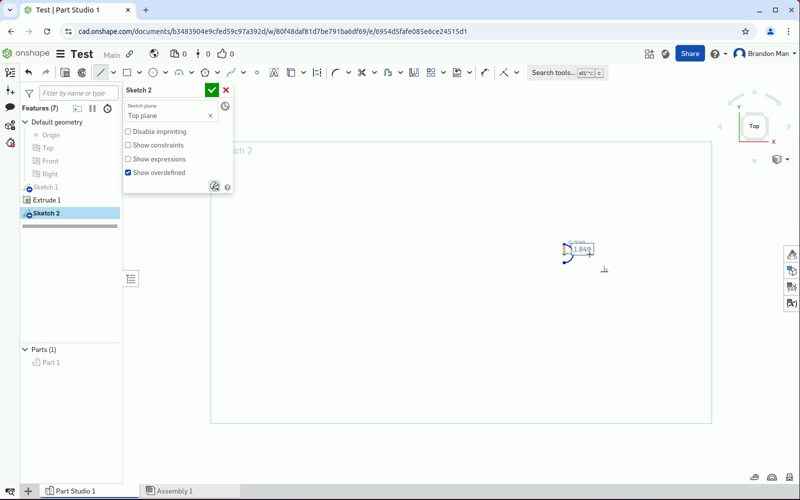
key_down(shift)
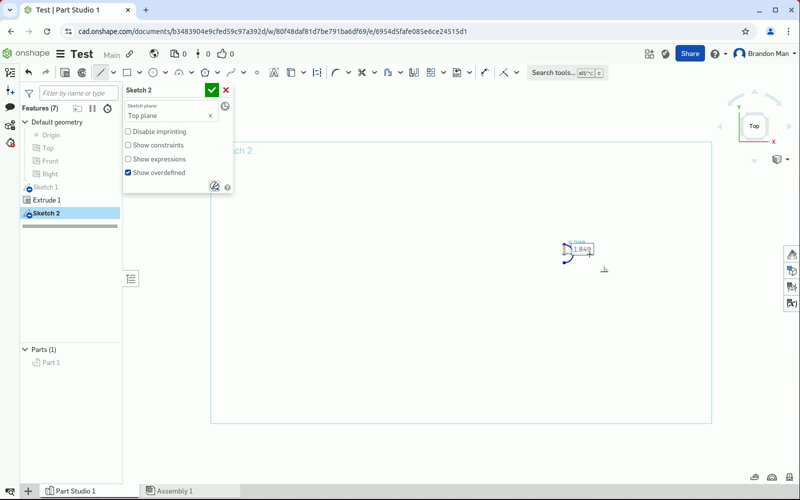
mouse_move(564, 262)
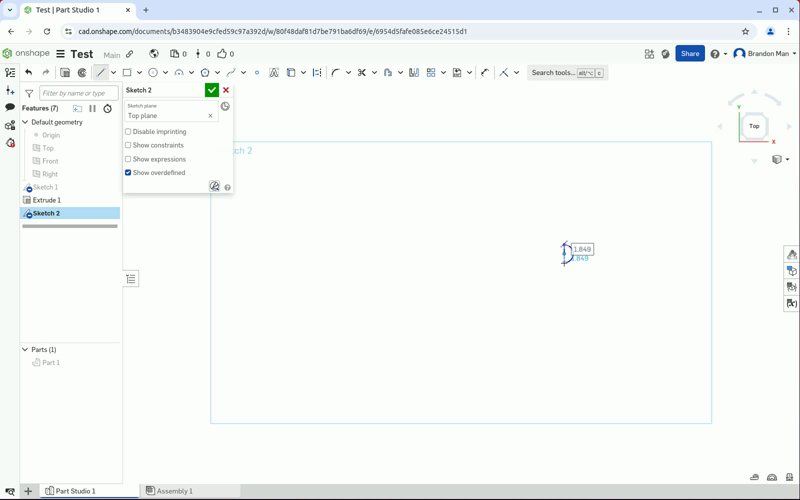
key_up(shift)
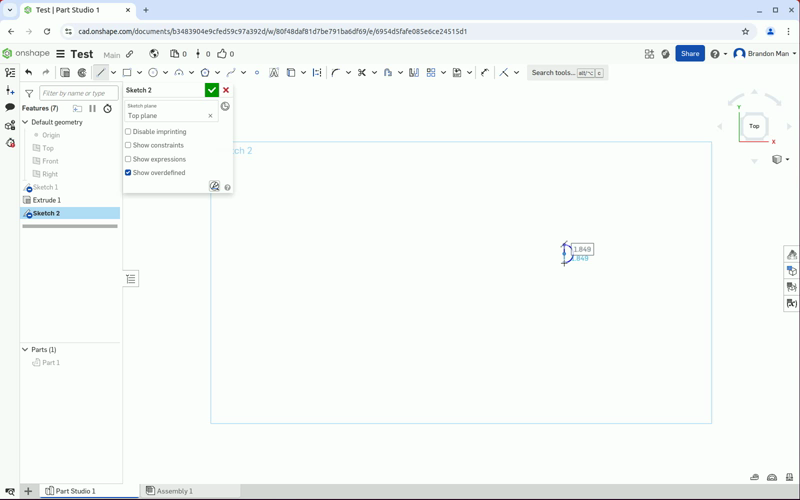
click(564, 262)
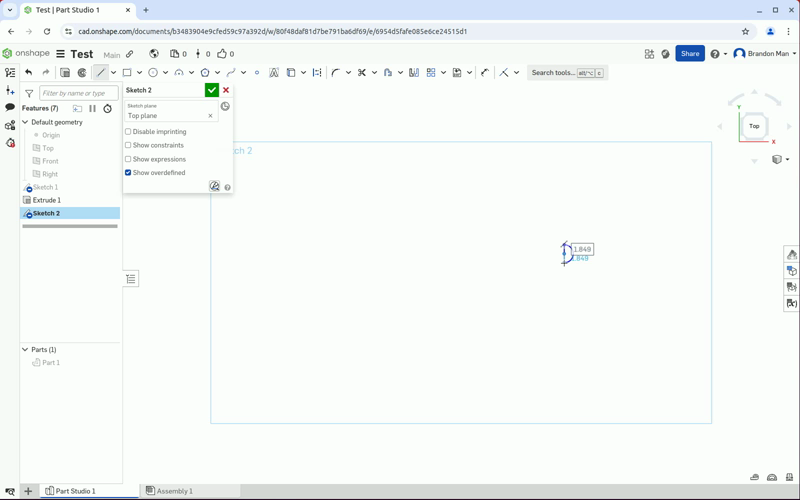
key(esc)
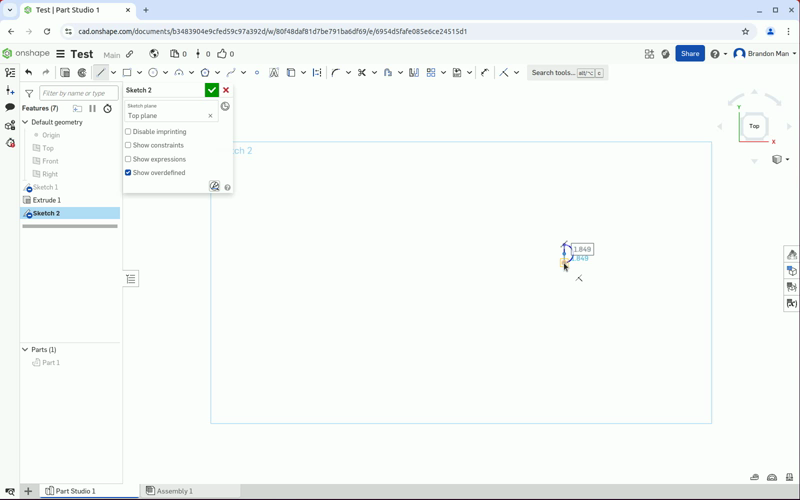
mouse_move(572, 254)
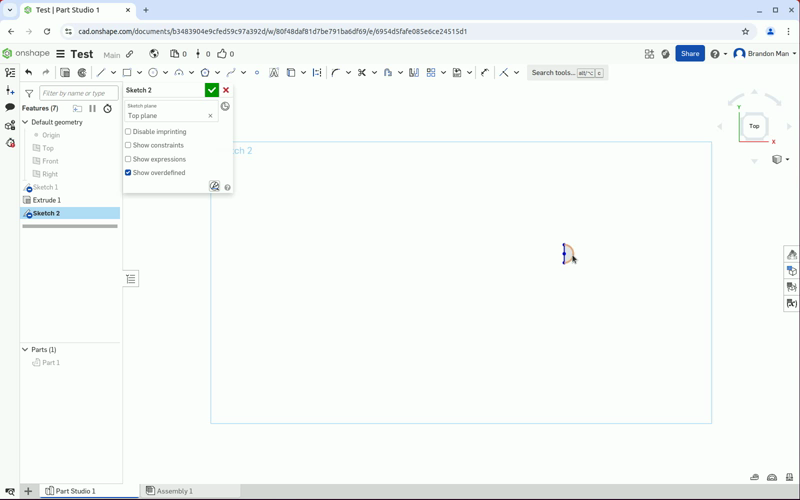
scroll(6)
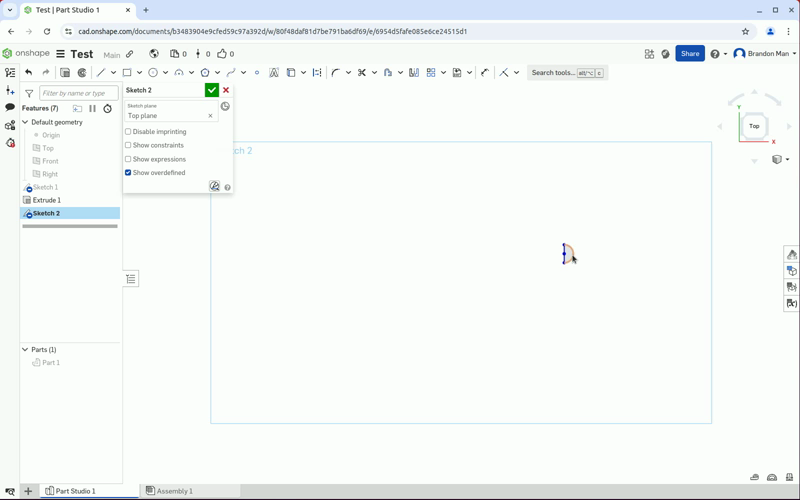
scroll(6)
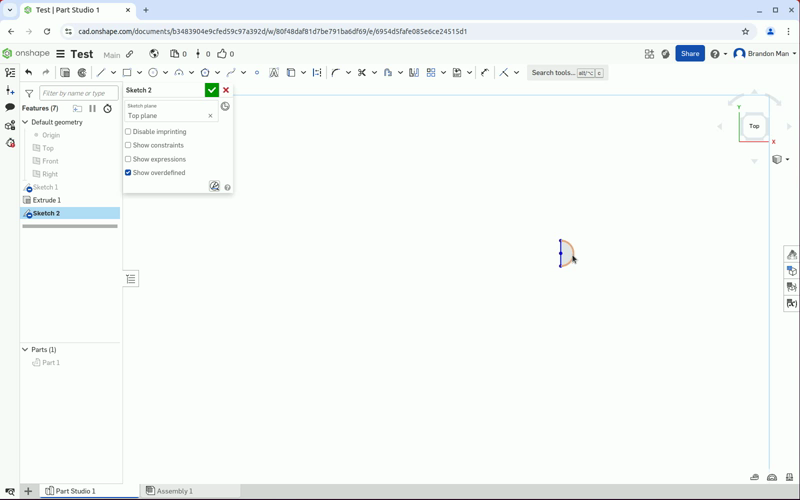
scroll(6)
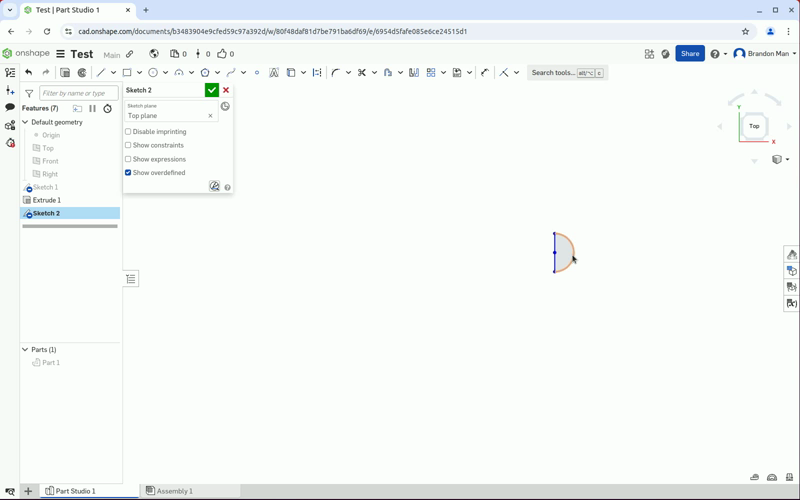
scroll(6)
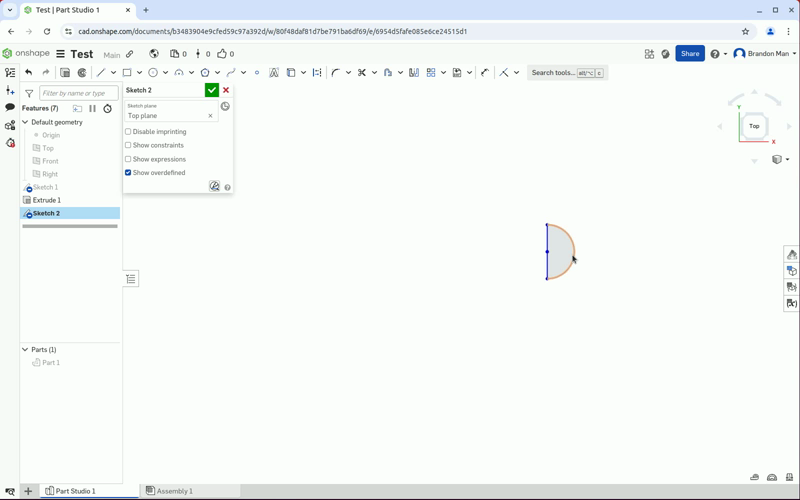
scroll(6)
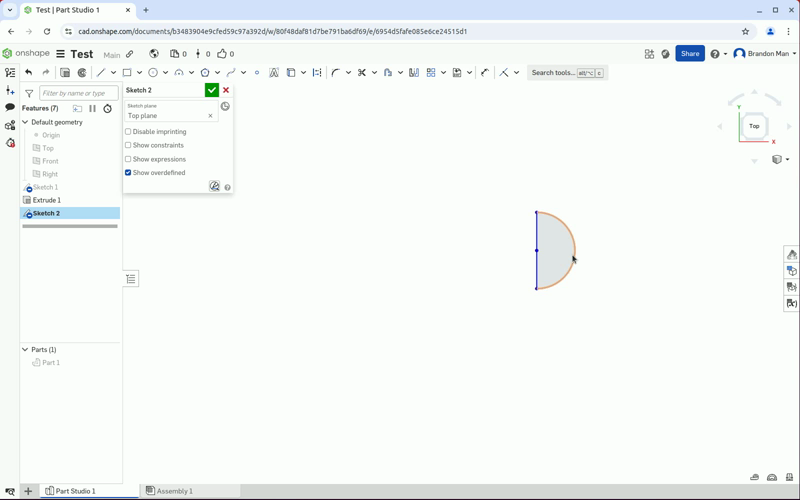
scroll(6)
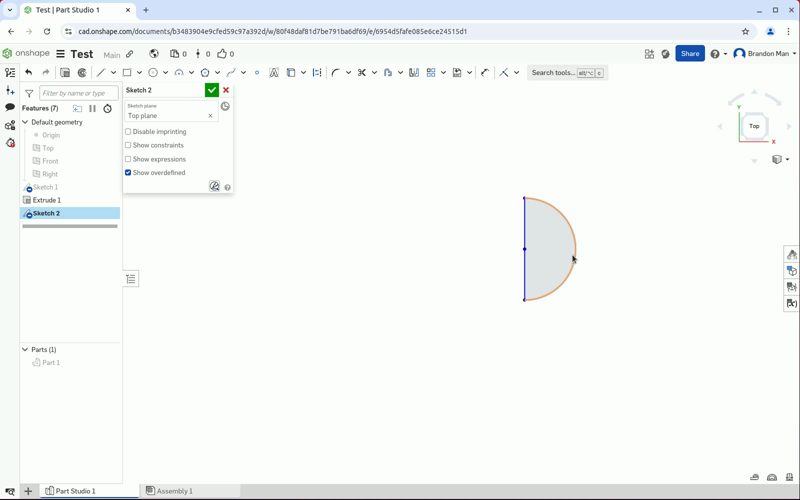
scroll(6)
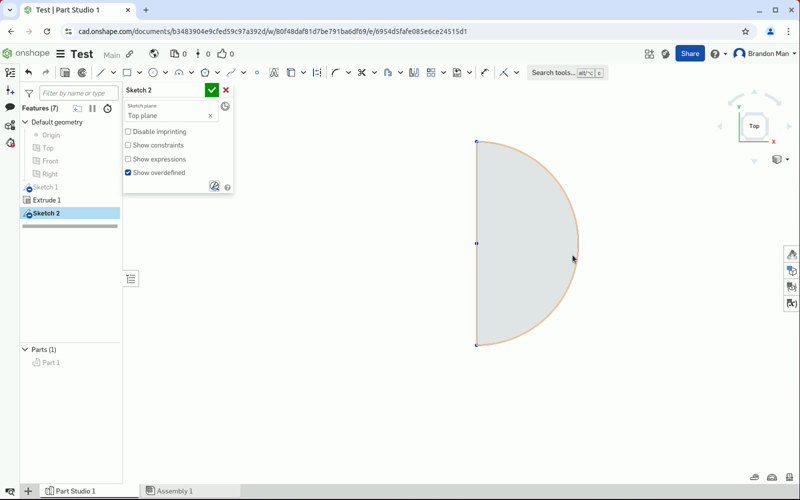
click(572, 254)
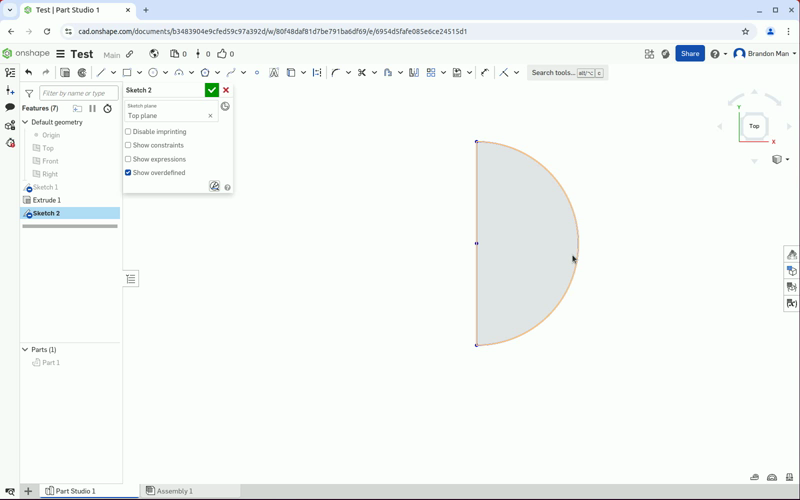
scroll(-6)
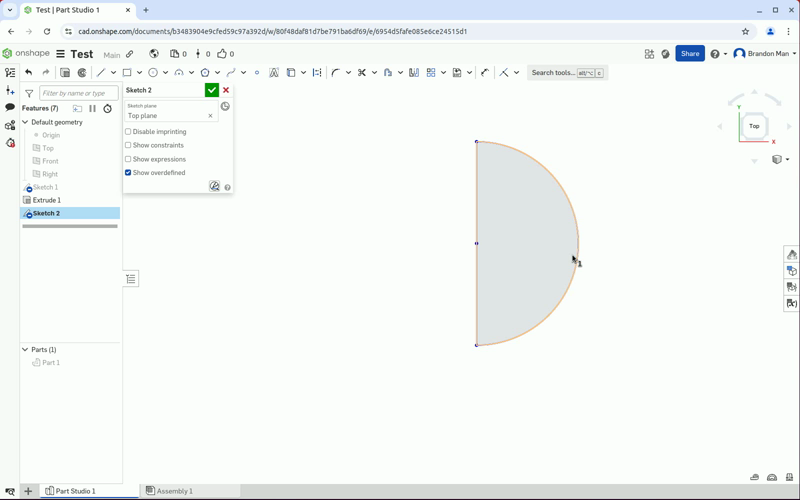
scroll(-6)
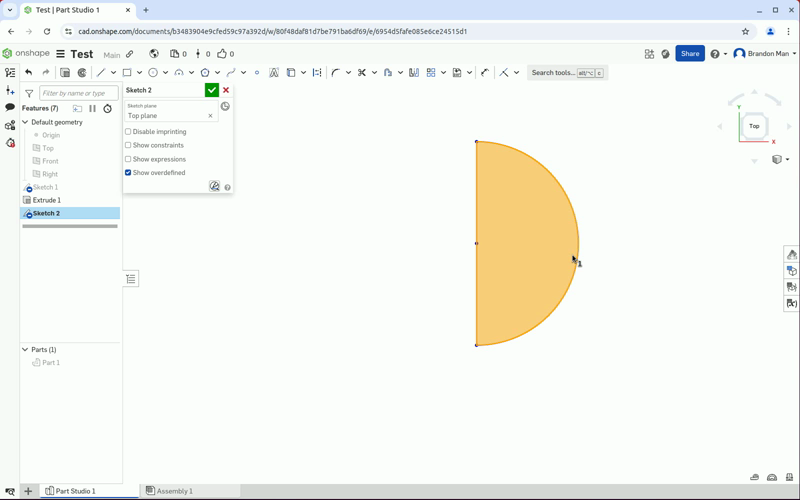
scroll(-6)
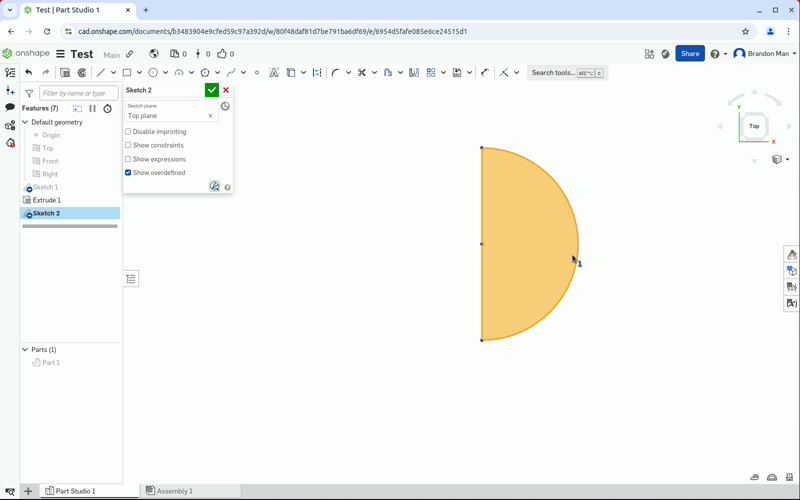
scroll(-6)
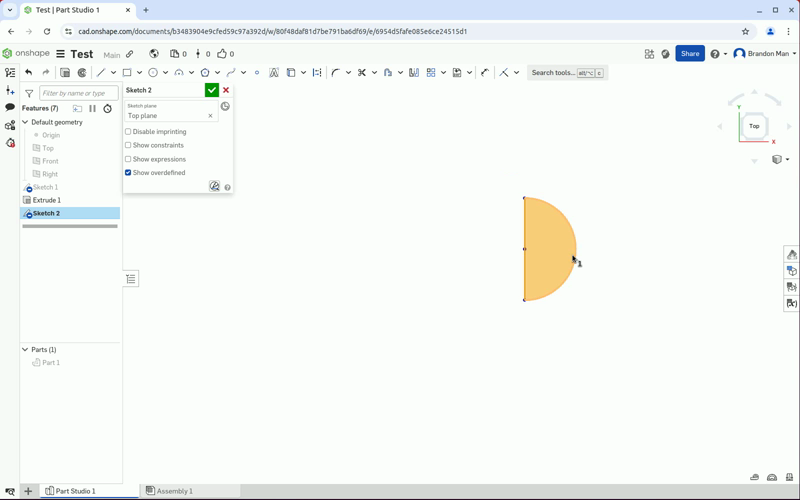
scroll(-6)
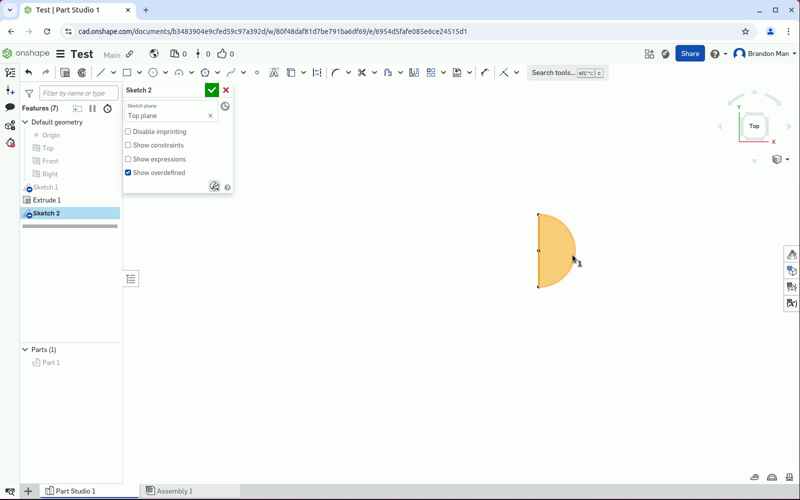
scroll(-6)
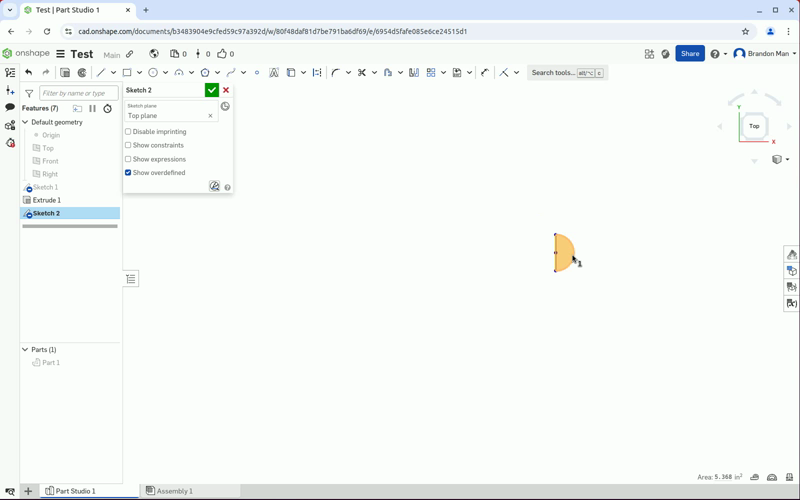
scroll(-6)
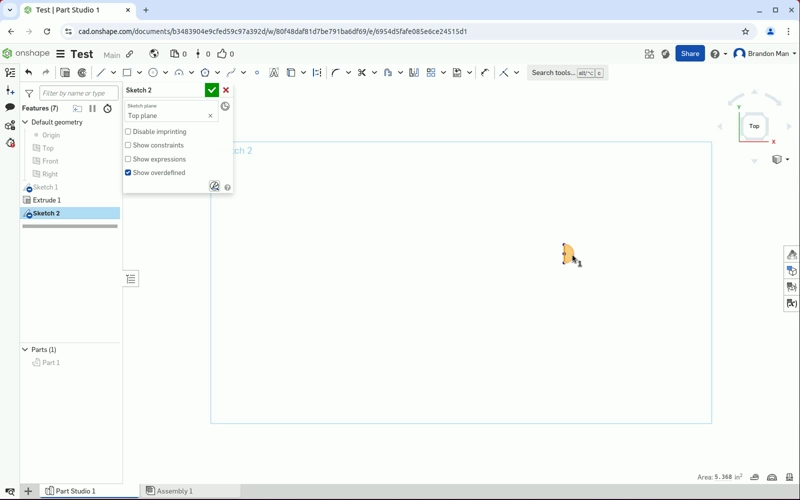
mouse_move(73, 352)
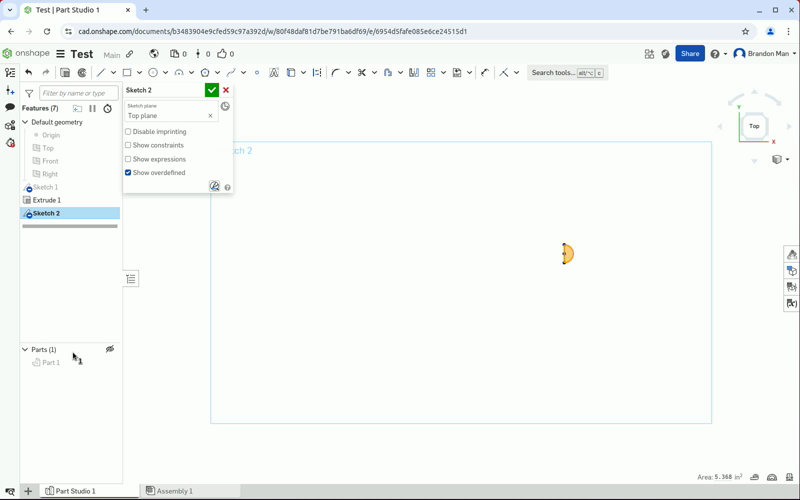
key(shift+y)
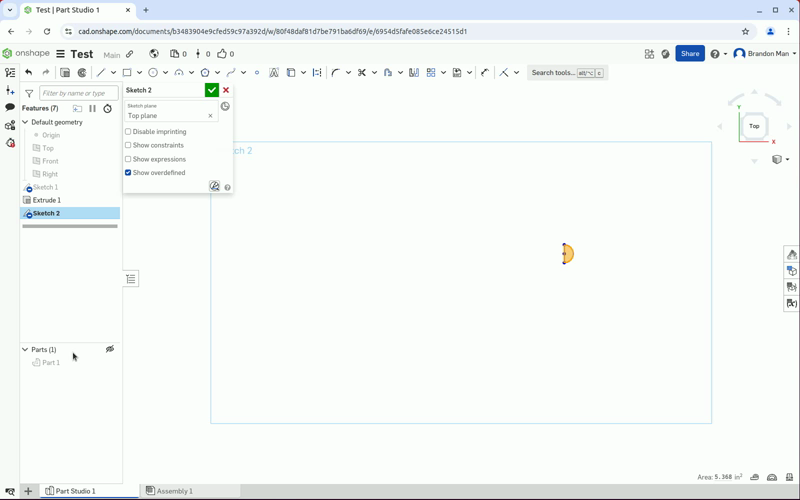
key(shift+e)
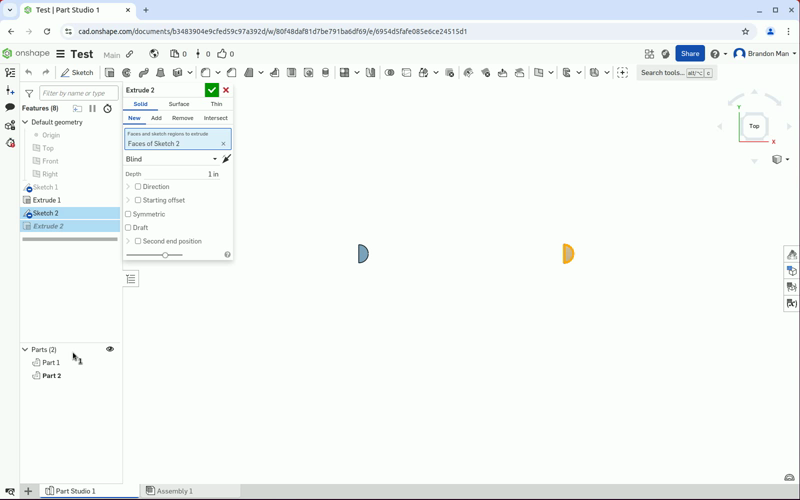
mouse_move(143, 106)
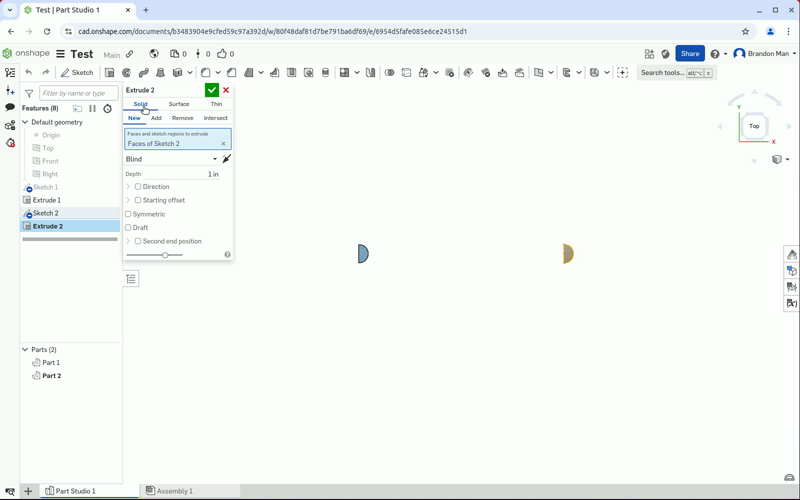
click(143, 106)
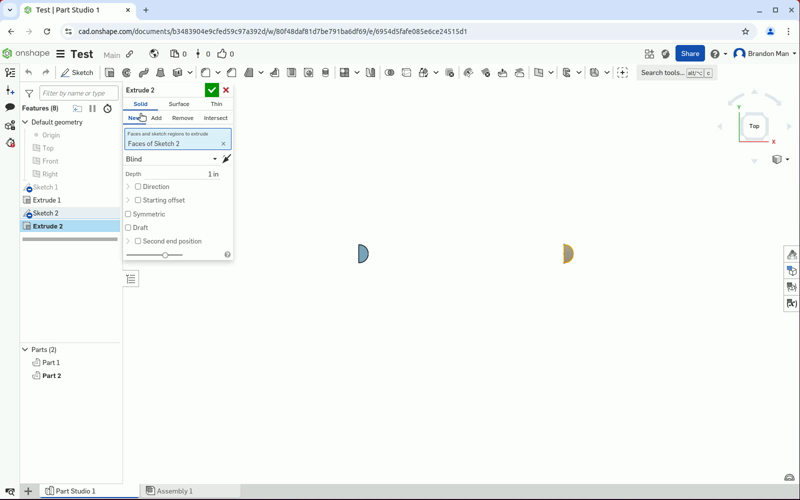
mouse_move(137, 120)
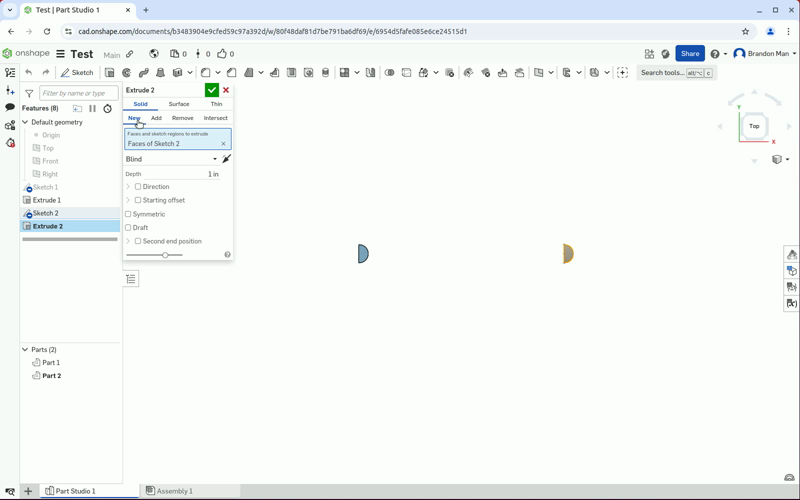
click(137, 120)
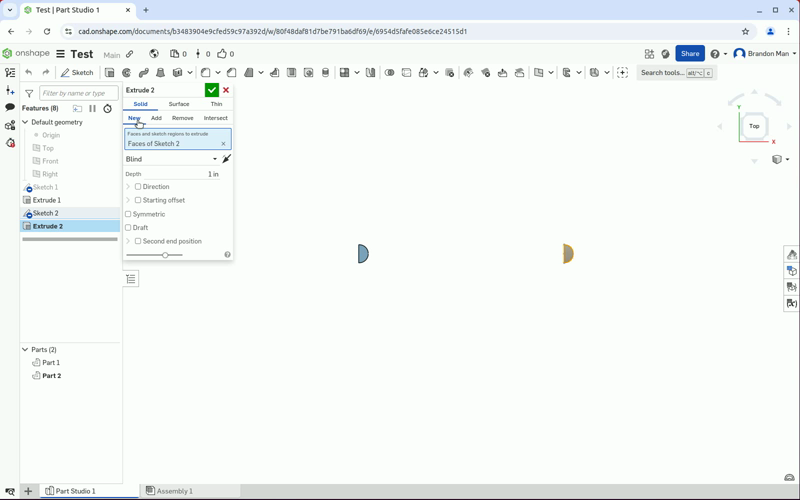
key(tab, 4)
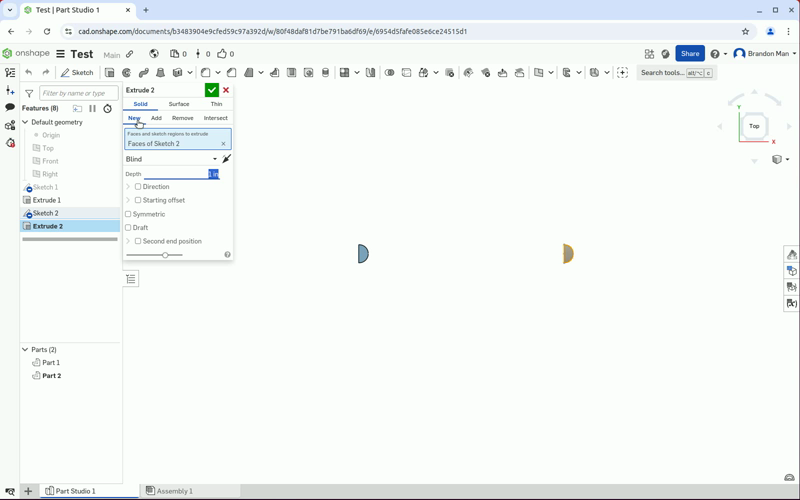
text(0.963)
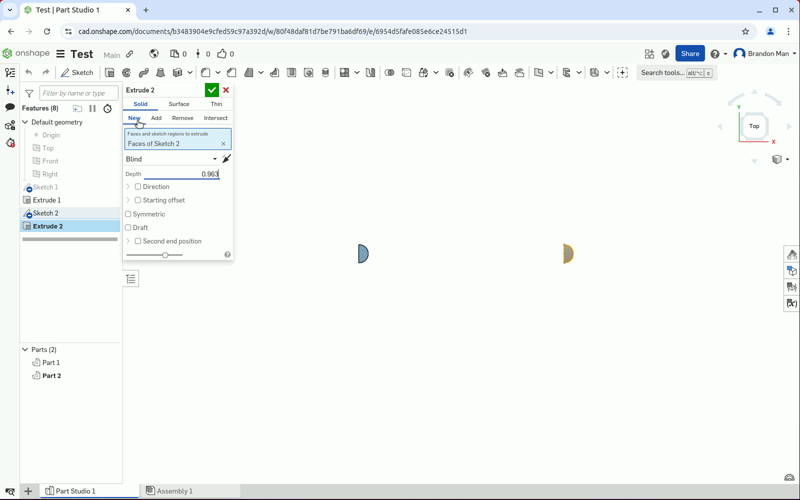
key(enter)
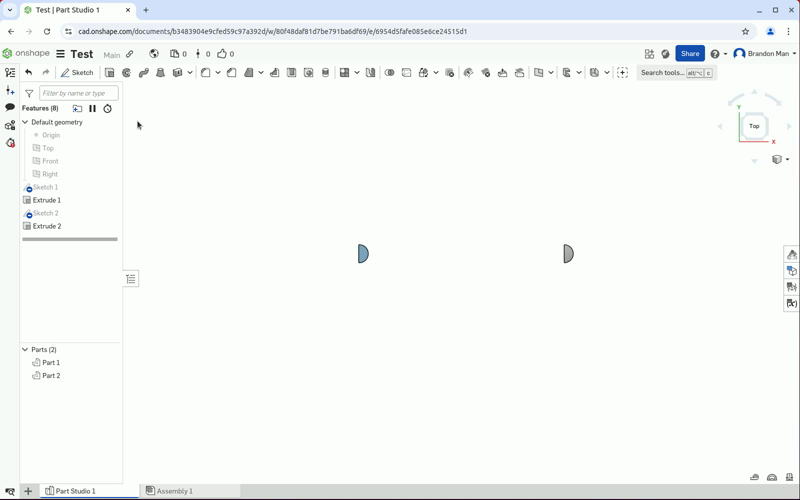
key(shift+h)
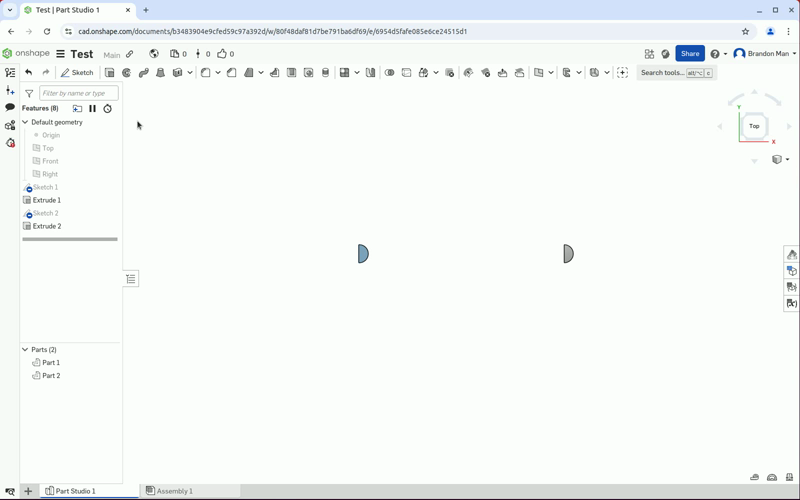
key(shift+h)
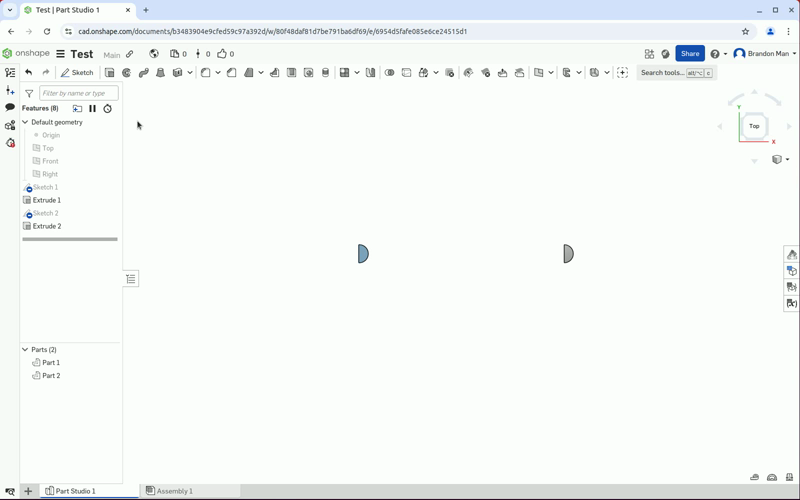
mouse_move(73, 189)
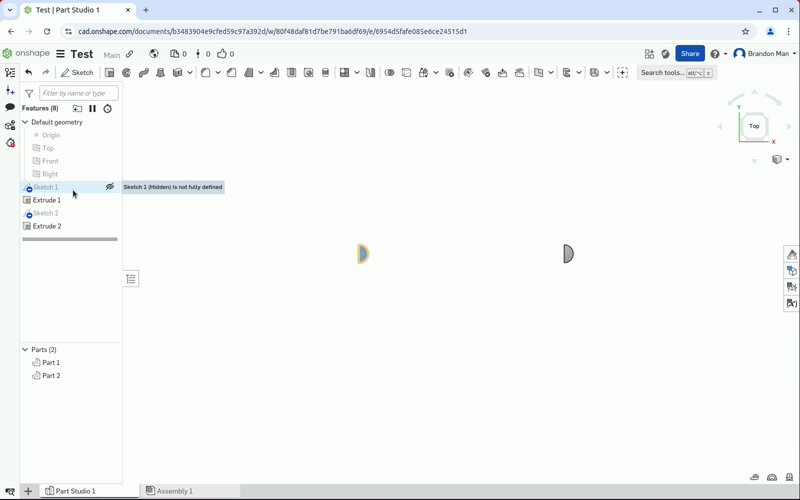
click(73, 189)
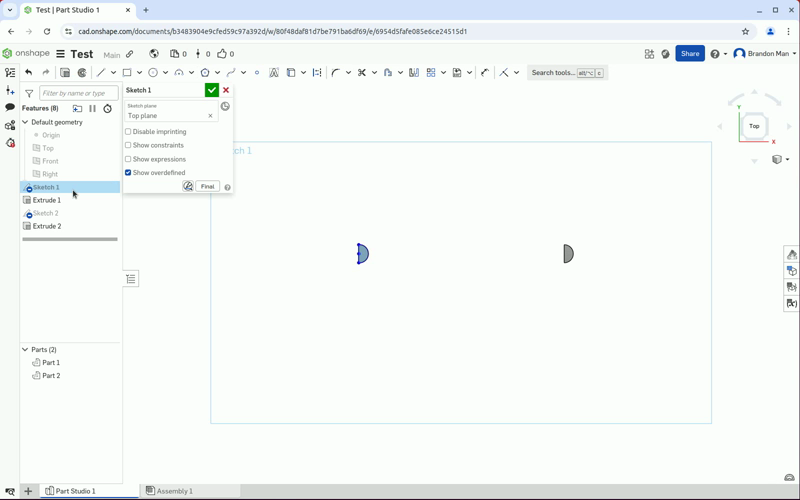
mouse_move(229, 92)
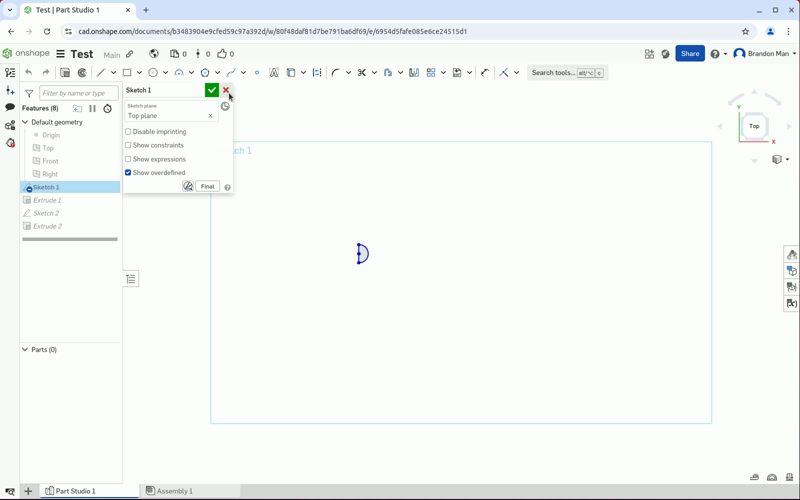
click(229, 92)
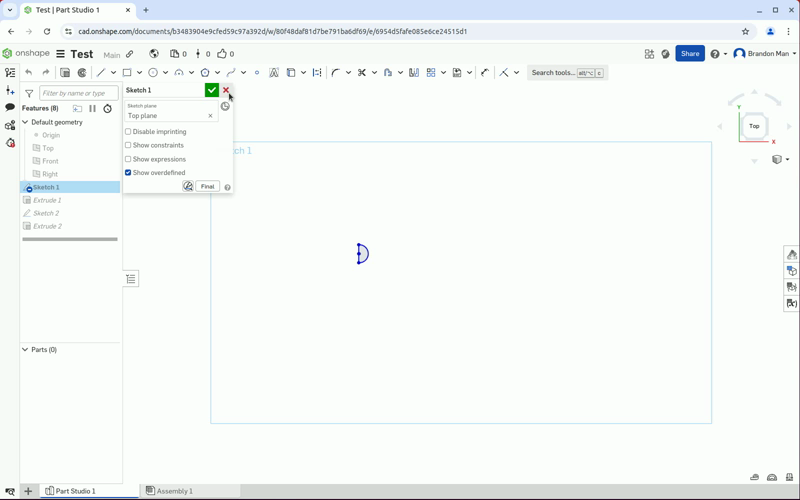
key(shift+s)
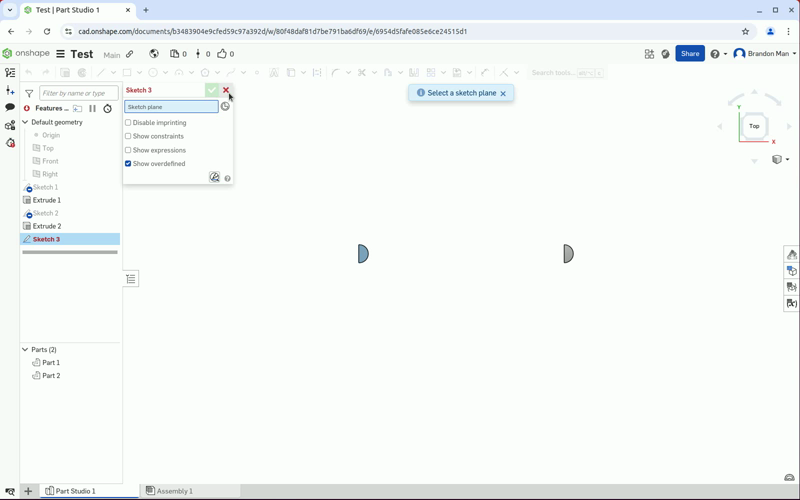
mouse_move(73, 150)
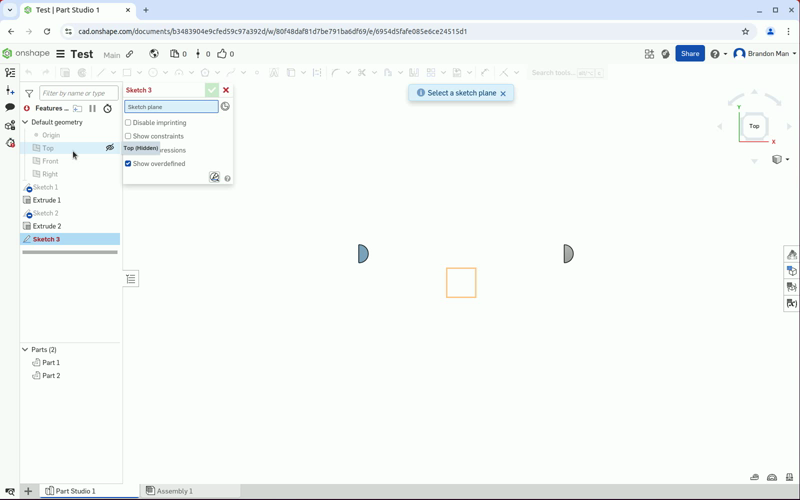
click(73, 150)
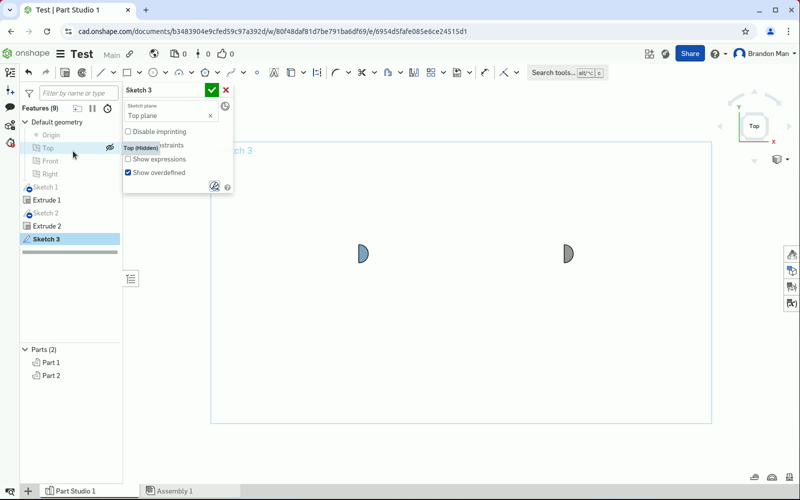
mouse_move(73, 352)
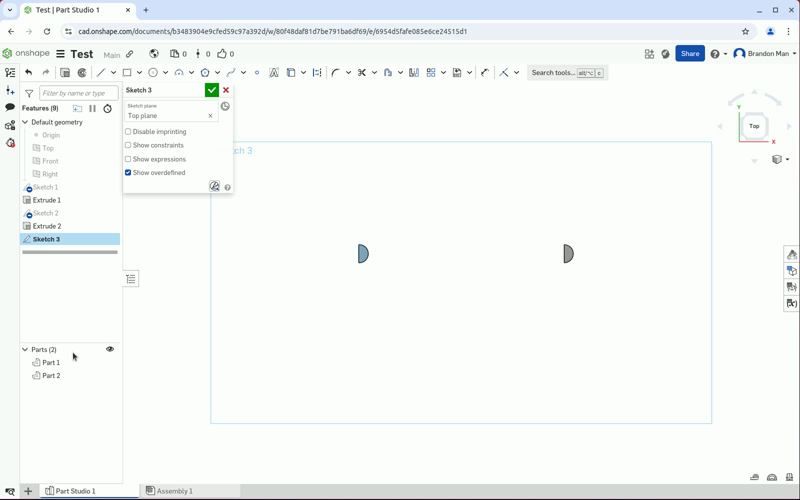
key(y)
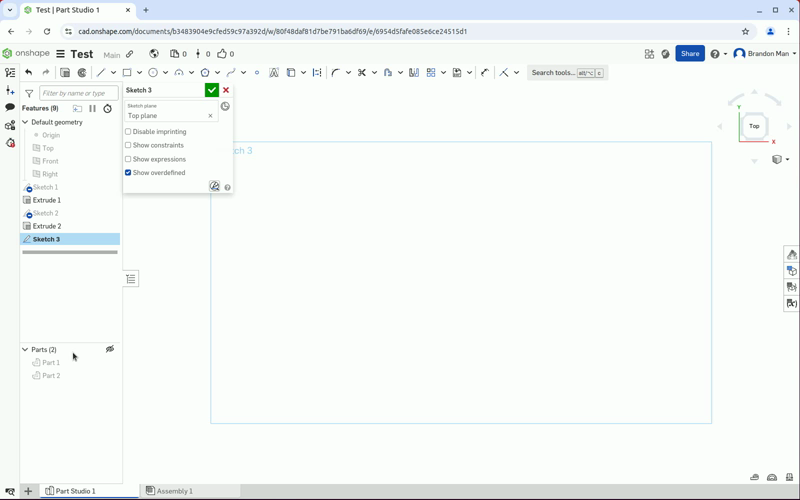
key(a)
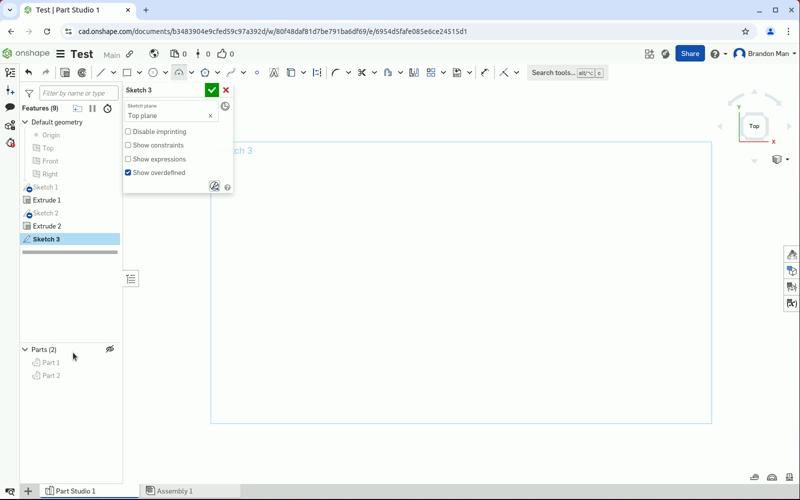
key_down(shift)
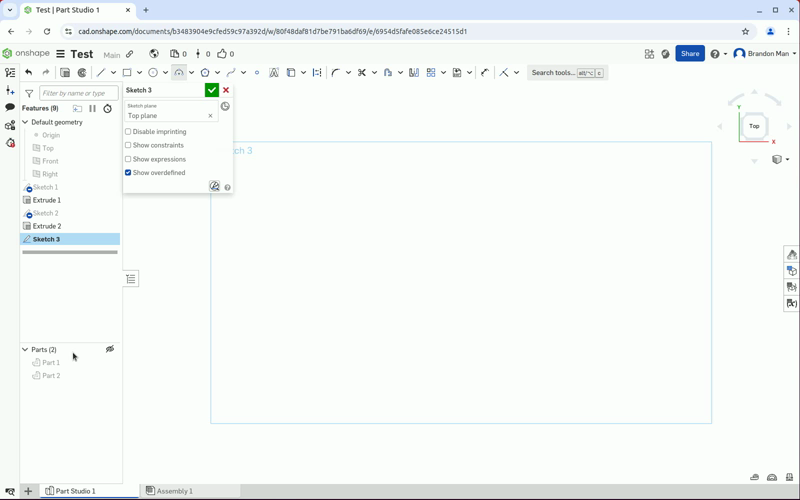
mouse_move(358, 262)
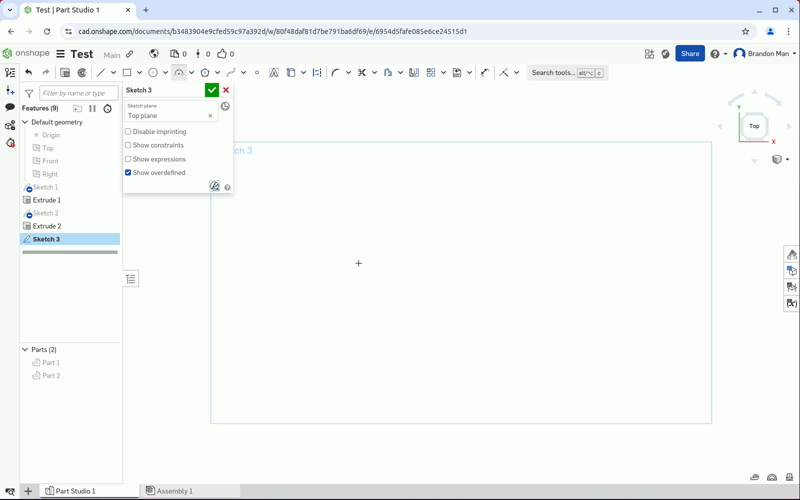
click(358, 262)
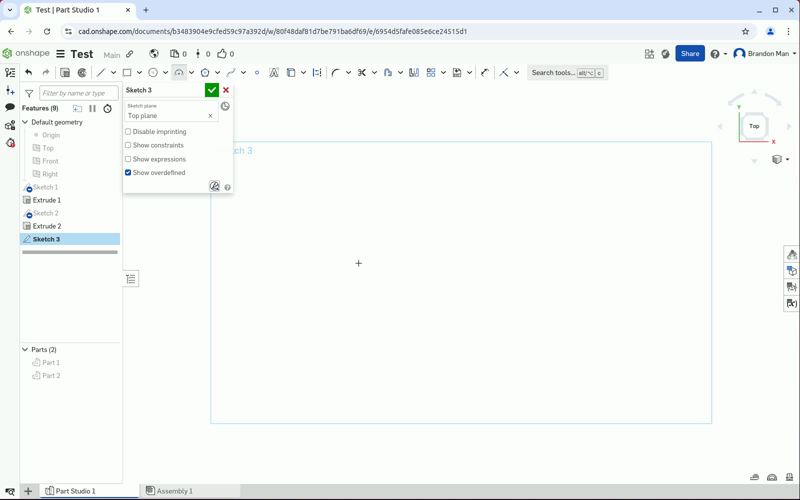
key_up(shift)
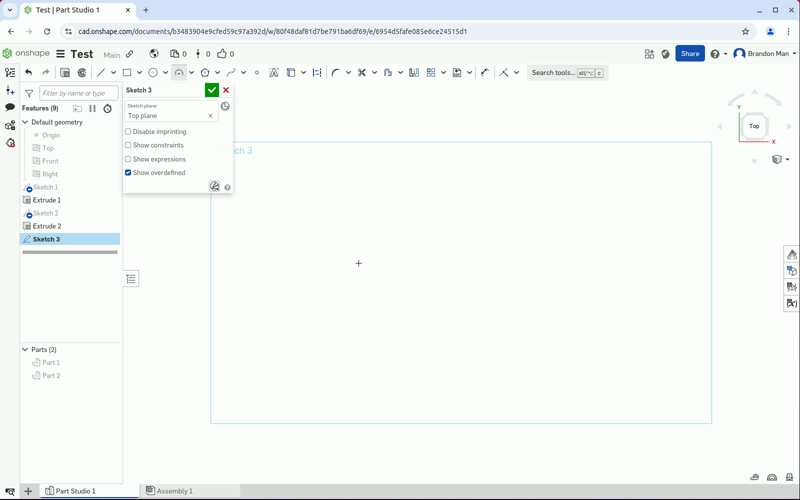
key_down(shift)
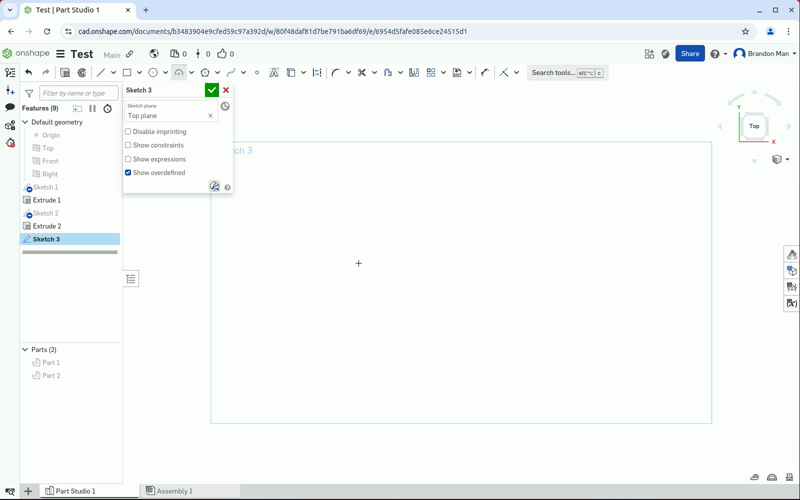
mouse_move(358, 244)
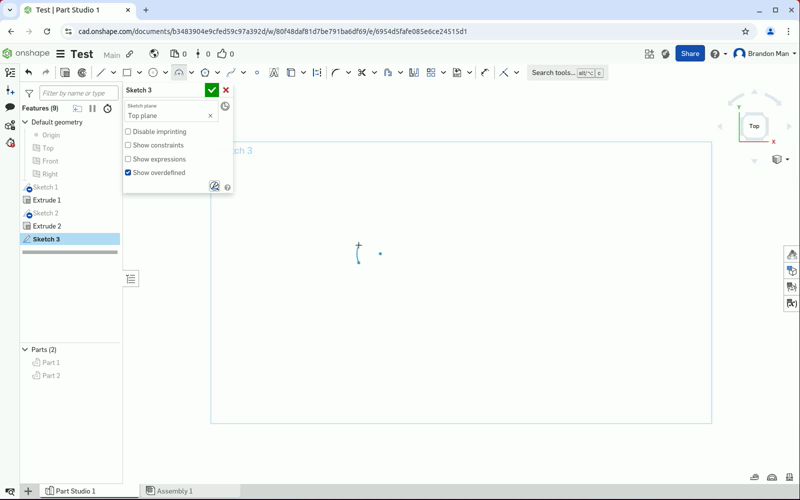
click(358, 244)
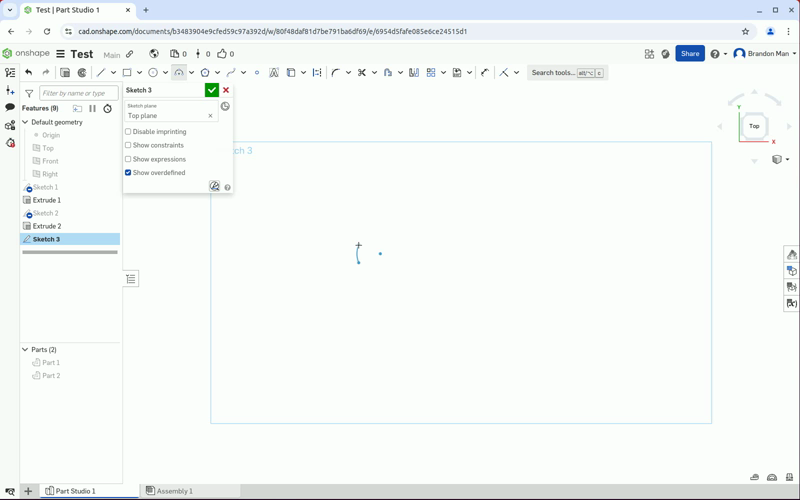
mouse_move(368, 253)
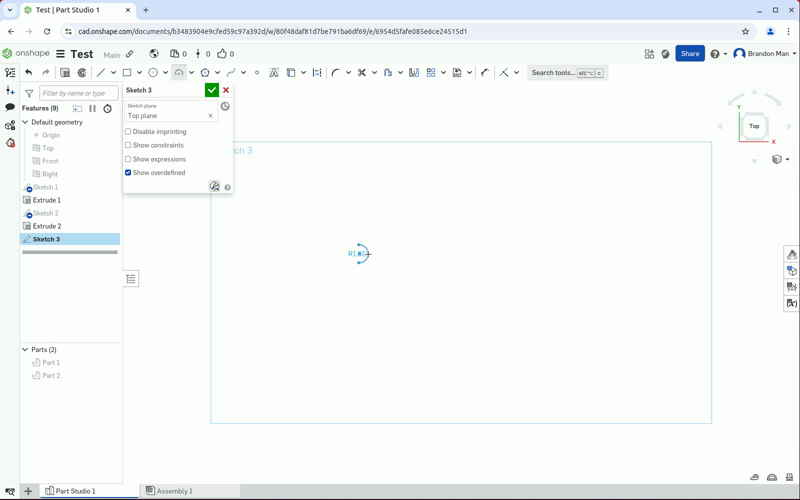
click(368, 253)
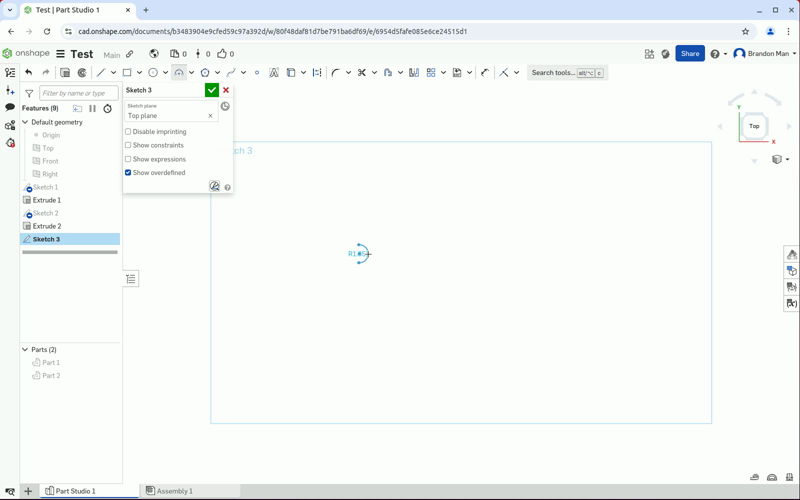
key_up(shift)
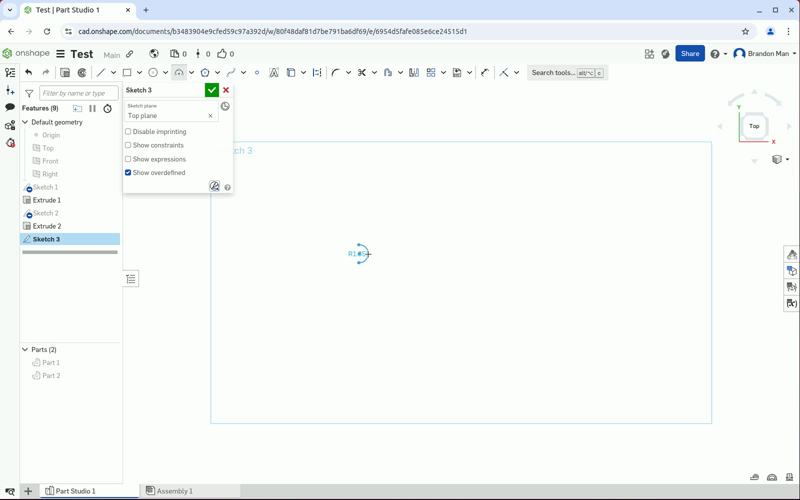
key(esc)
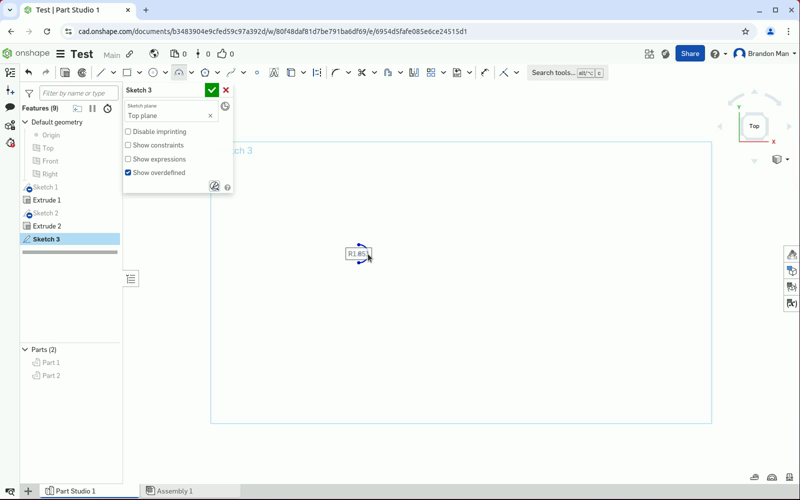
key(l)
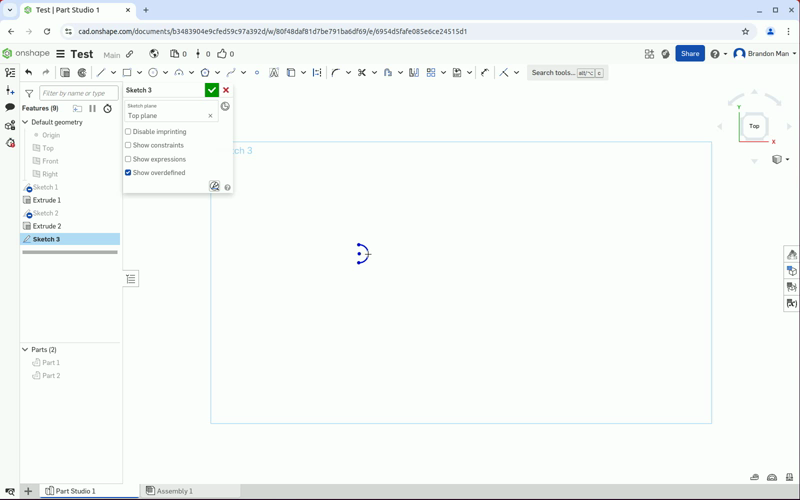
mouse_move(358, 244)
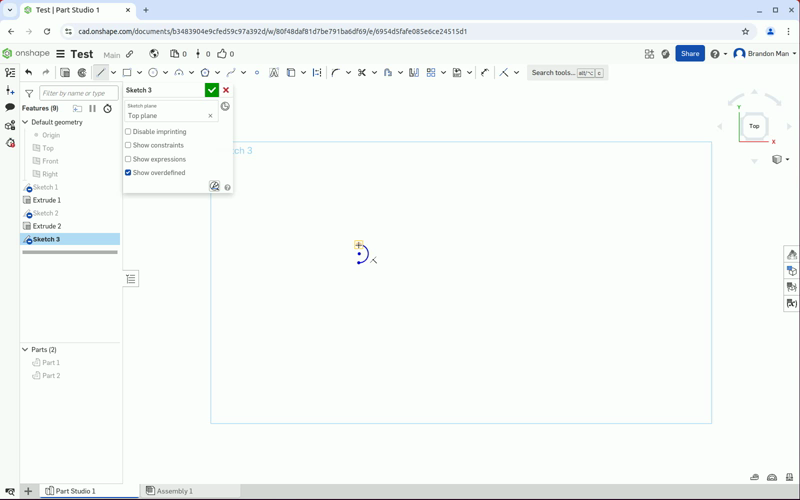
click(358, 244)
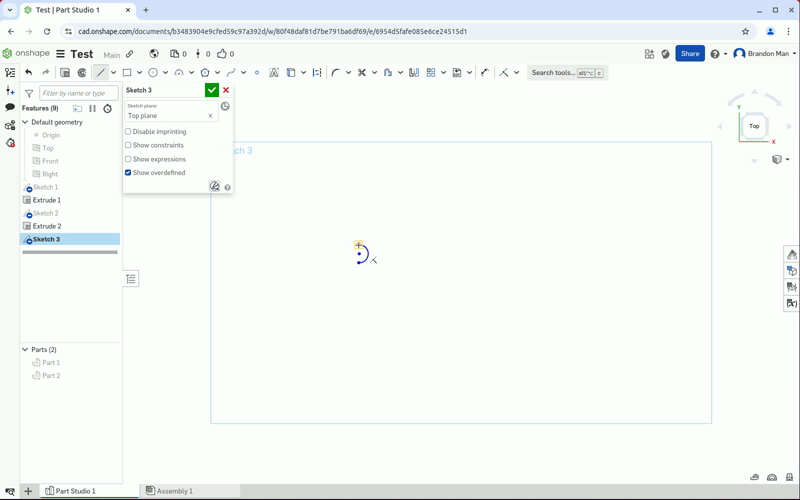
key_down(shift)
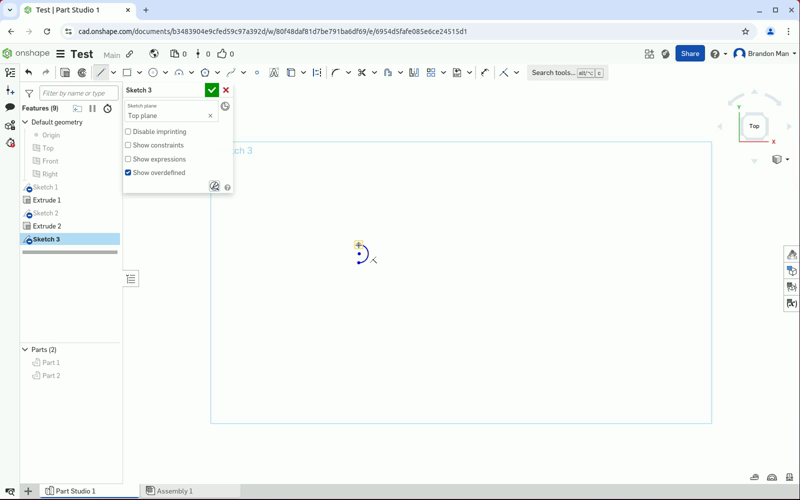
mouse_move(388, 244)
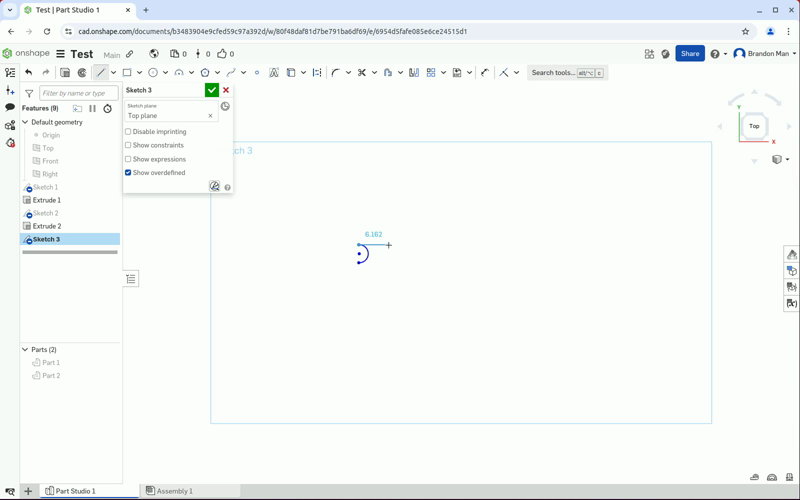
mouse_move(358, 253)
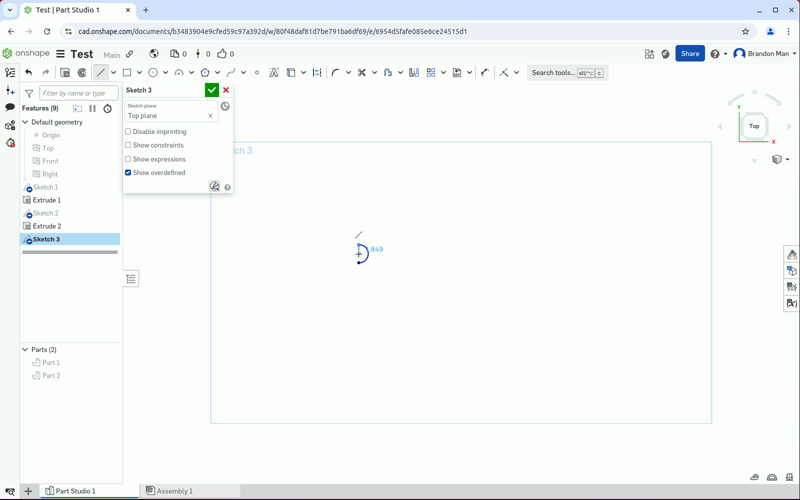
click(358, 253)
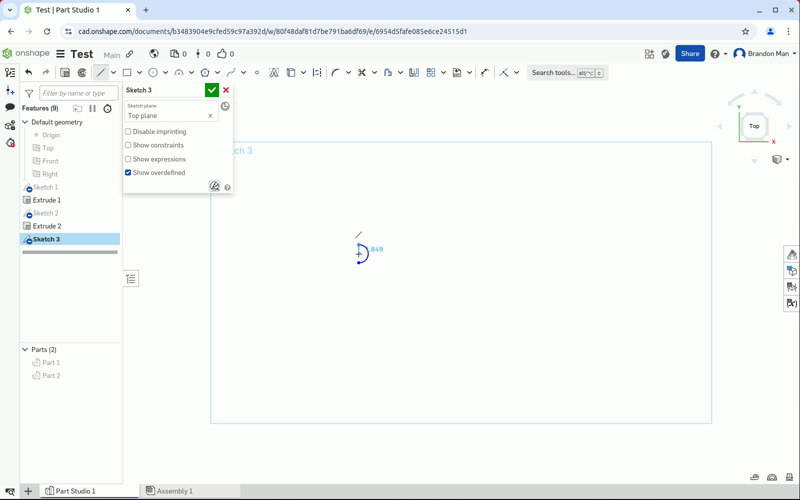
key_up(shift)
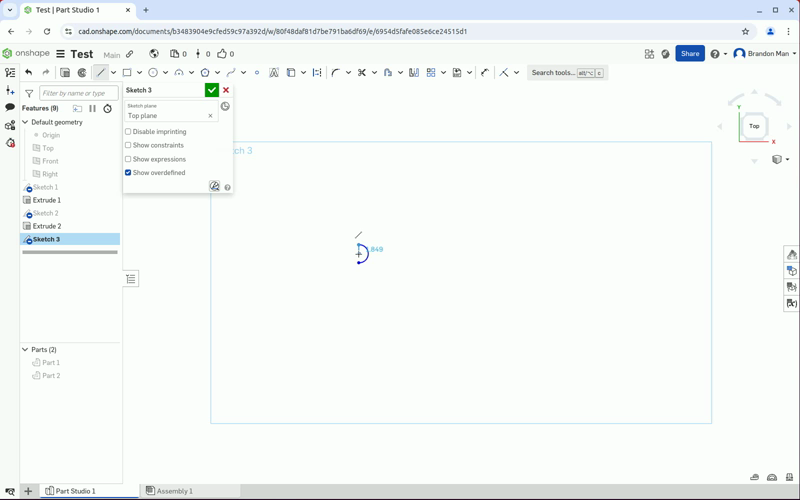
mouse_move(388, 253)
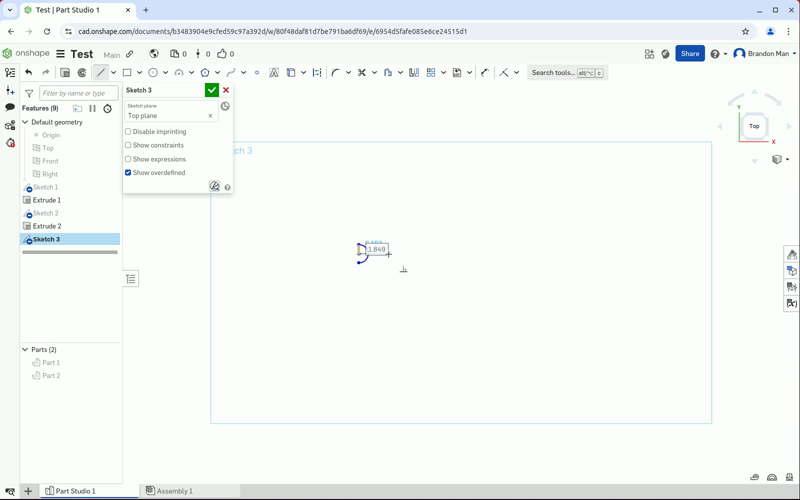
key_down(shift)
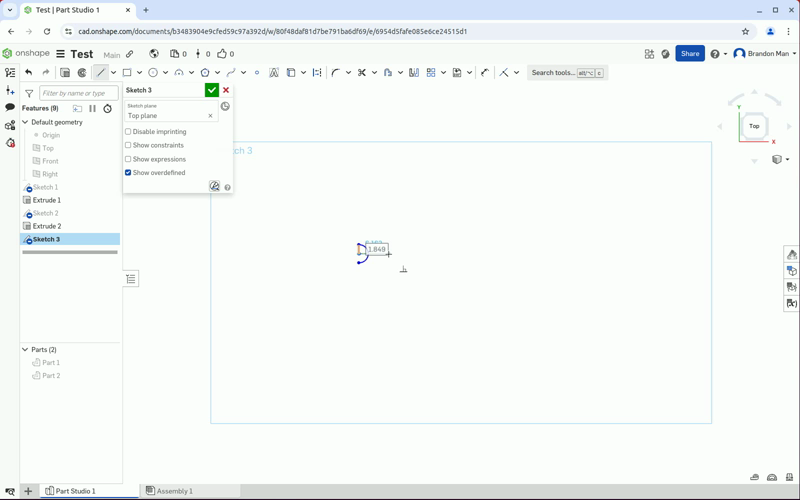
mouse_move(358, 262)
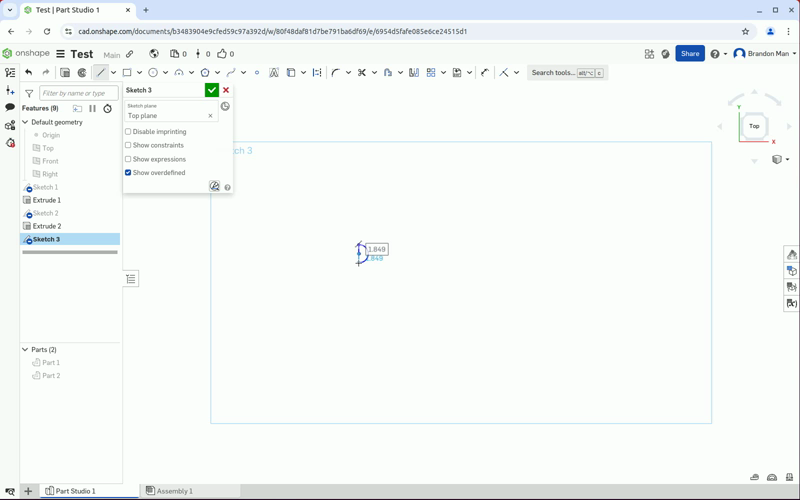
key_up(shift)
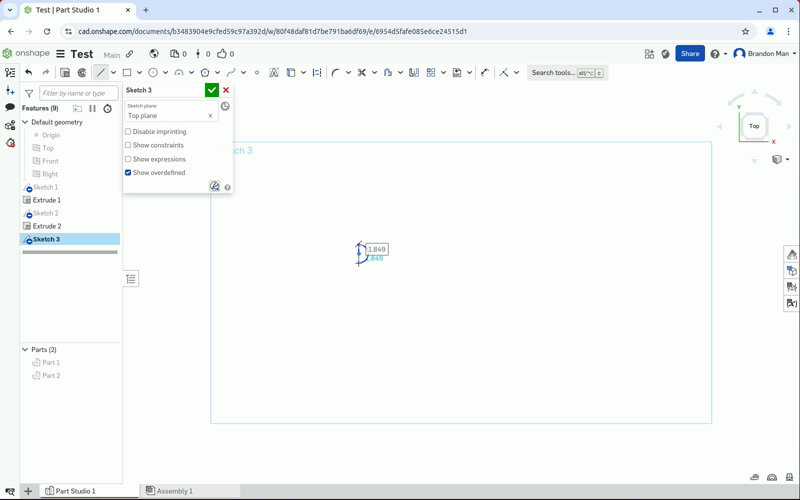
click(358, 262)
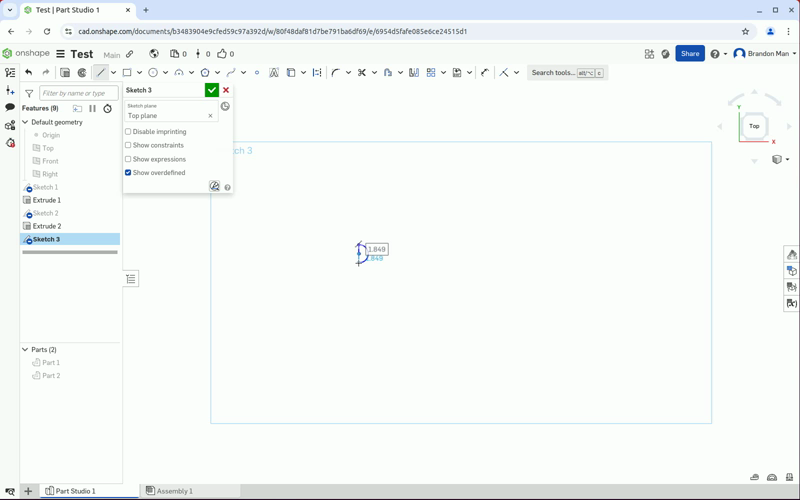
key(esc)
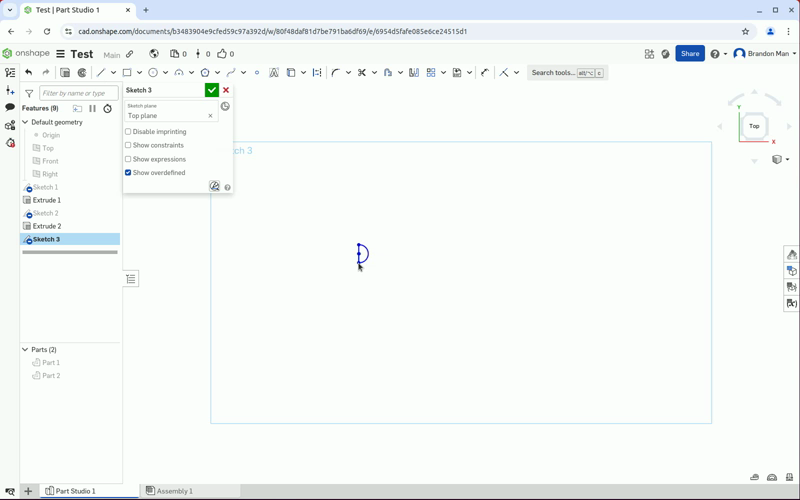
mouse_move(360, 247)
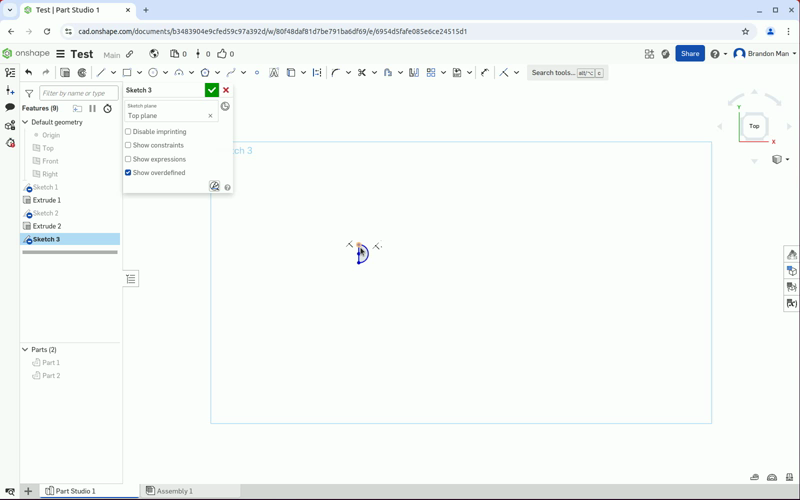
scroll(6)
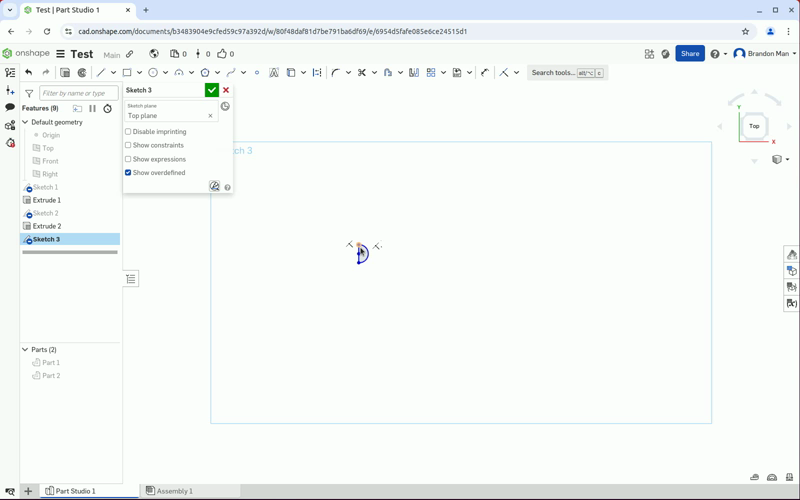
scroll(6)
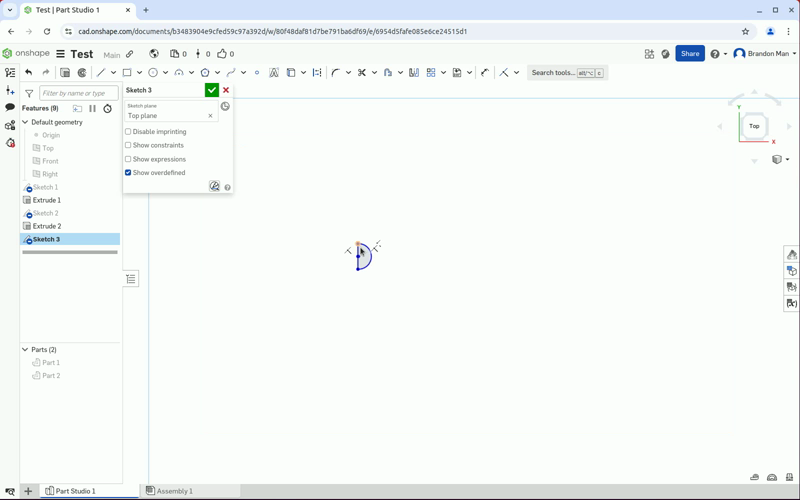
scroll(6)
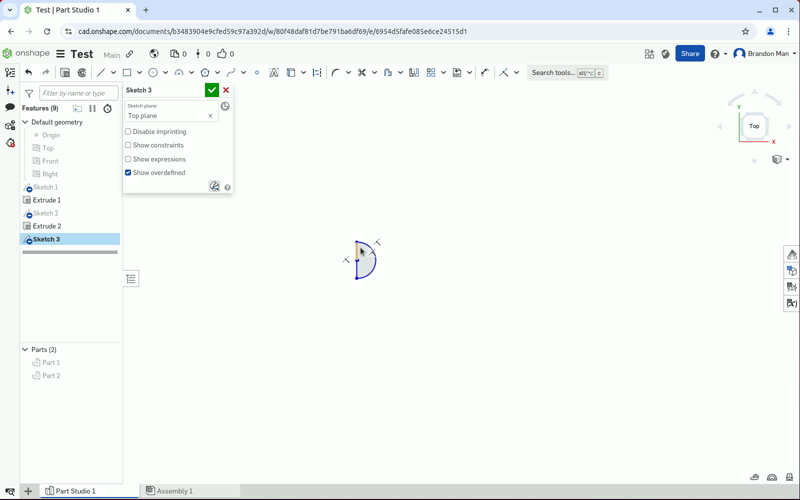
scroll(6)
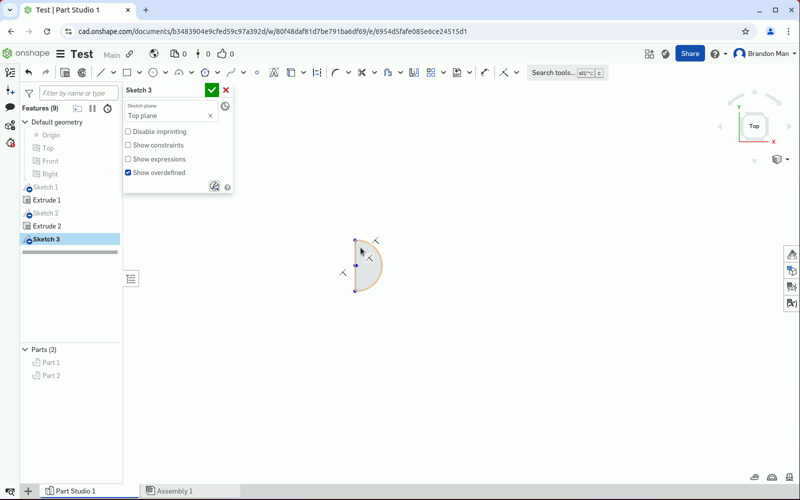
scroll(6)
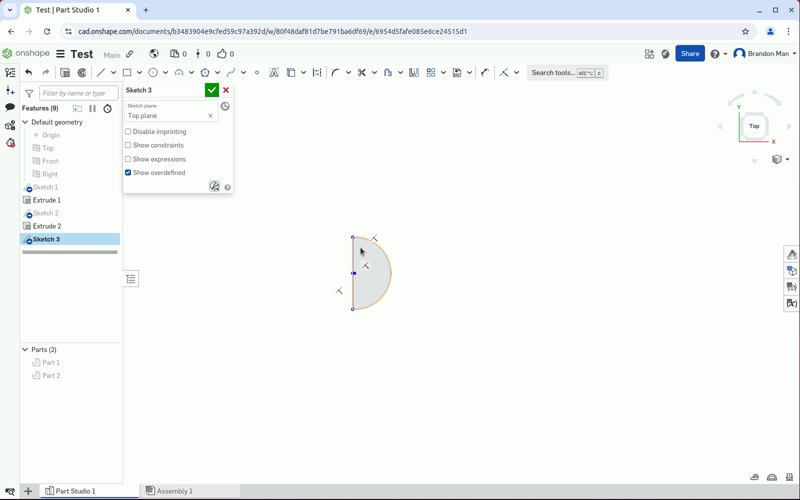
scroll(6)
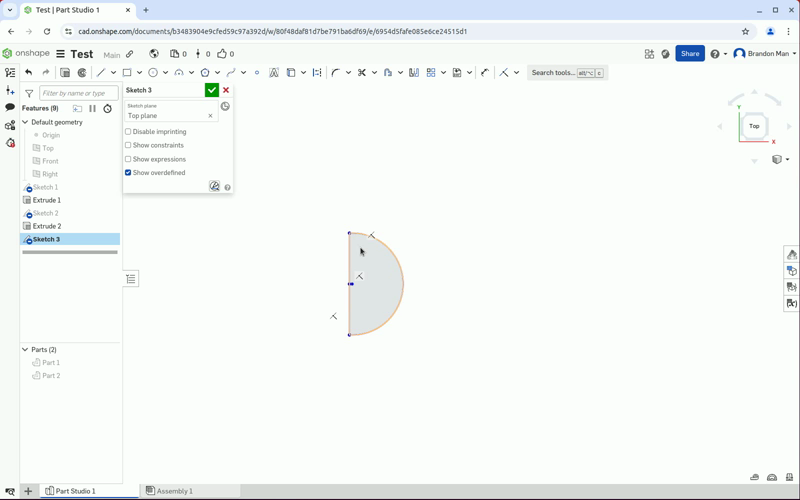
scroll(6)
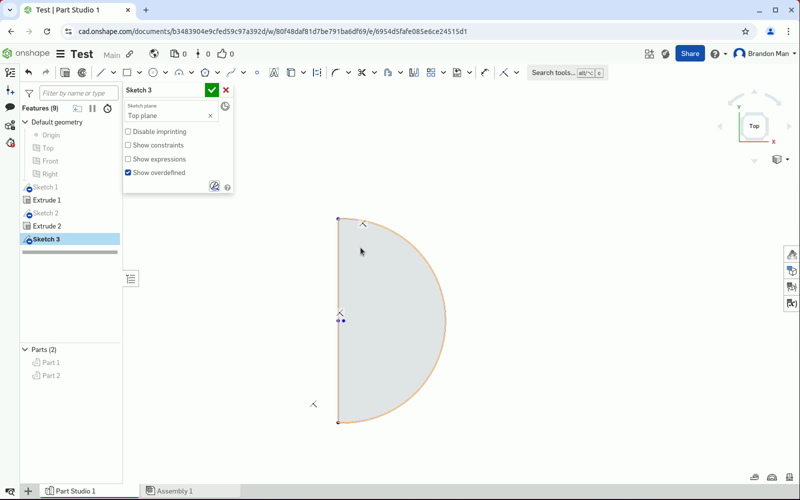
click(360, 247)
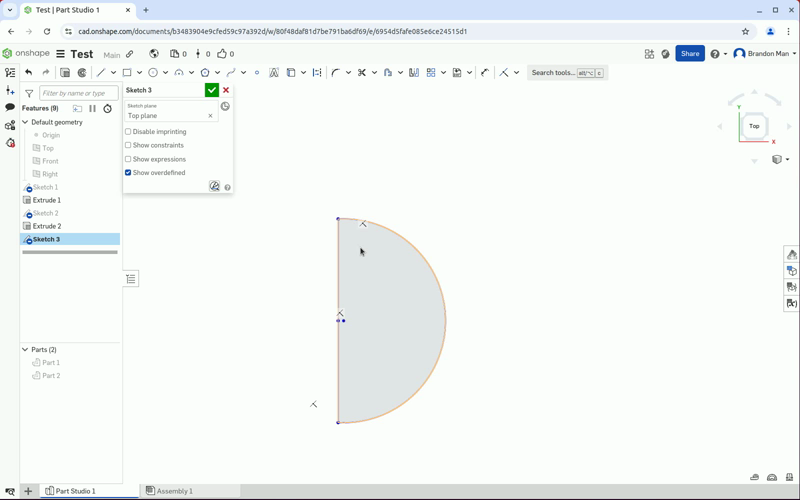
scroll(-6)
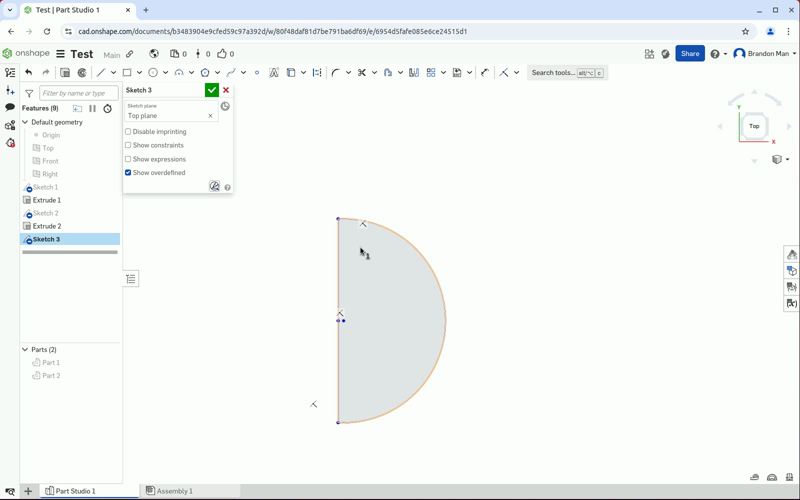
scroll(-6)
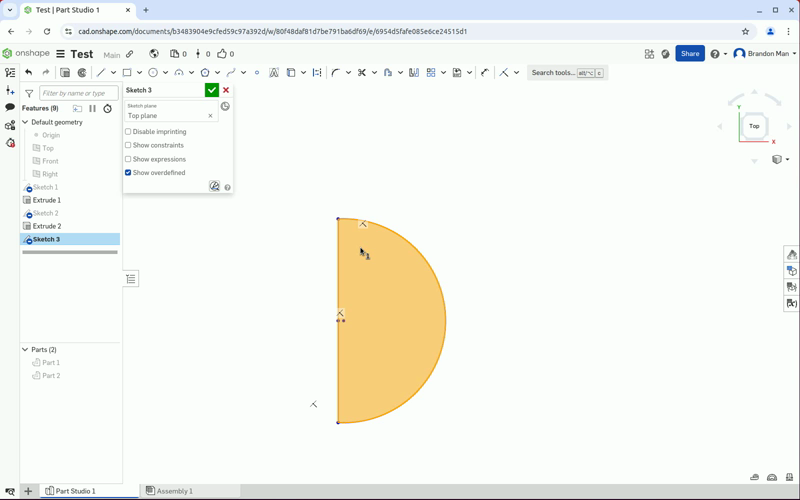
scroll(-6)
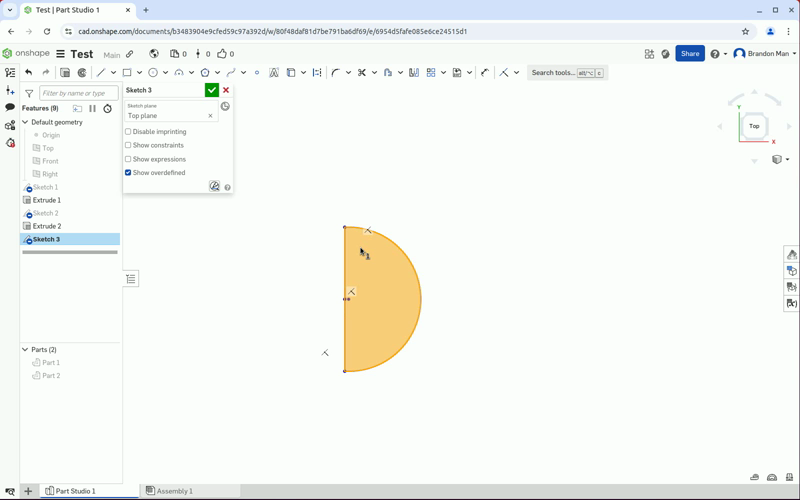
scroll(-6)
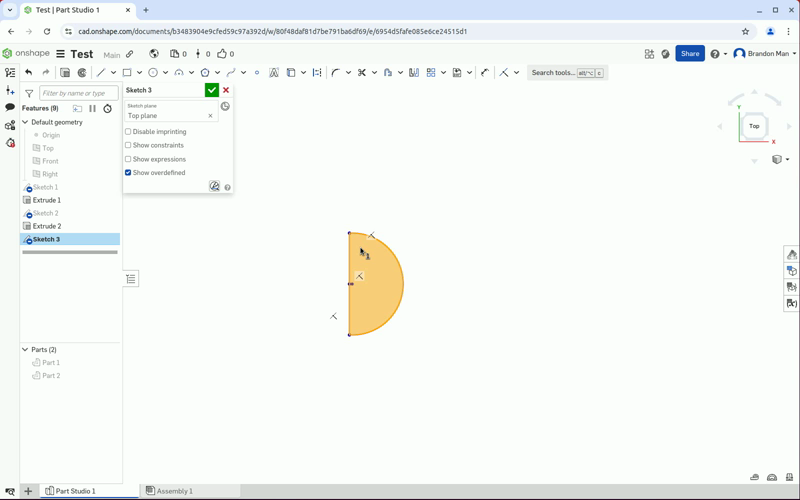
scroll(-6)
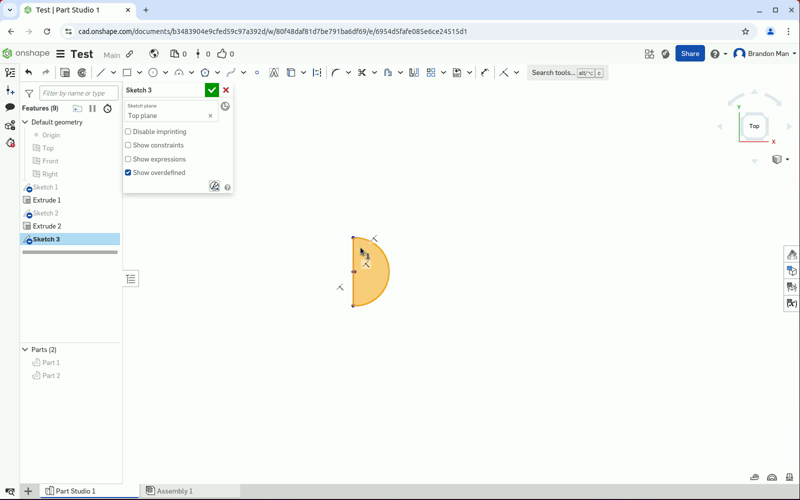
scroll(-6)
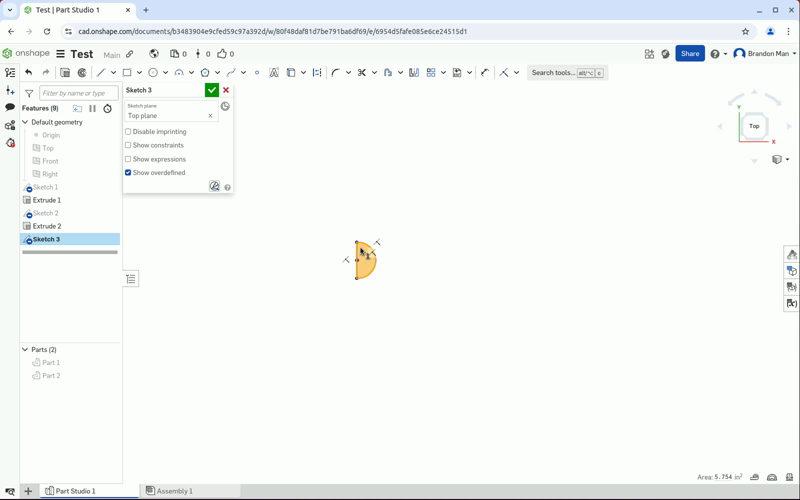
scroll(-6)
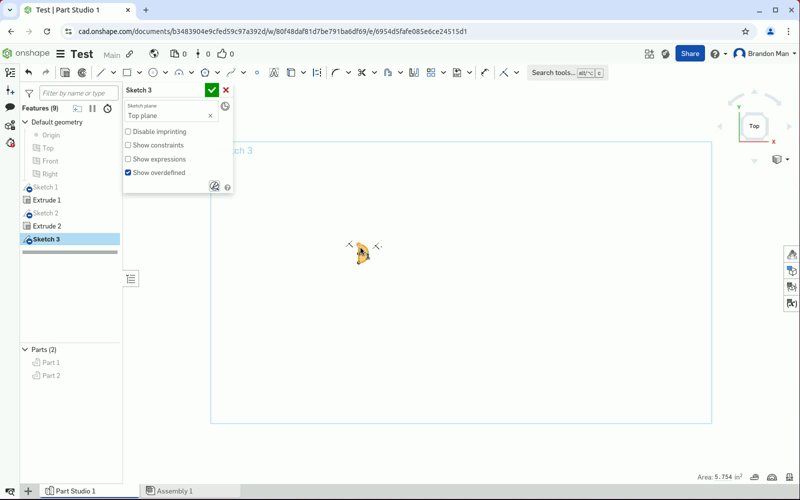
mouse_move(73, 352)
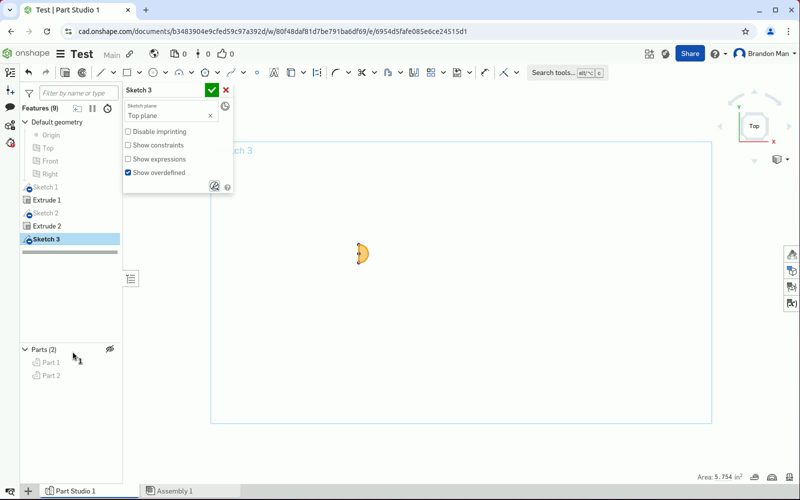
key(shift+y)
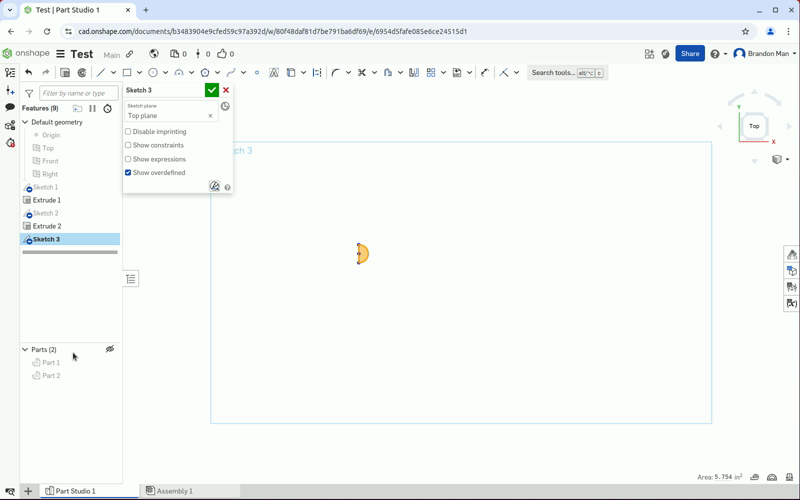
key(shift+e)
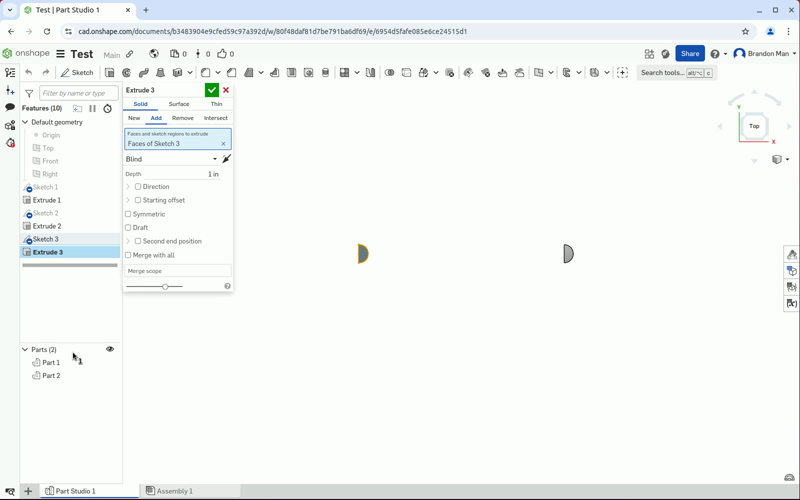
mouse_move(143, 106)
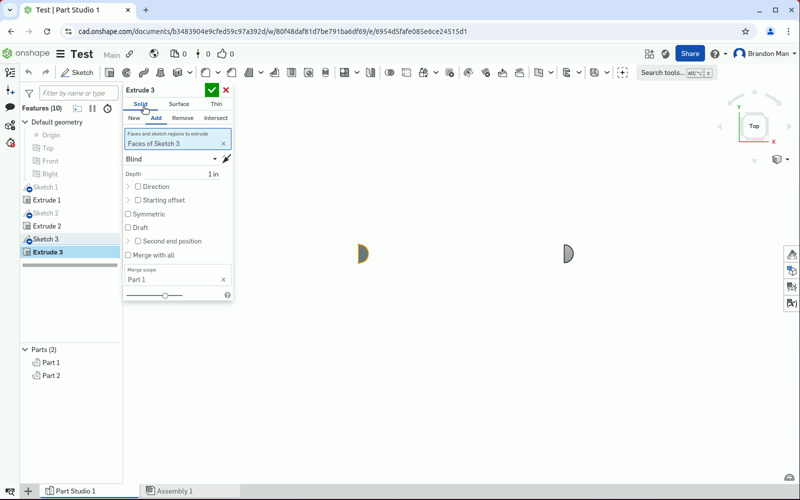
click(143, 106)
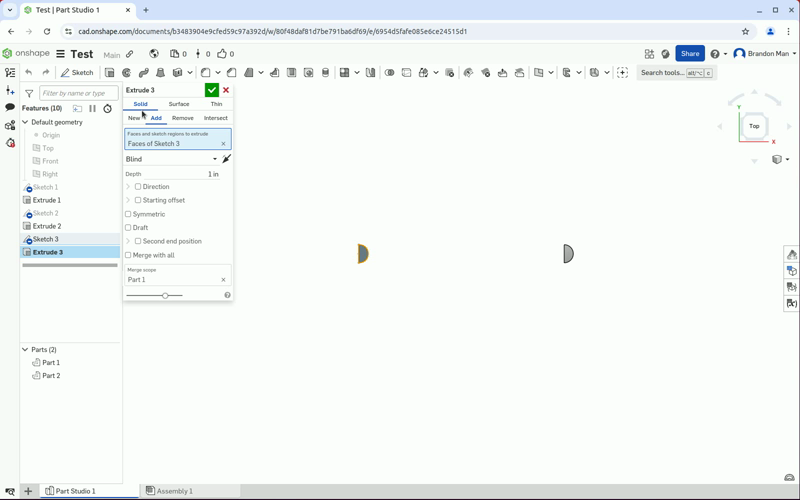
mouse_move(137, 120)
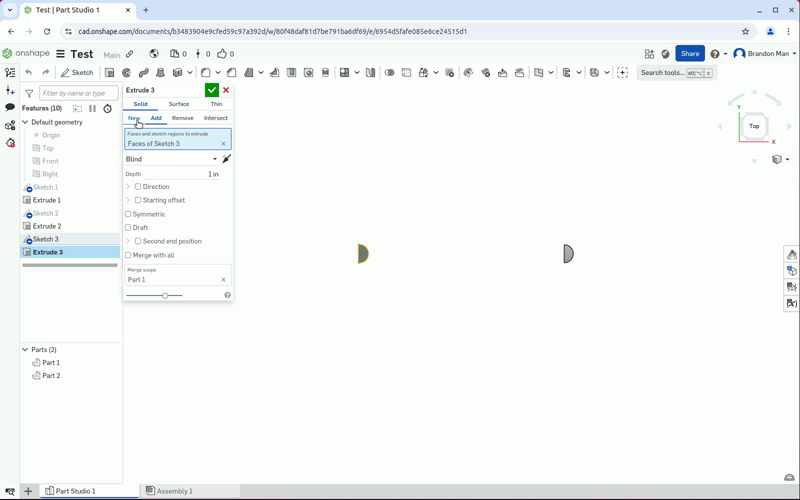
click(137, 120)
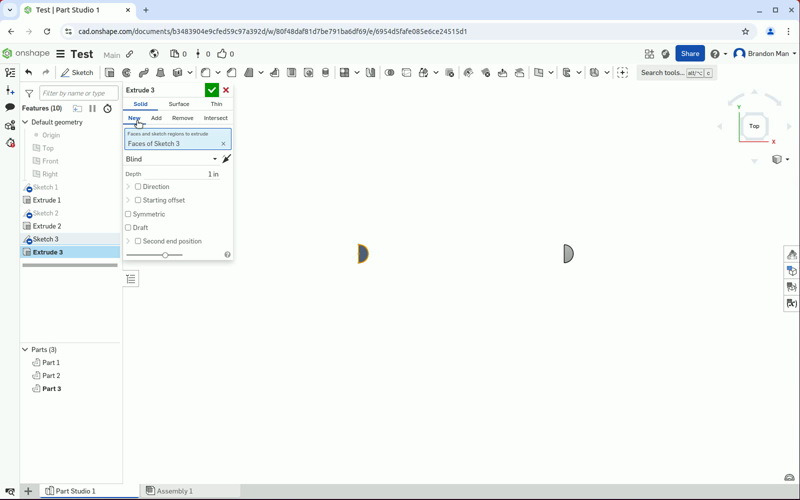
key(tab, 4)
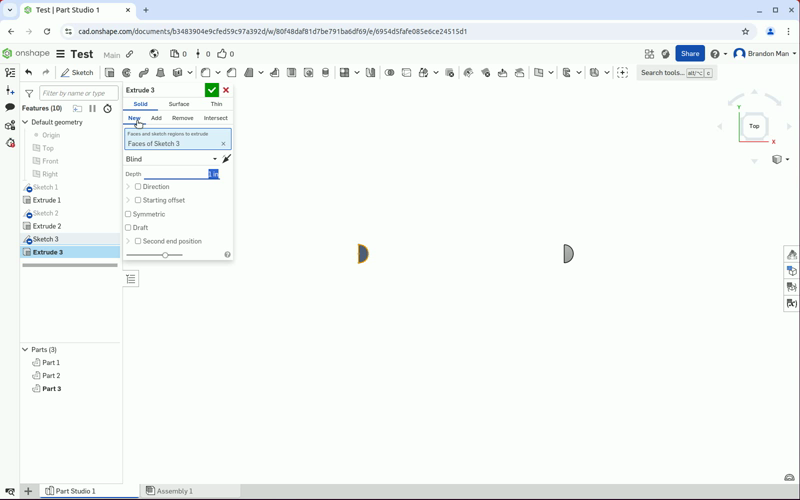
text(0.963)
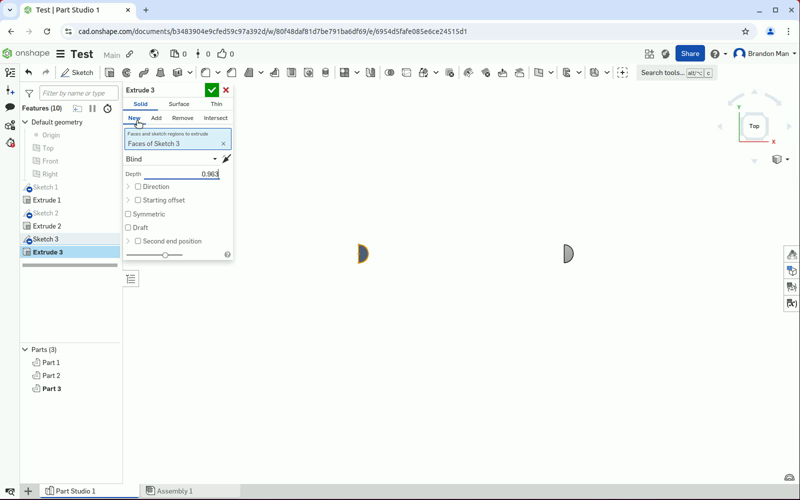
key(enter)
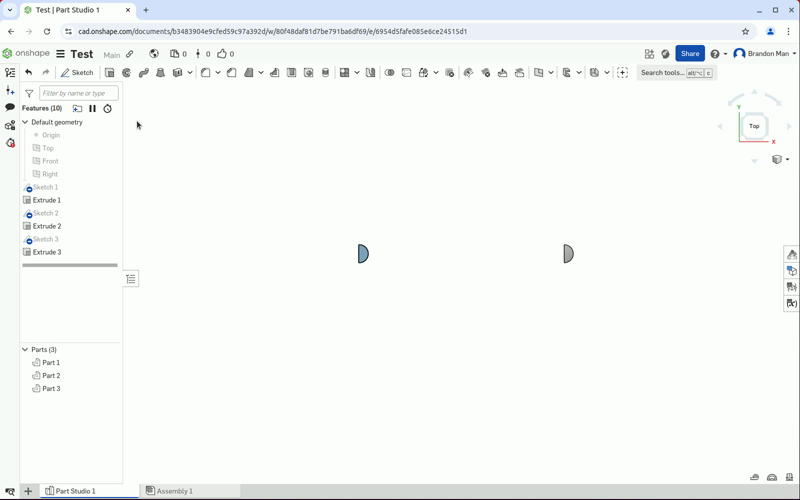
key(shift+h)
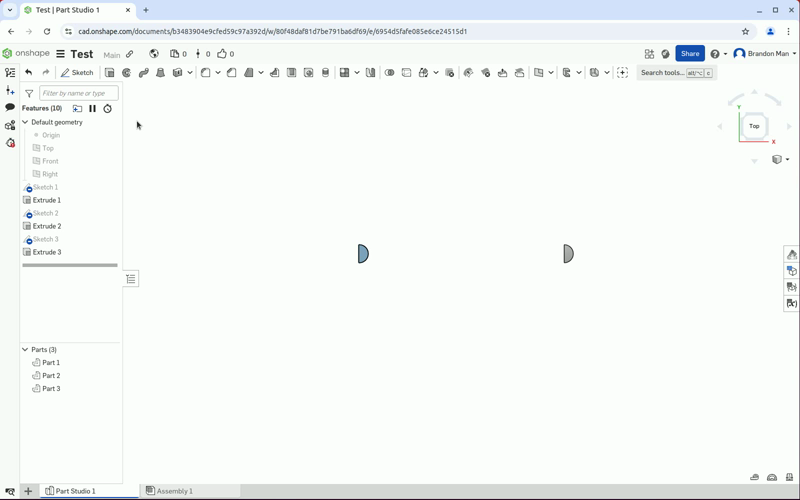
key(shift+h)
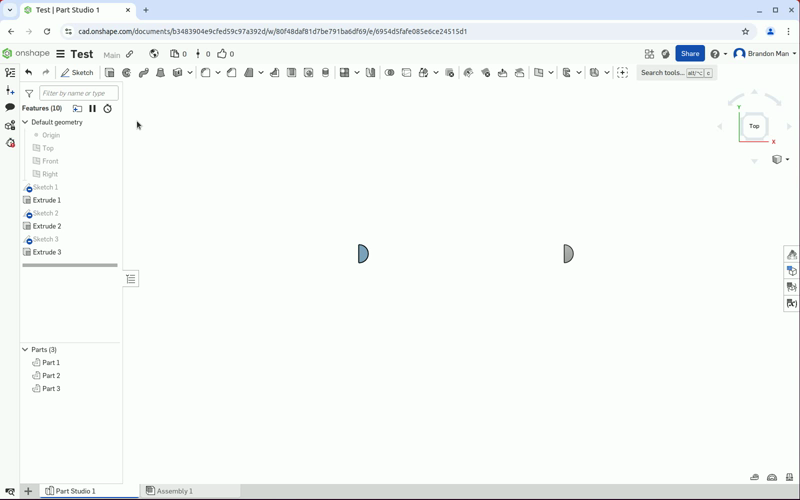
mouse_move(73, 189)
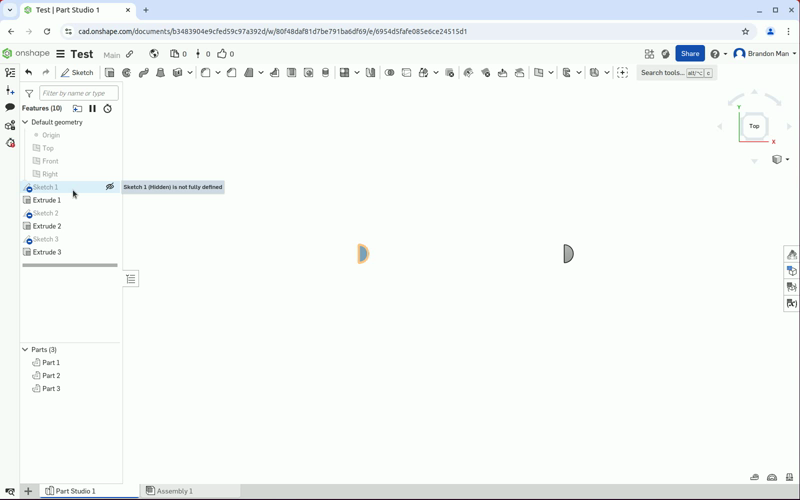
click(73, 189)
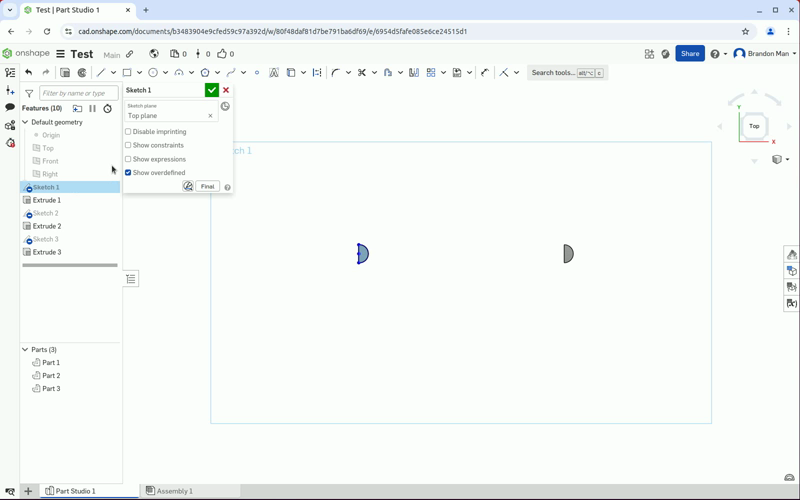
mouse_move(229, 92)
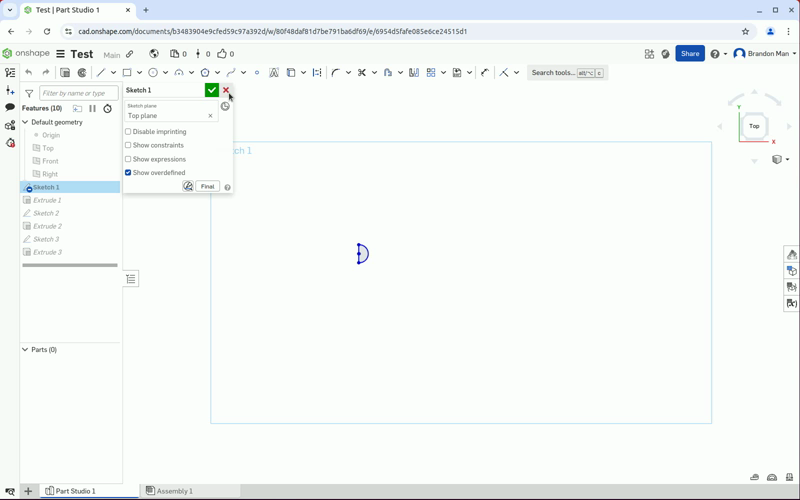
click(229, 92)
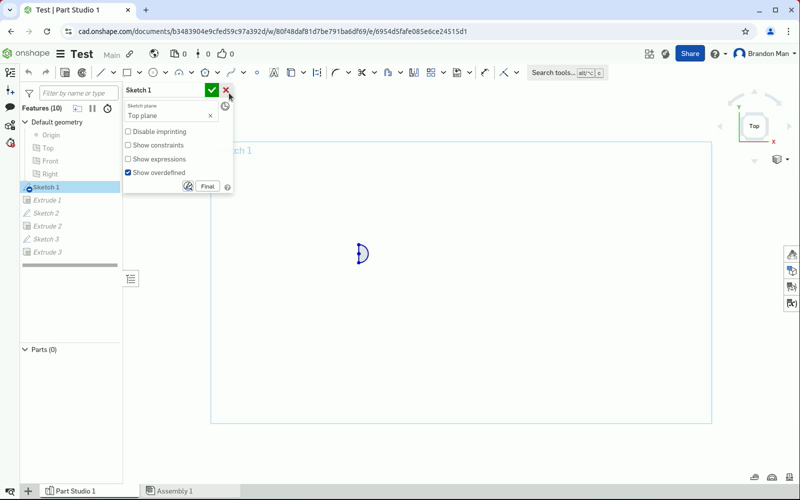
key(shift+s)
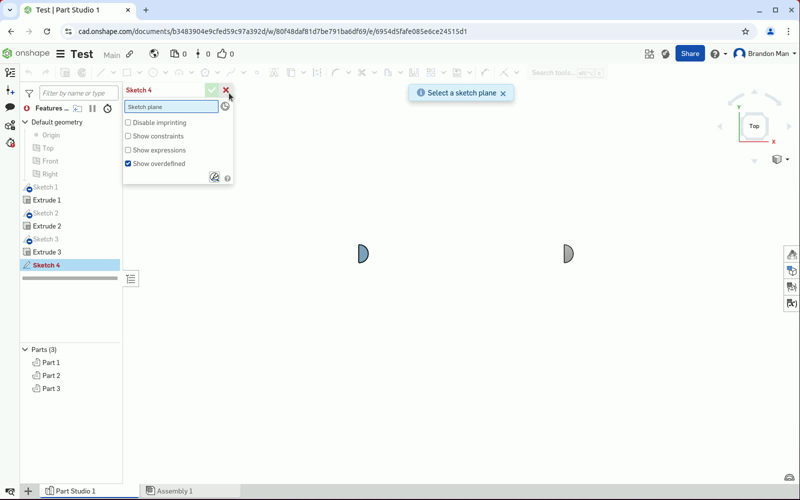
mouse_move(73, 150)
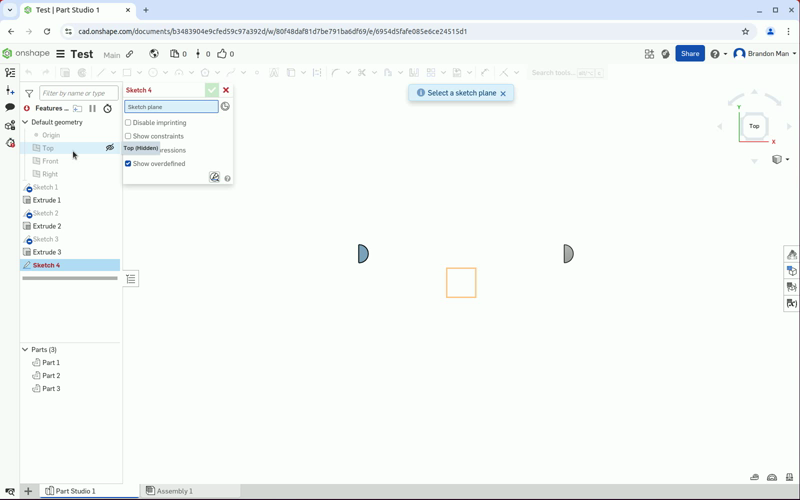
click(73, 150)
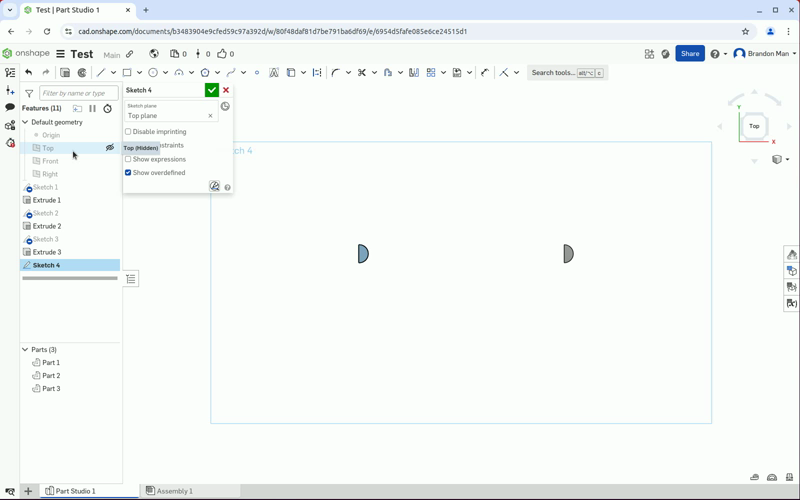
mouse_move(73, 352)
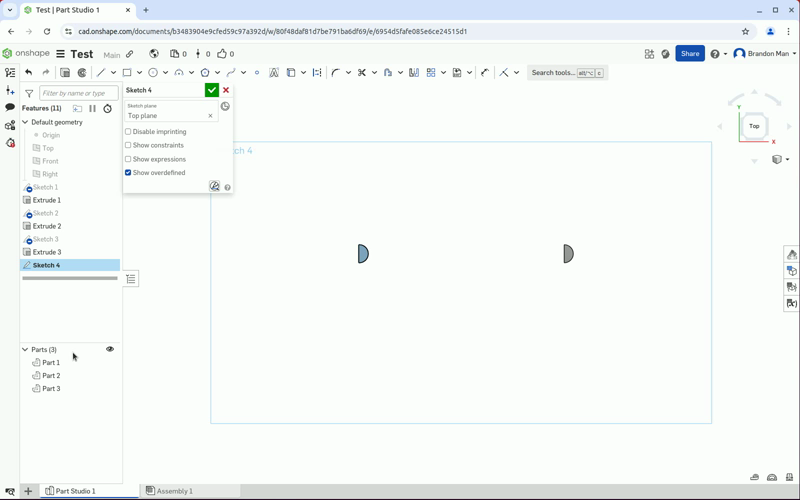
key(y)
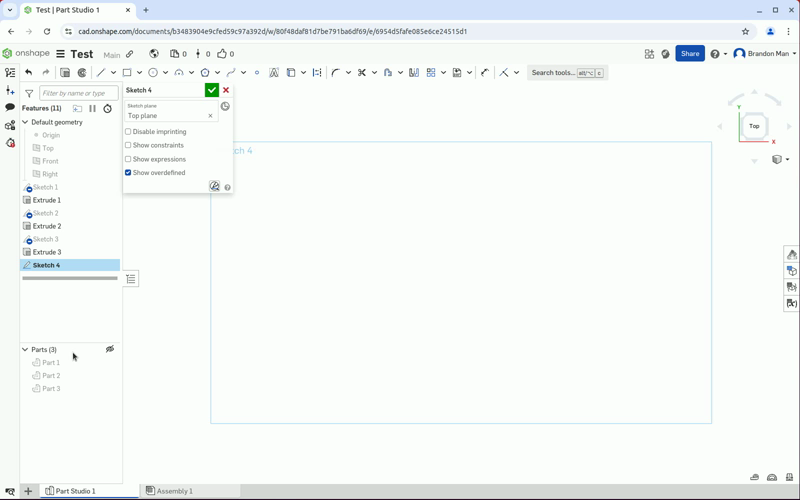
key(l)
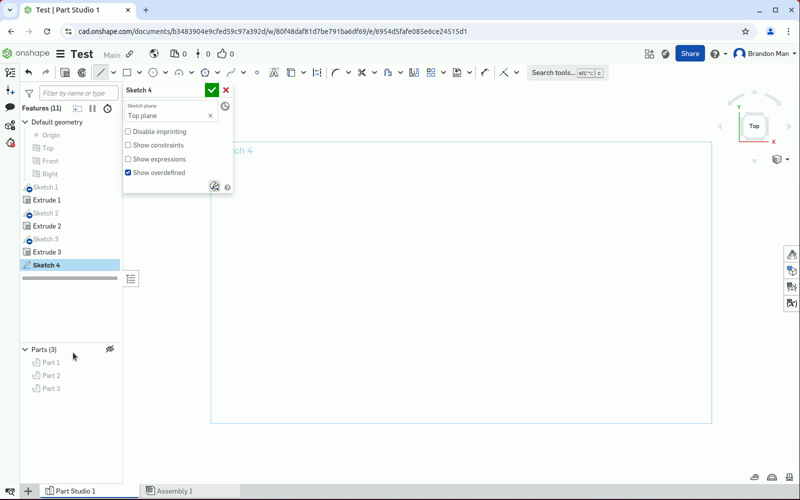
key_down(shift)
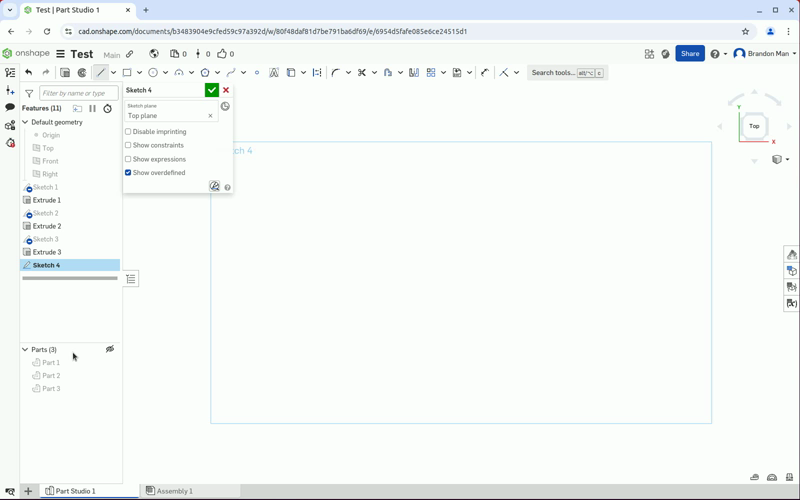
mouse_move(358, 262)
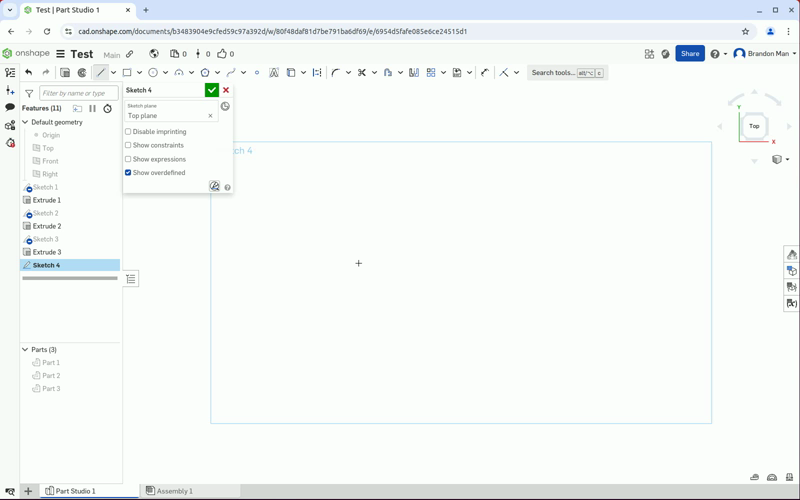
click(358, 262)
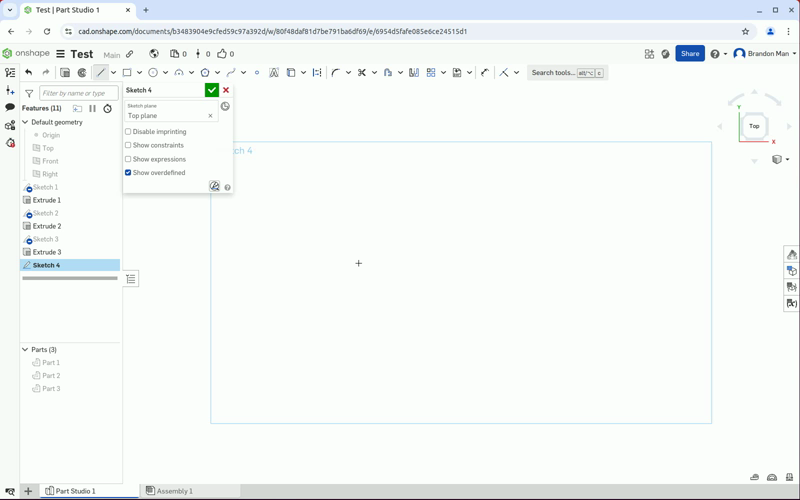
key_up(shift)
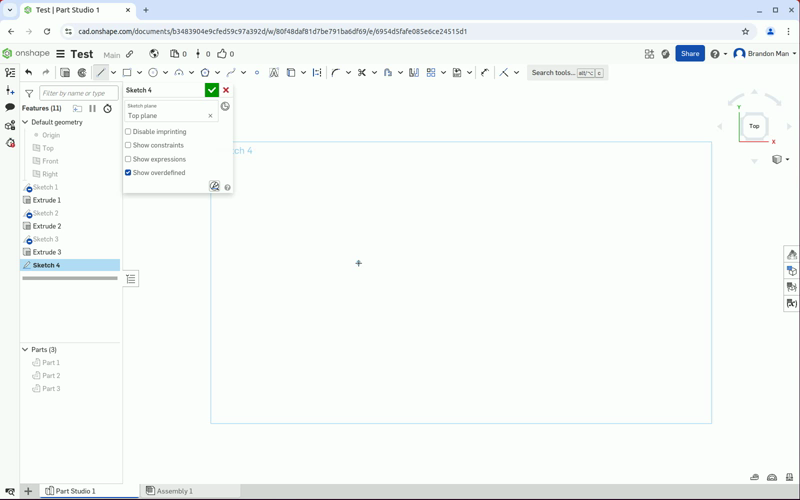
key_down(shift)
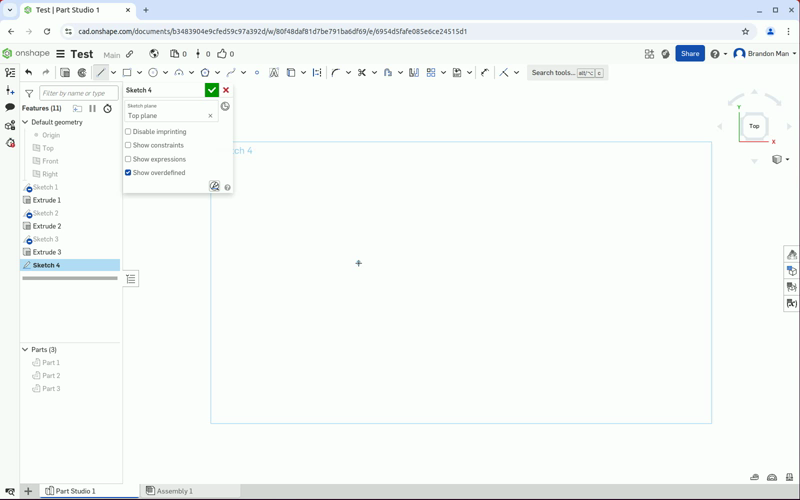
mouse_move(563, 262)
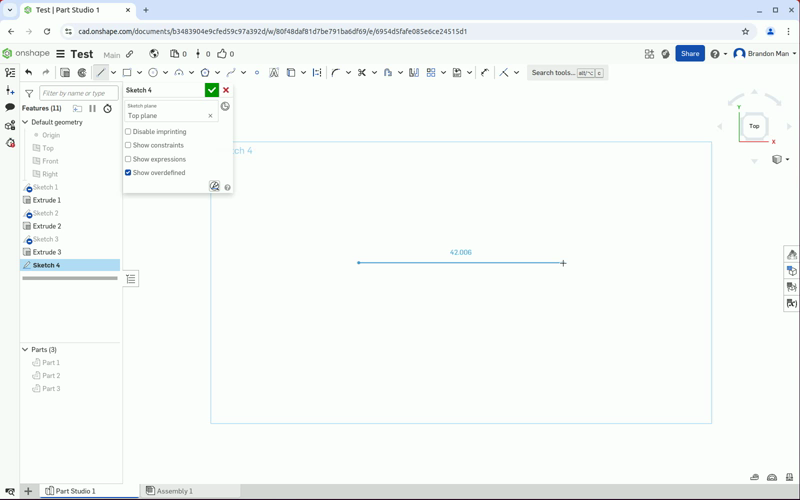
click(563, 262)
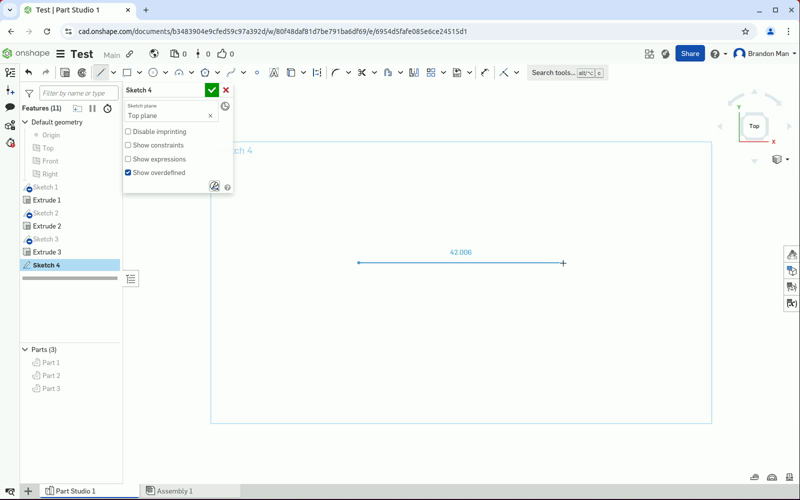
key_up(shift)
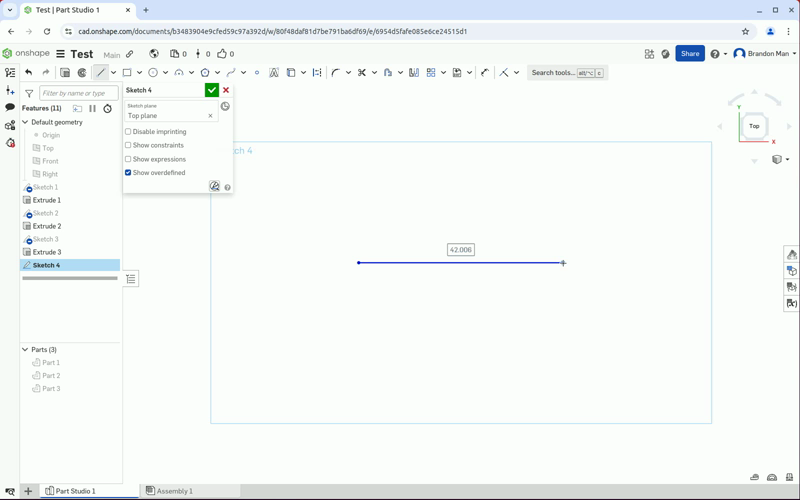
key(esc)
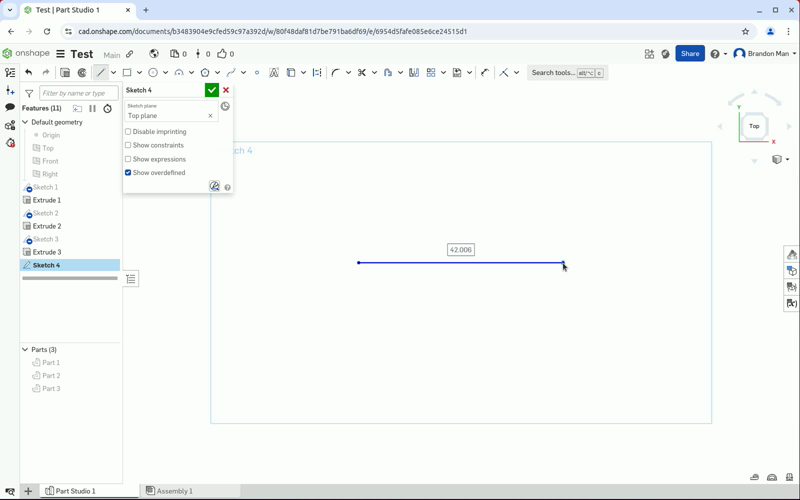
key(a)
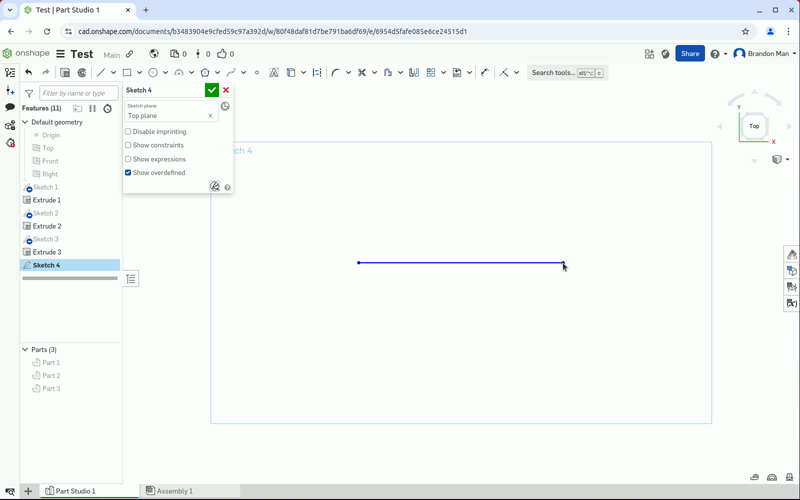
mouse_move(563, 262)
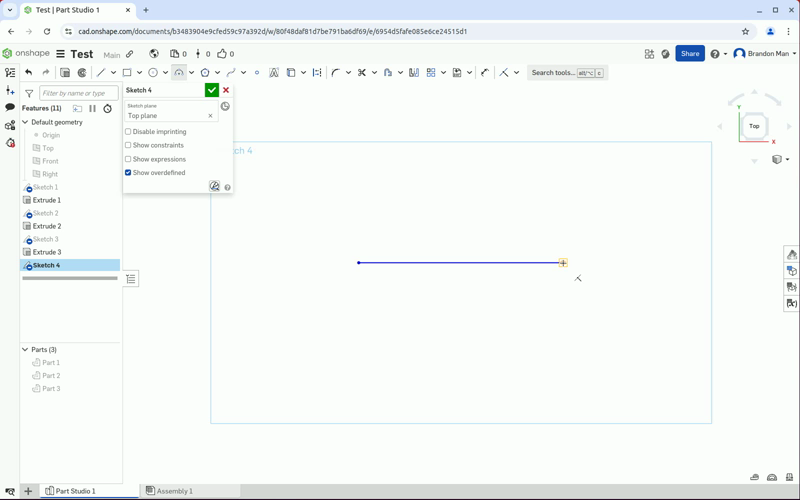
click(563, 262)
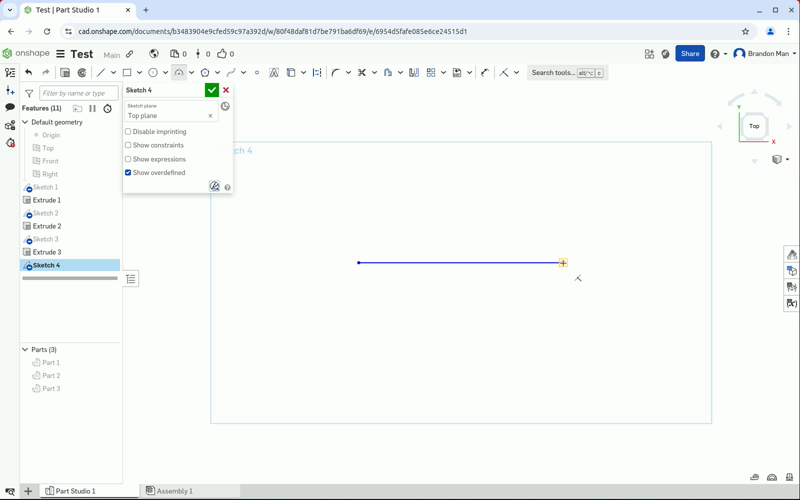
key_down(shift)
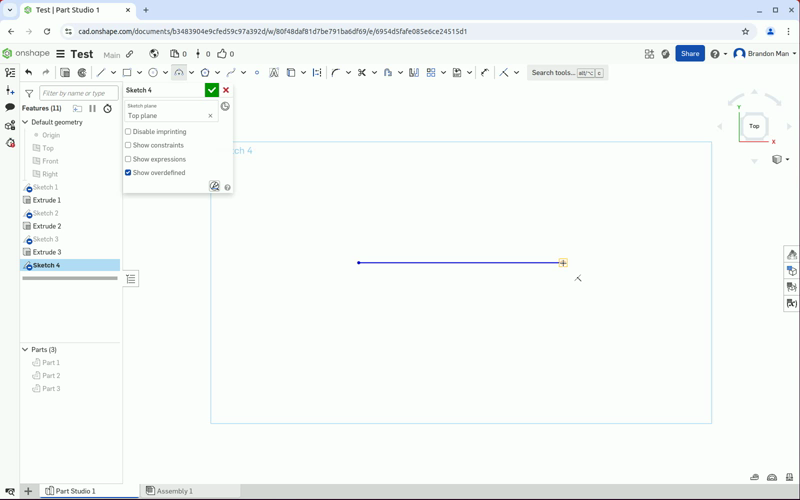
mouse_move(563, 245)
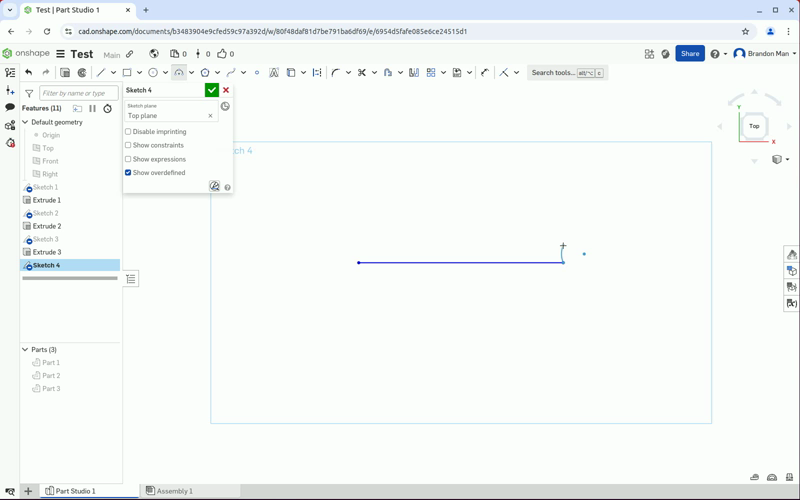
click(563, 245)
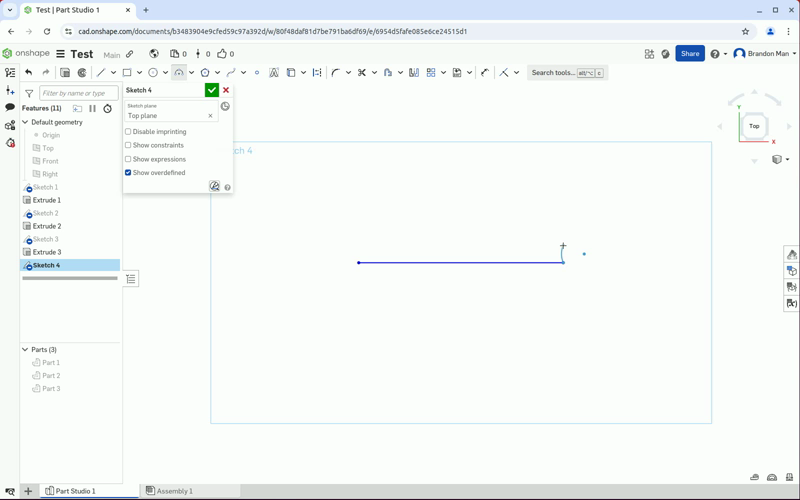
mouse_move(572, 254)
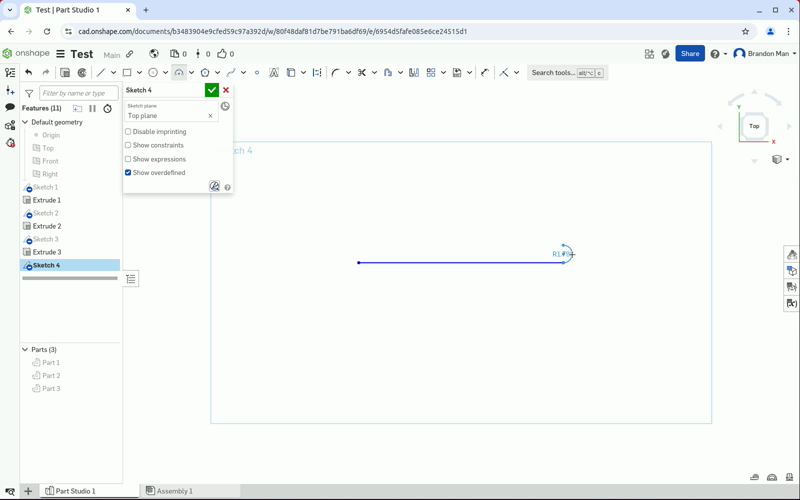
click(572, 254)
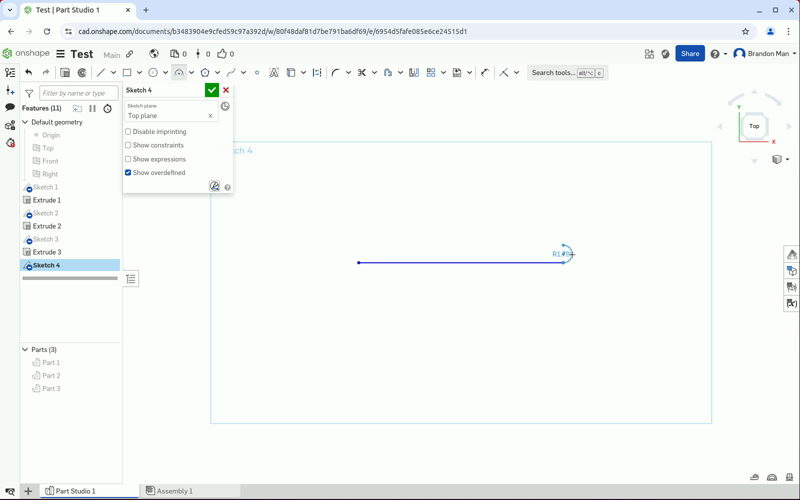
key_up(shift)
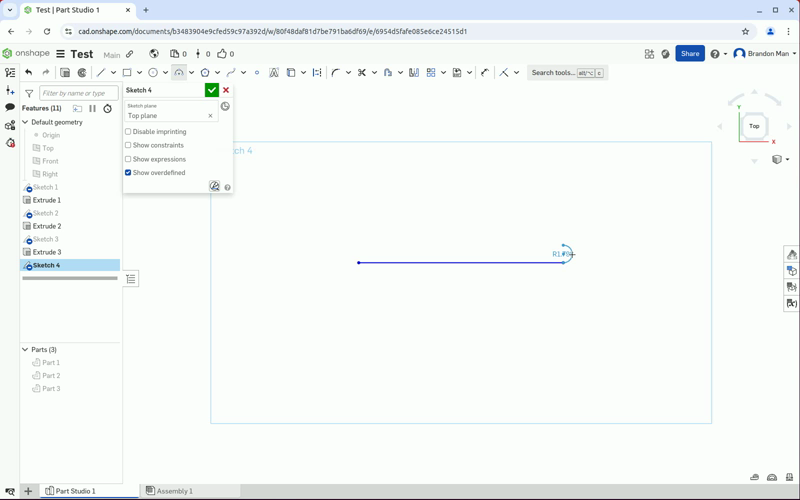
key(esc)
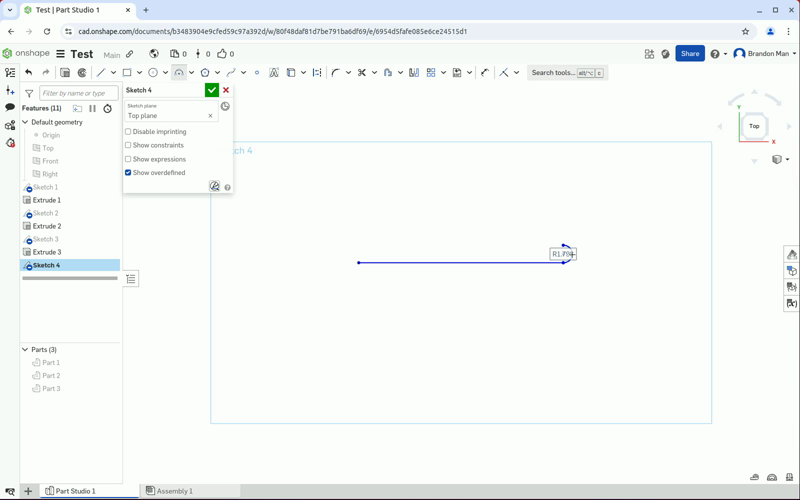
key(l)
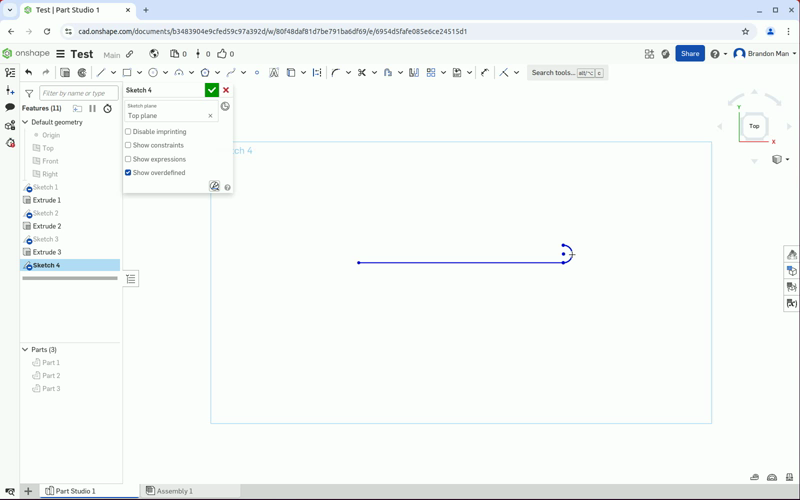
mouse_move(563, 245)
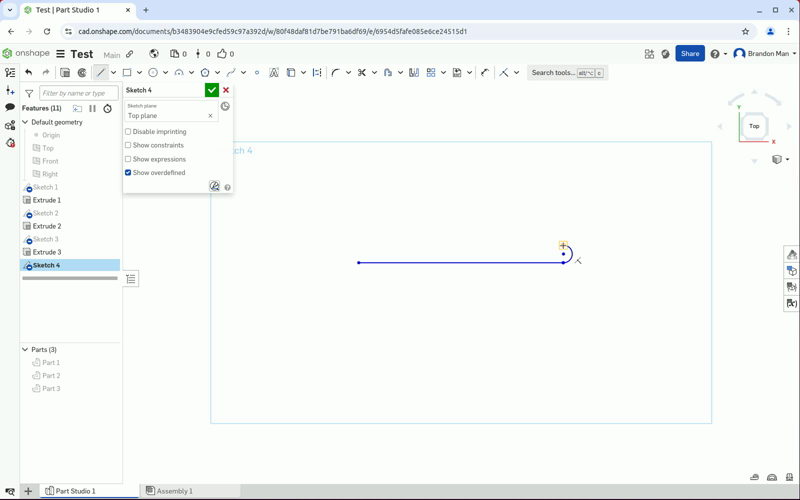
click(563, 245)
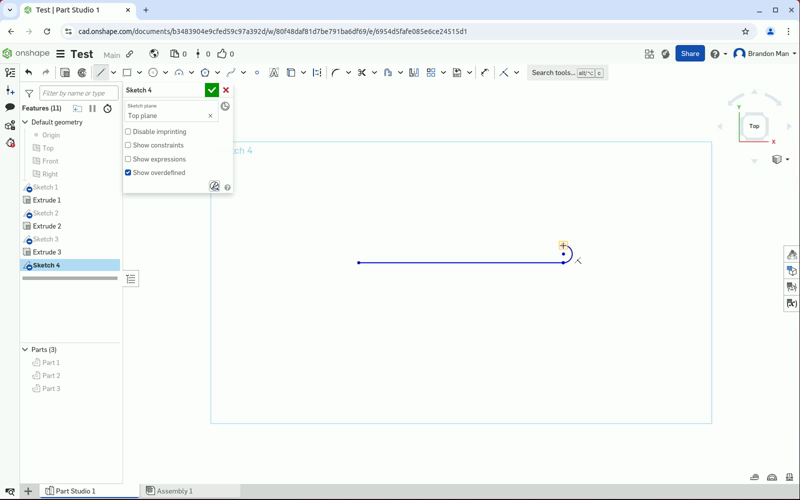
key_down(shift)
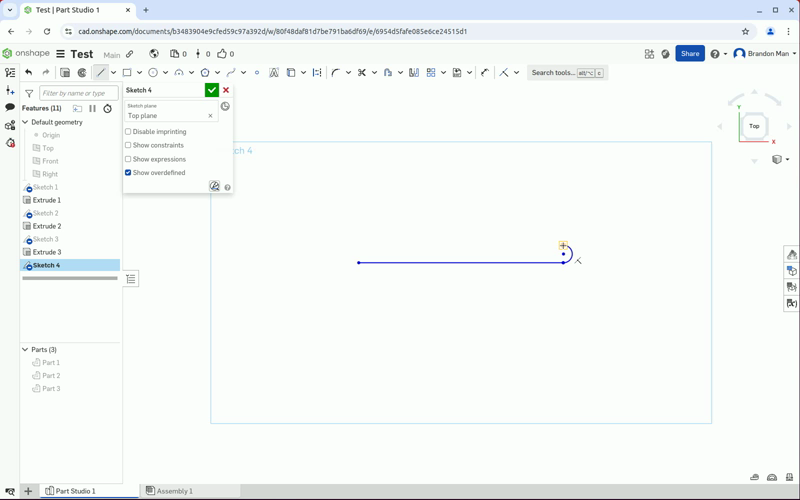
mouse_move(358, 245)
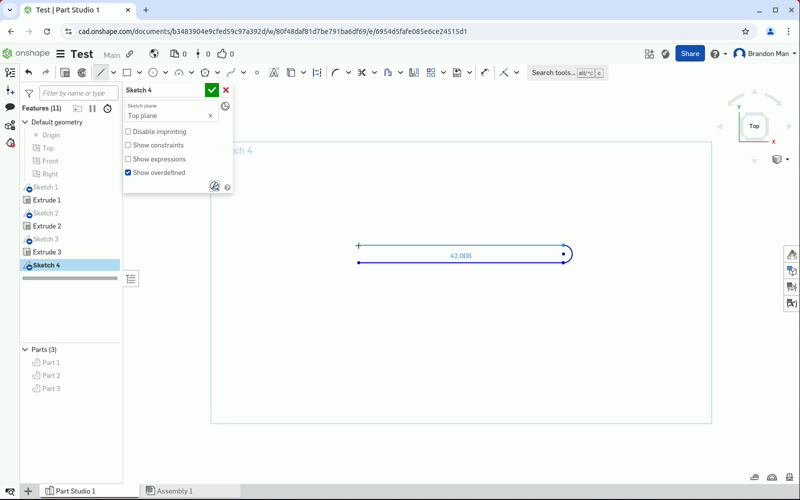
click(358, 245)
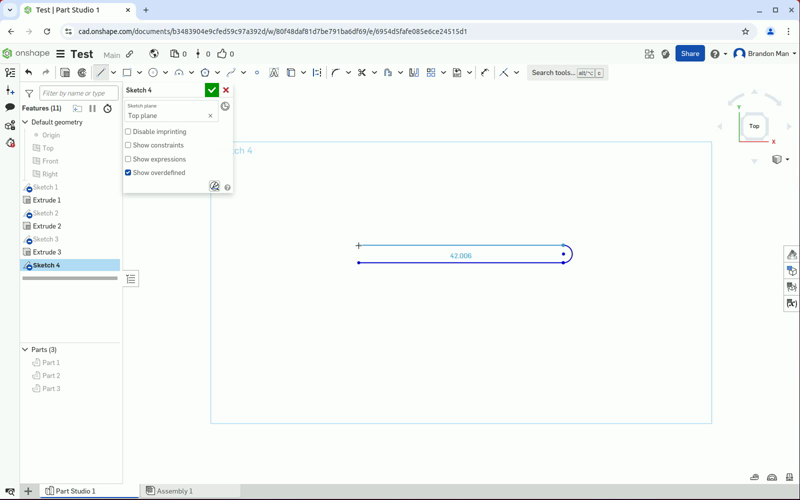
key_up(shift)
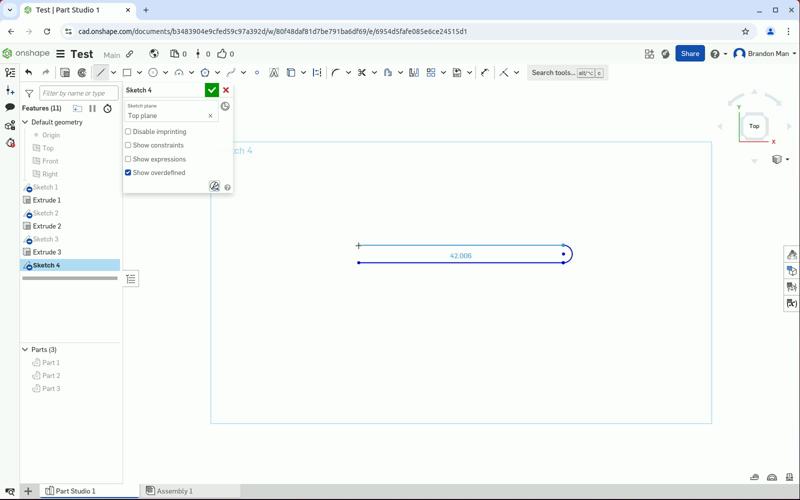
key(esc)
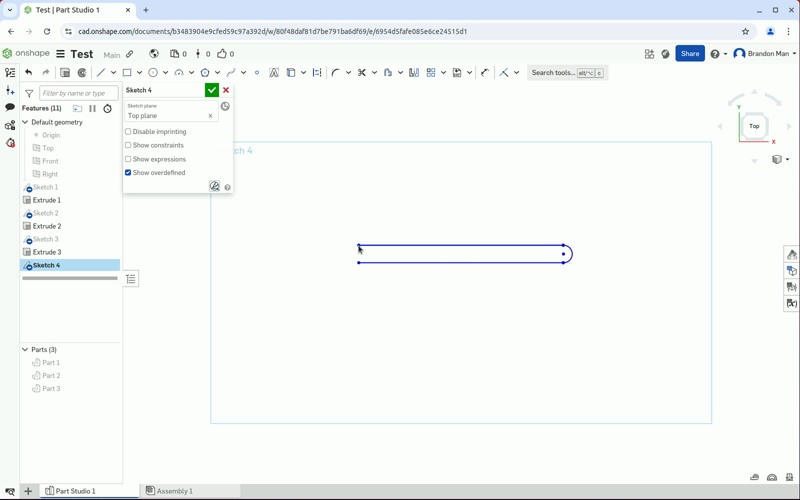
key(a)
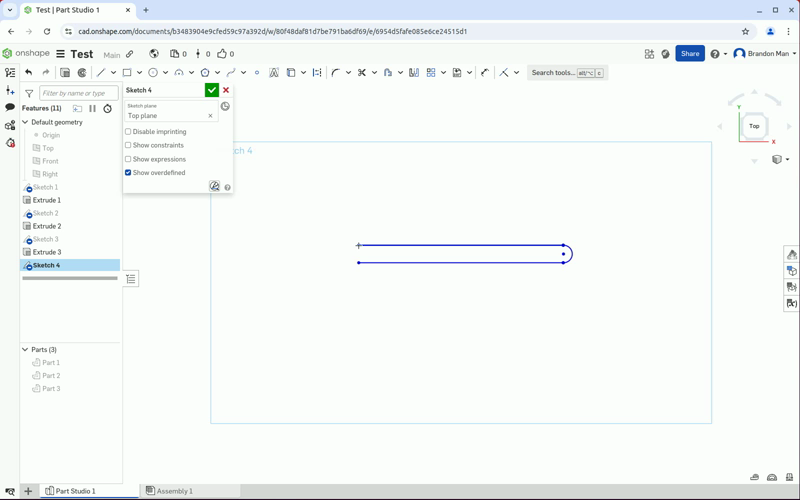
mouse_move(358, 245)
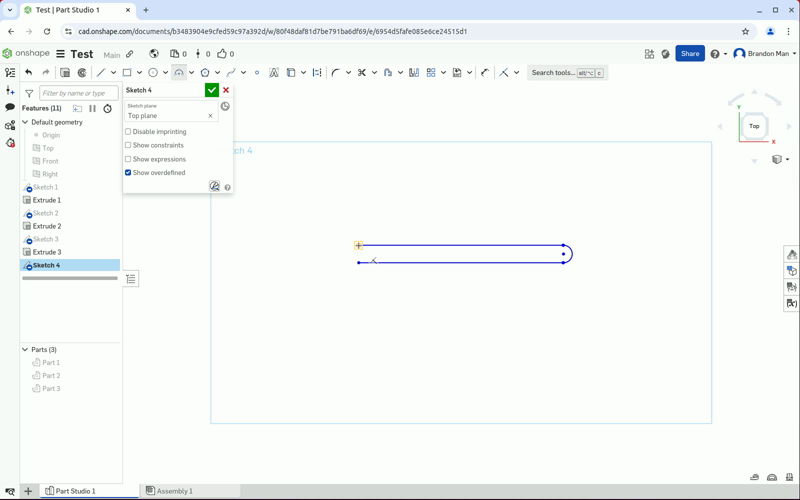
click(358, 245)
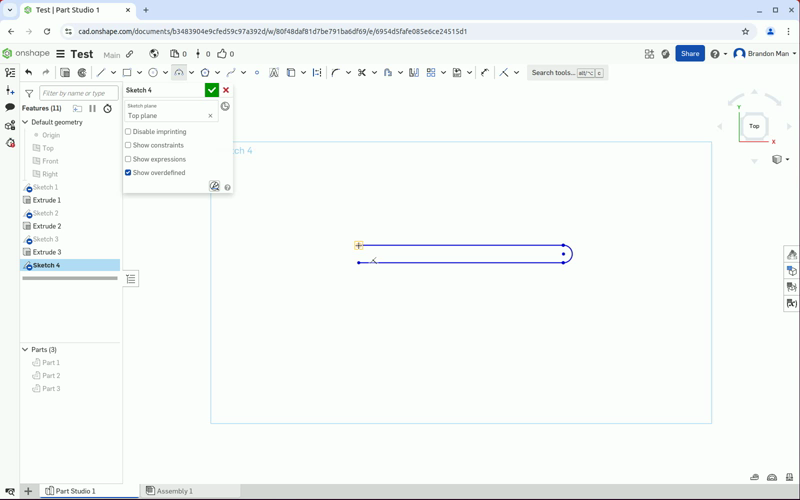
mouse_move(358, 262)
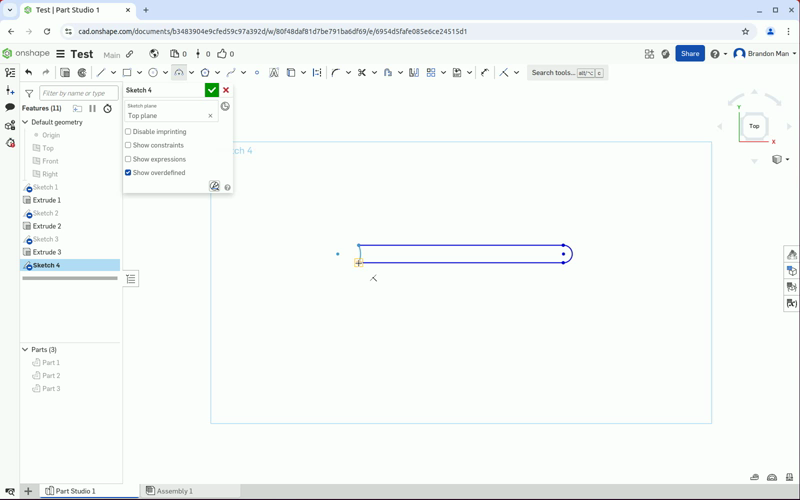
click(358, 262)
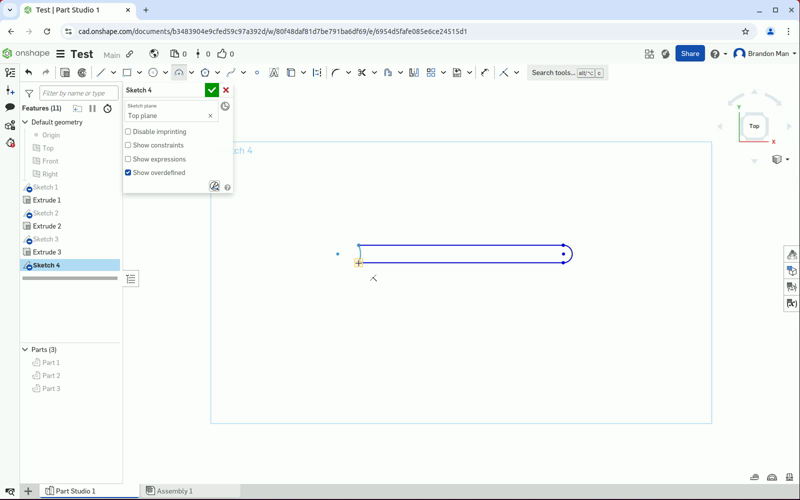
key_down(shift)
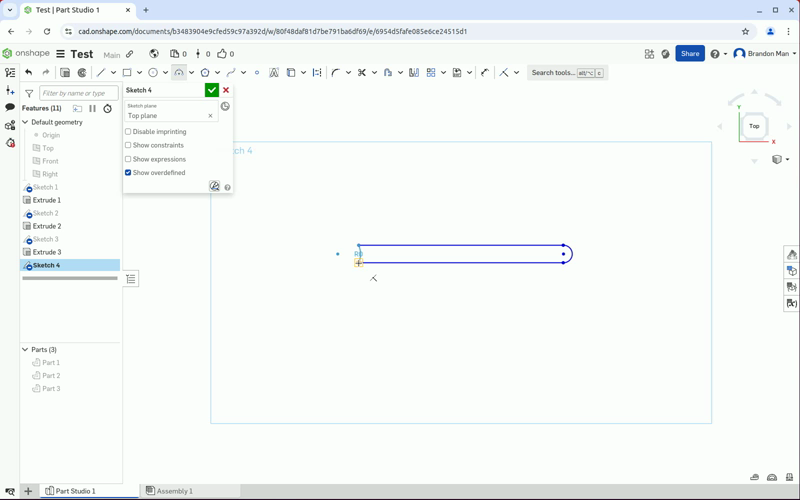
mouse_move(367, 254)
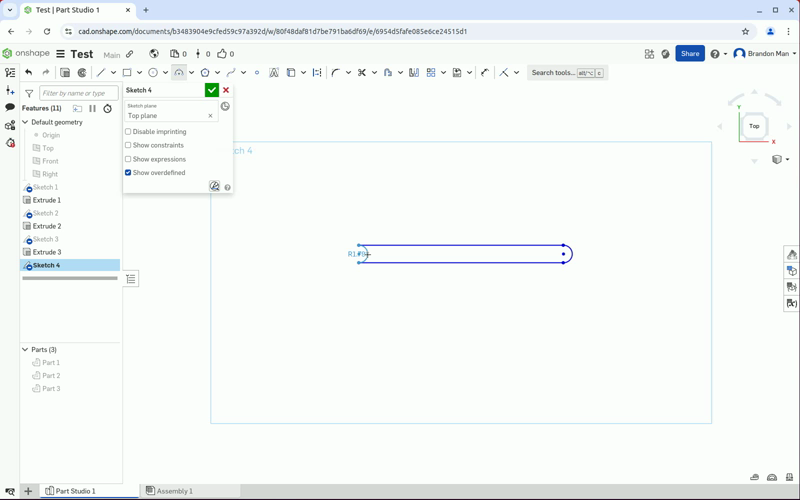
click(367, 254)
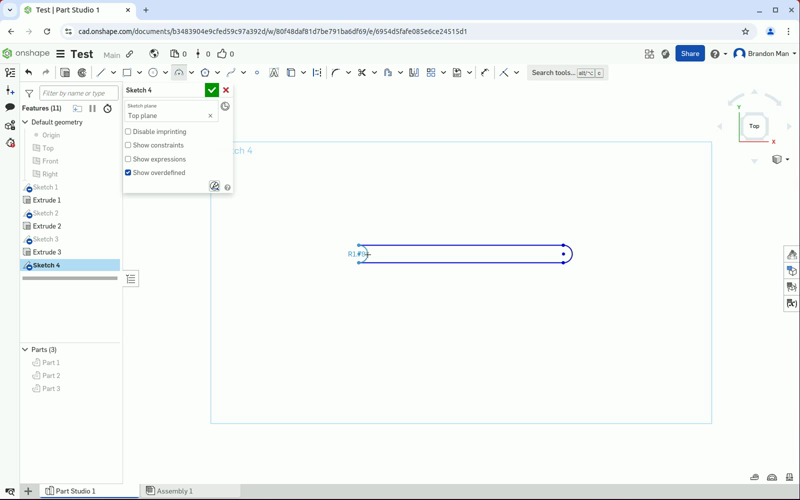
key_up(shift)
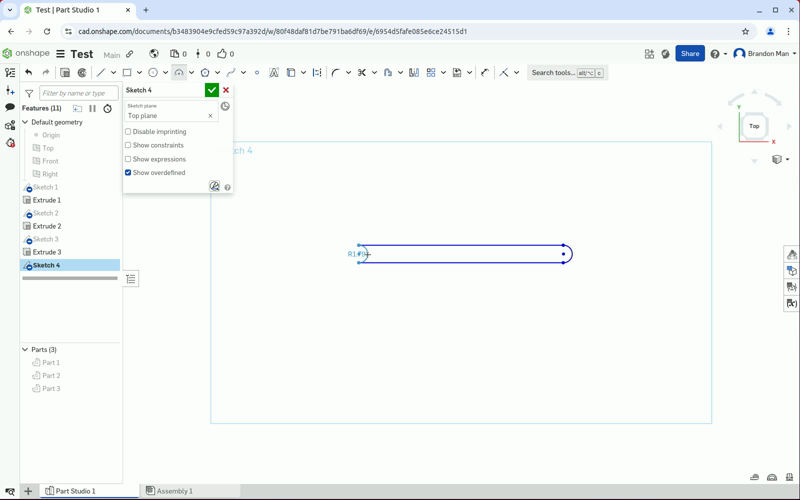
key(esc)
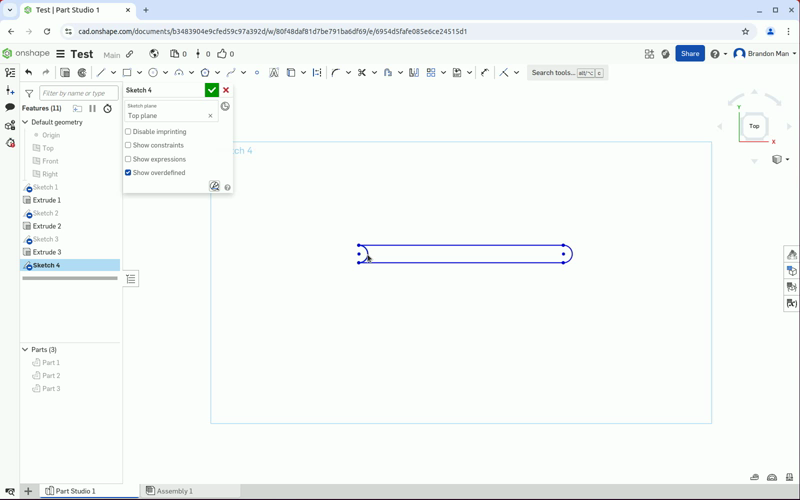
mouse_move(445, 257)
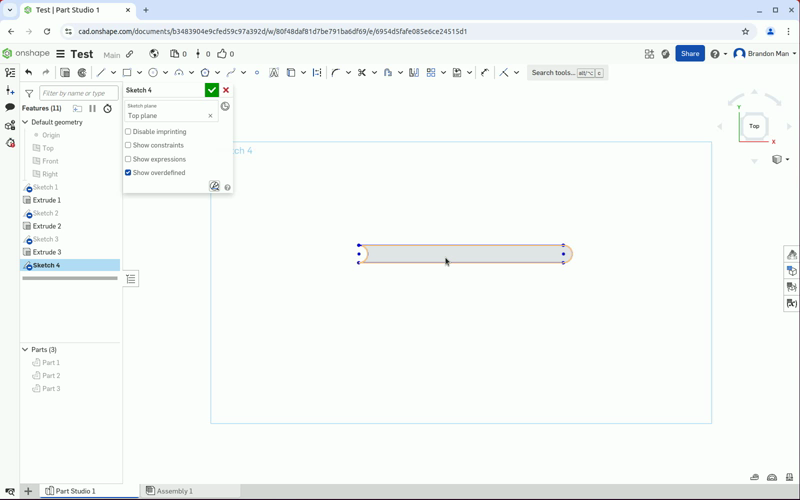
scroll(6)
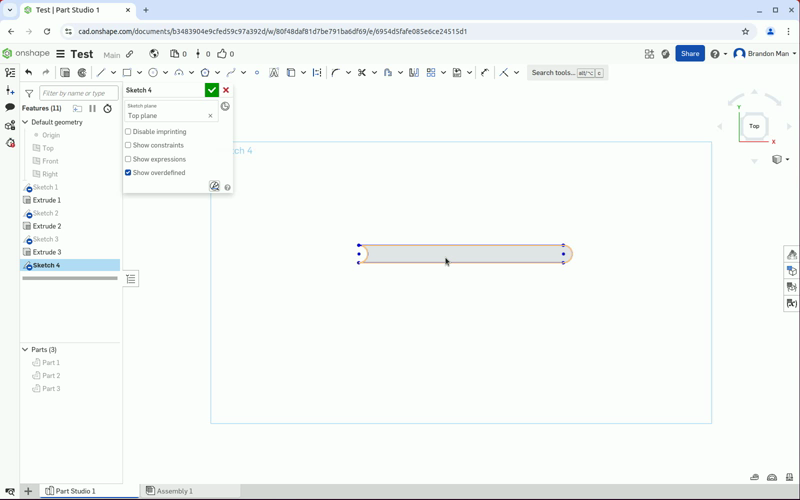
scroll(6)
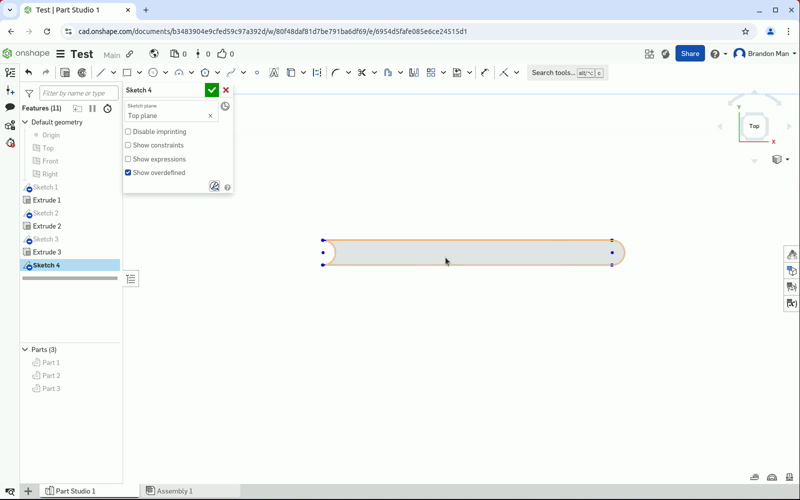
scroll(6)
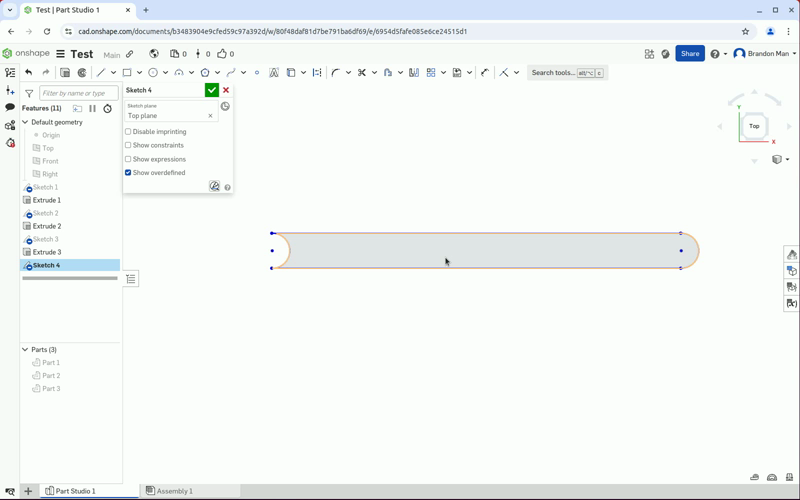
scroll(6)
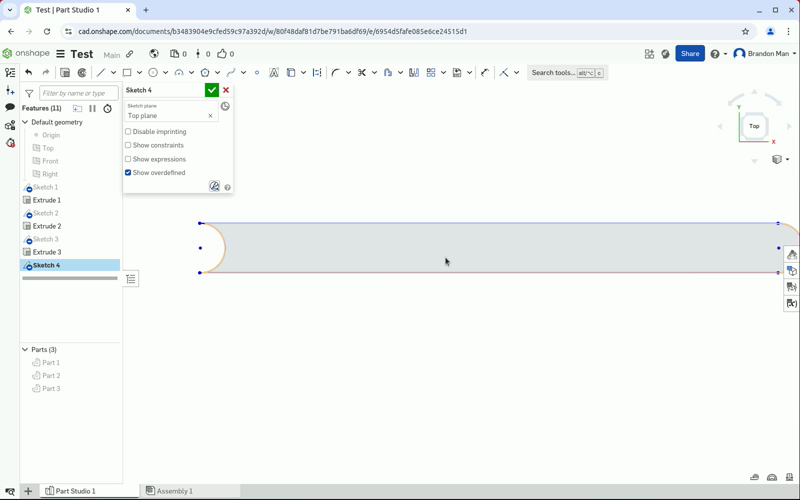
scroll(6)
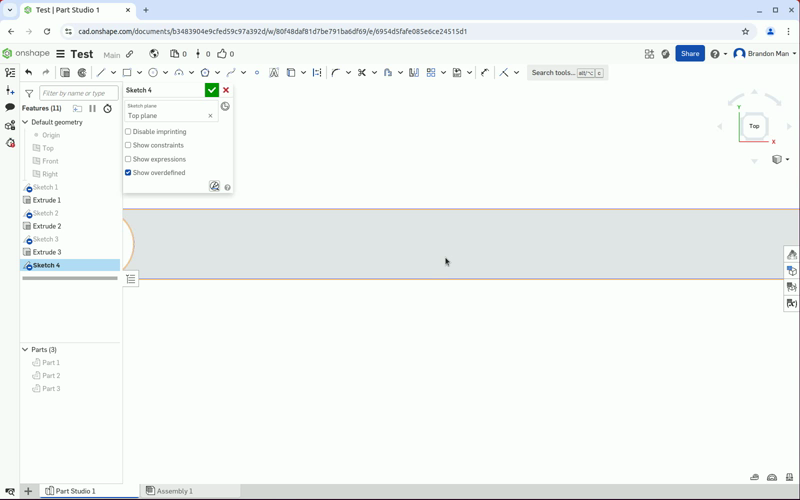
scroll(6)
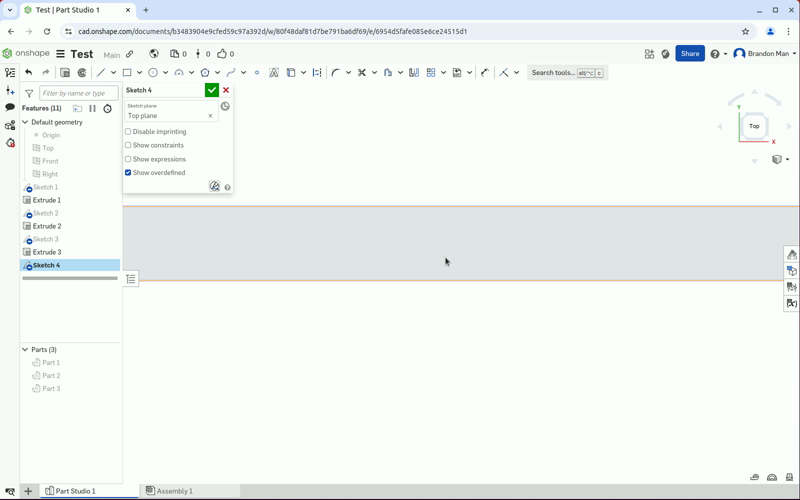
scroll(6)
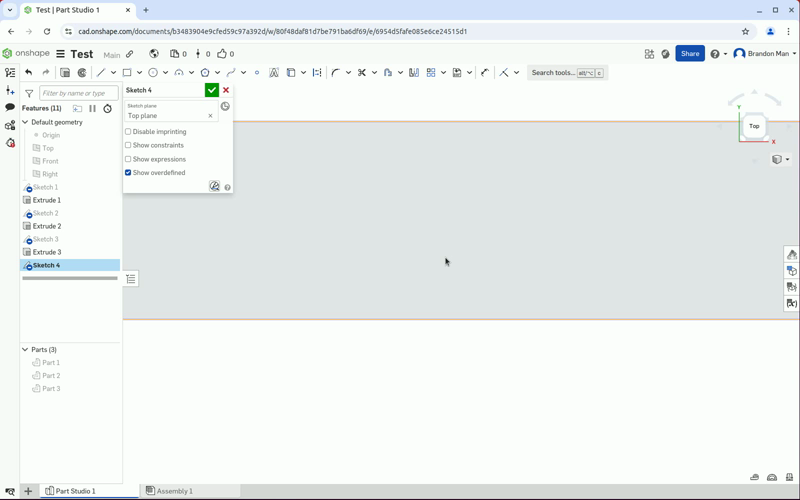
click(445, 257)
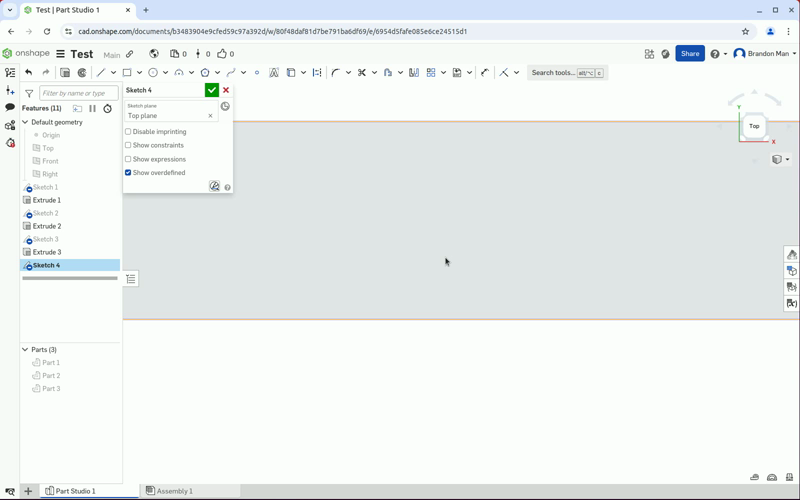
scroll(-6)
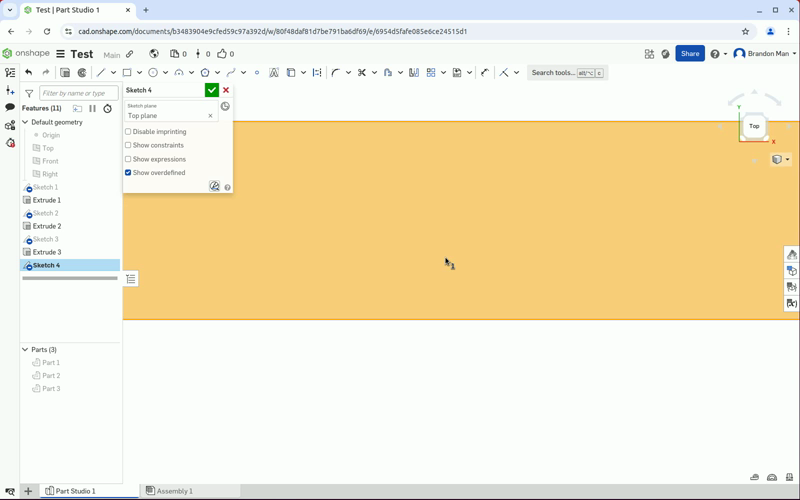
scroll(-6)
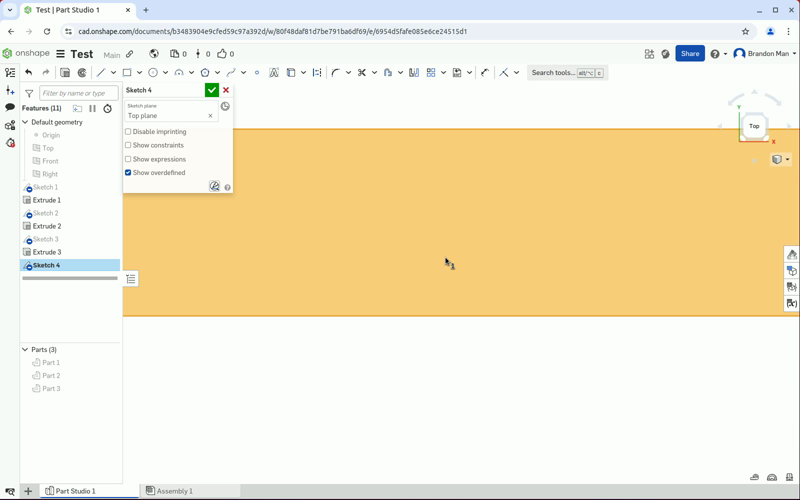
scroll(-6)
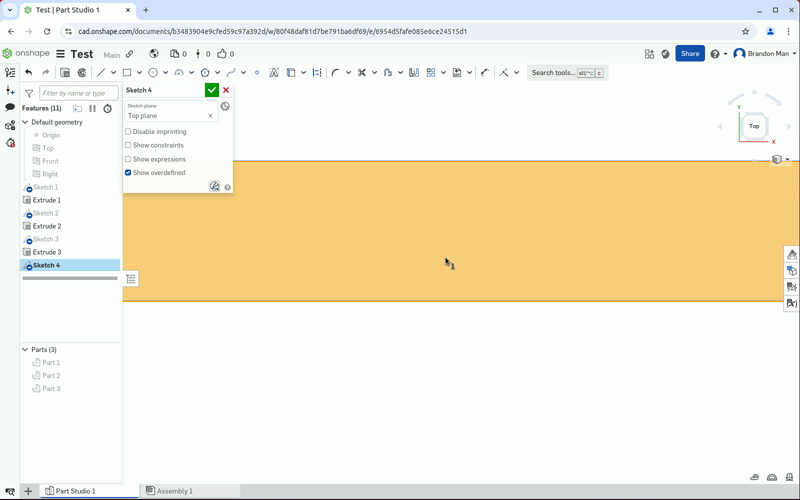
scroll(-6)
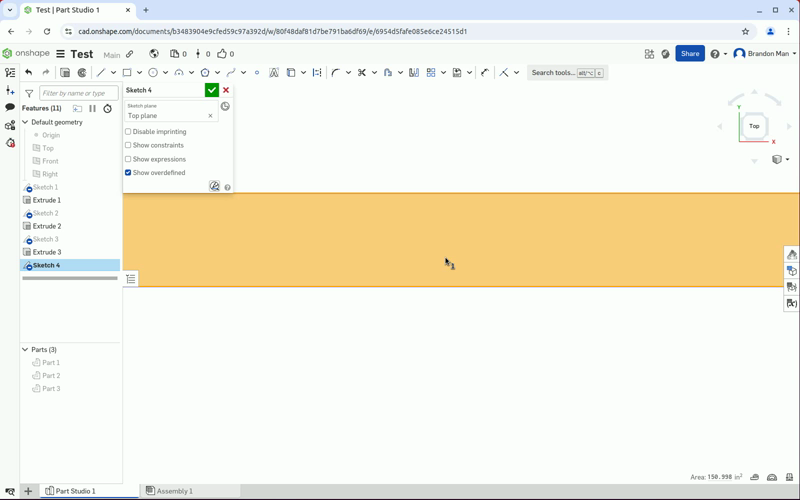
scroll(-6)
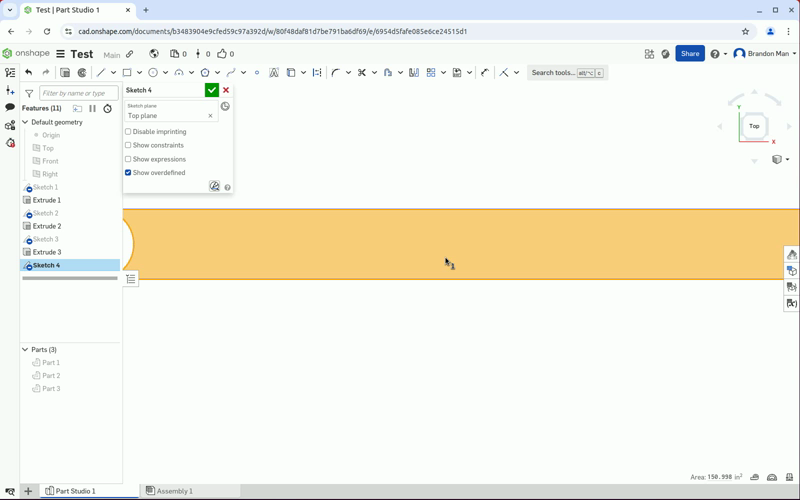
scroll(-6)
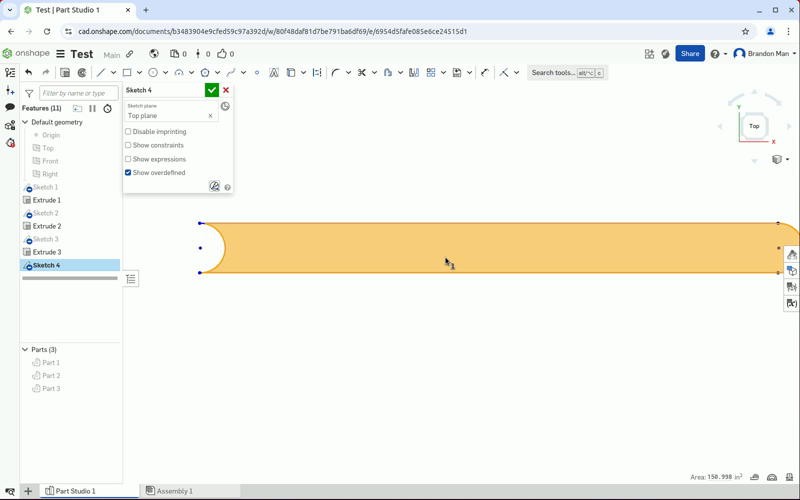
scroll(-6)
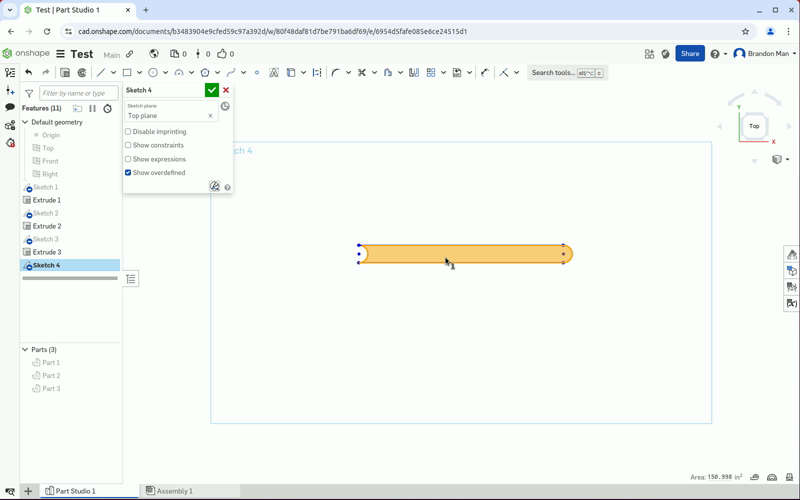
mouse_move(73, 352)
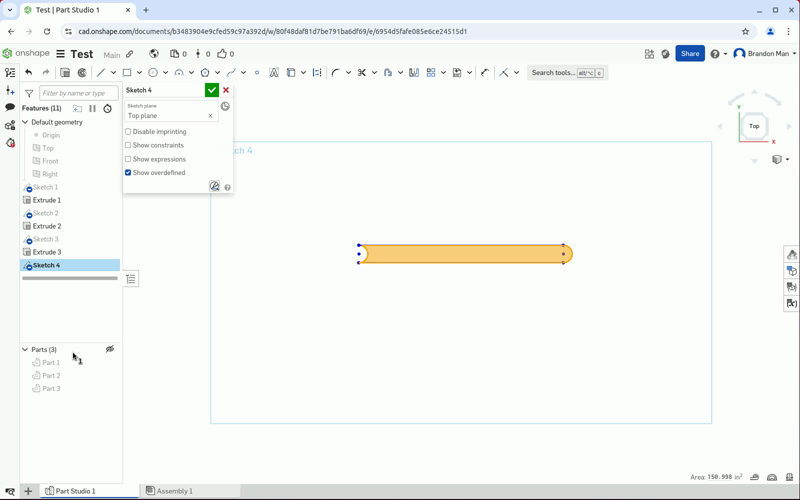
key(shift+y)
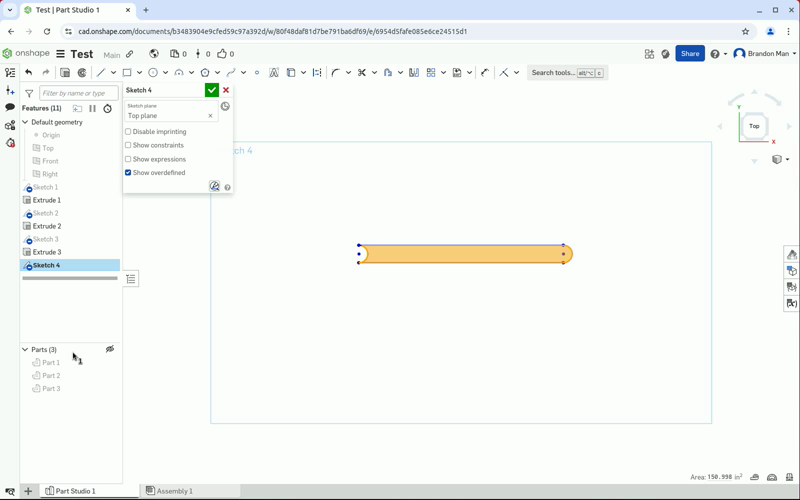
key(shift+e)
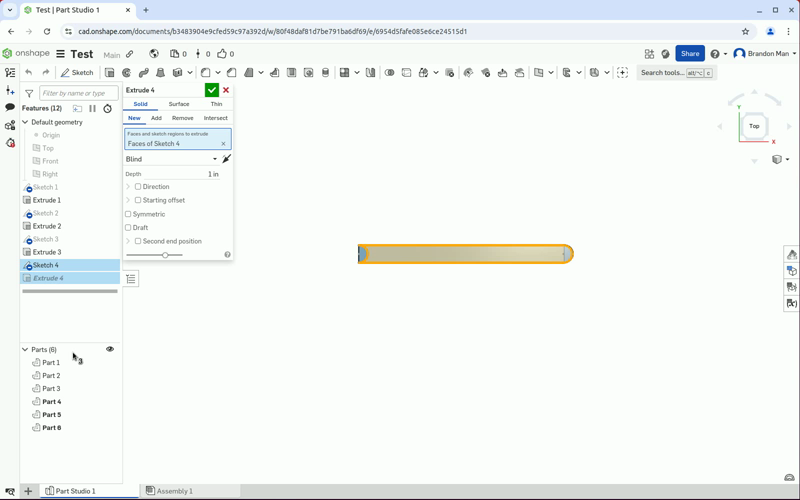
mouse_move(143, 106)
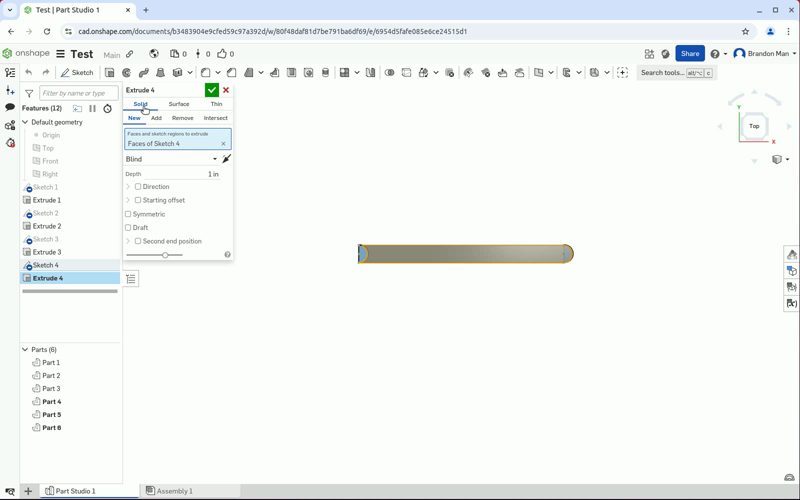
click(143, 106)
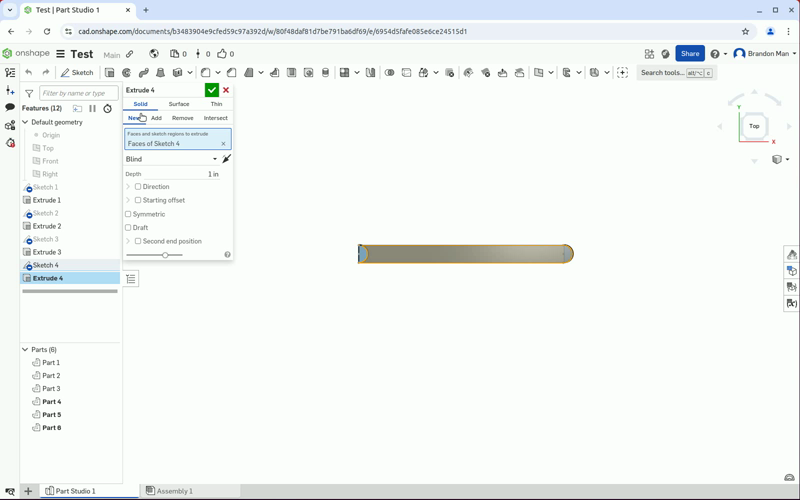
mouse_move(137, 120)
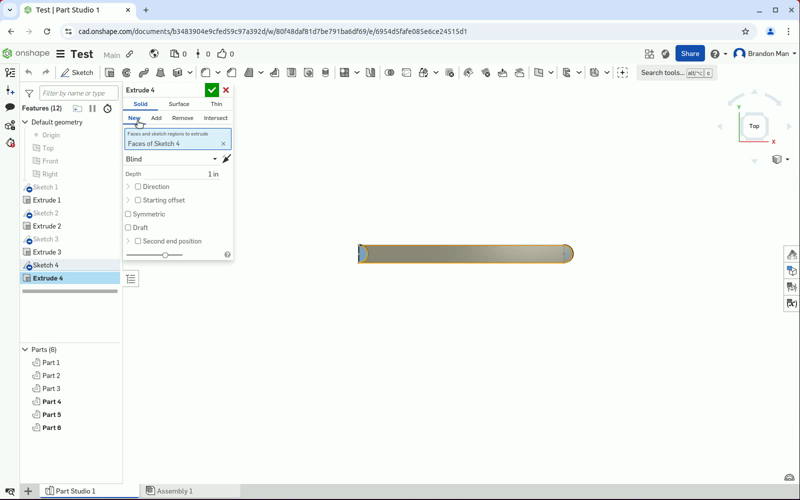
click(137, 120)
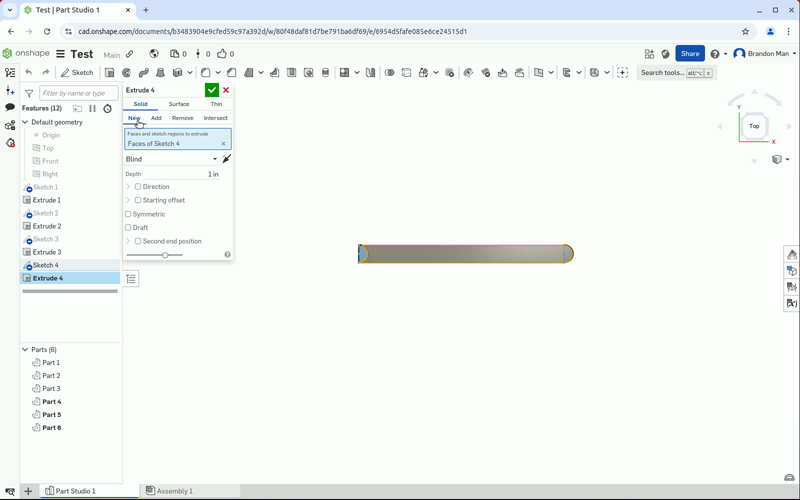
key(tab, 4)
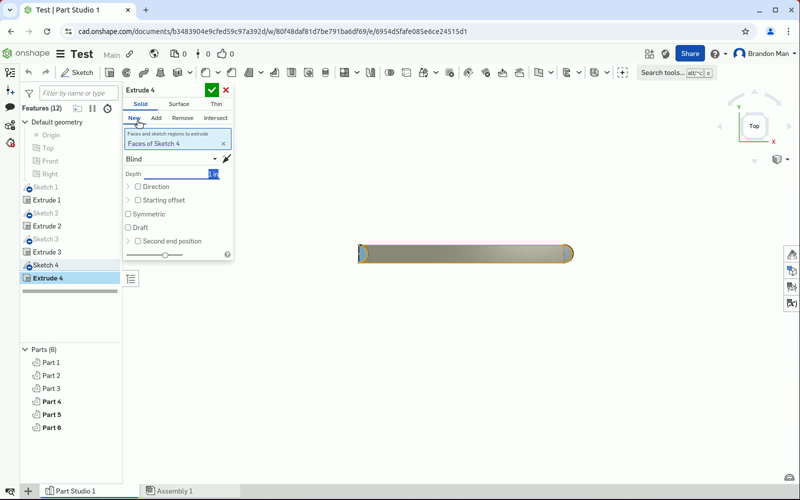
text(0.963)
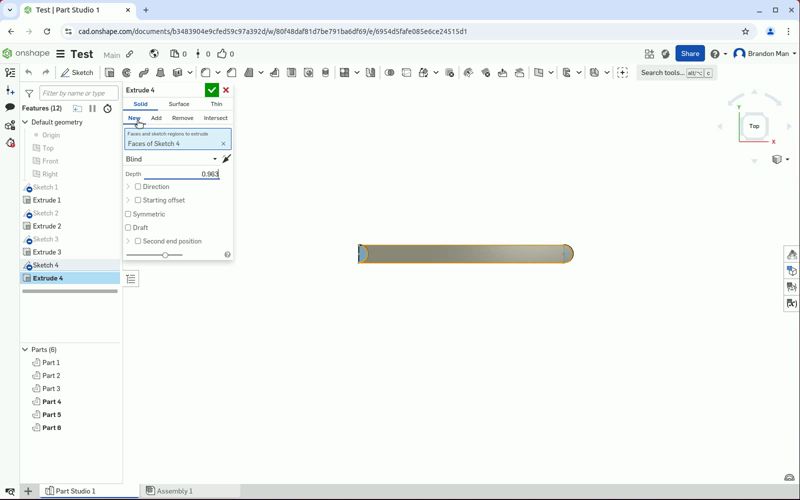
key(enter)
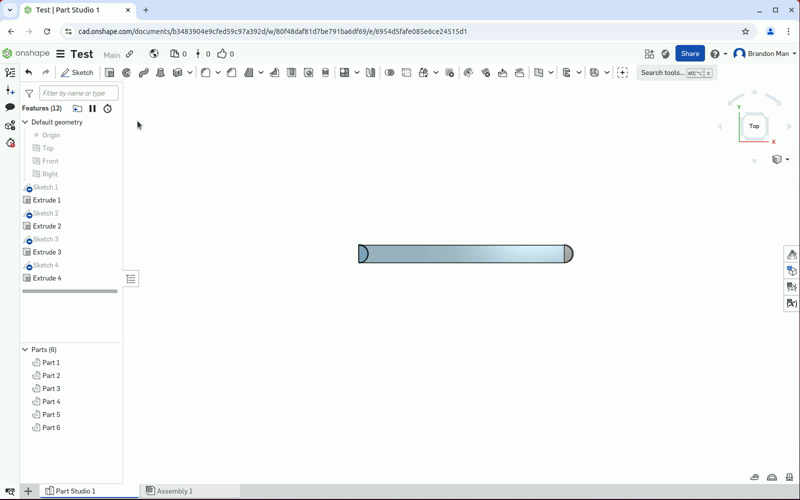
key(shift+h)
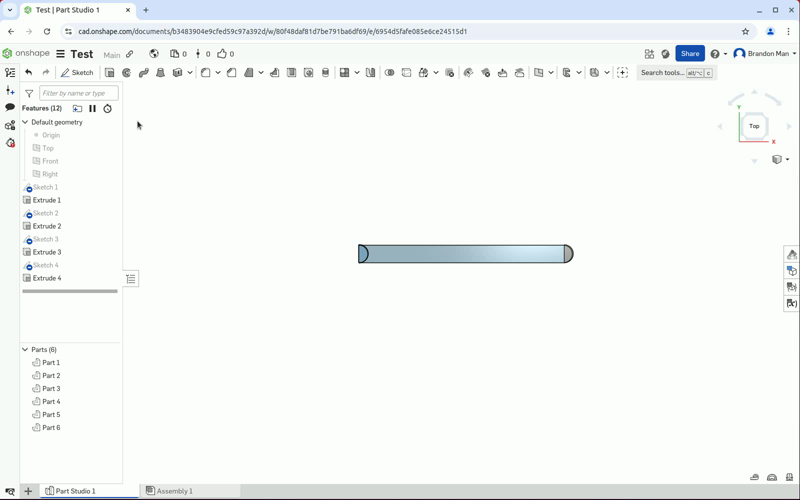
key(shift+h)
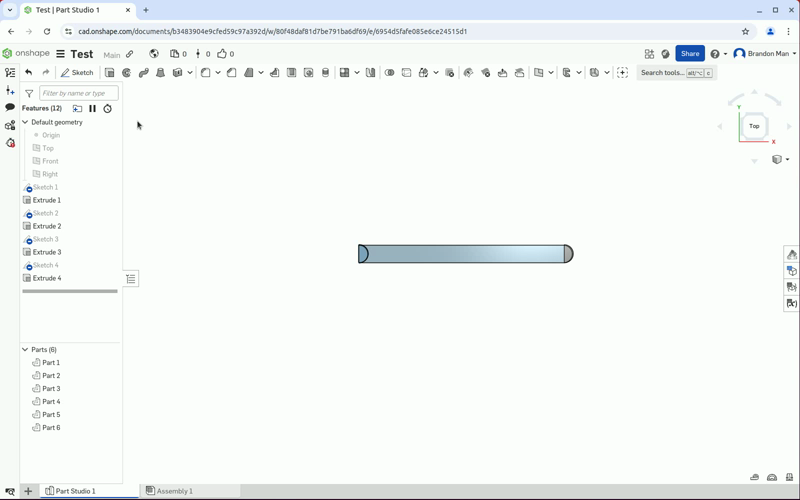
mouse_move(73, 189)
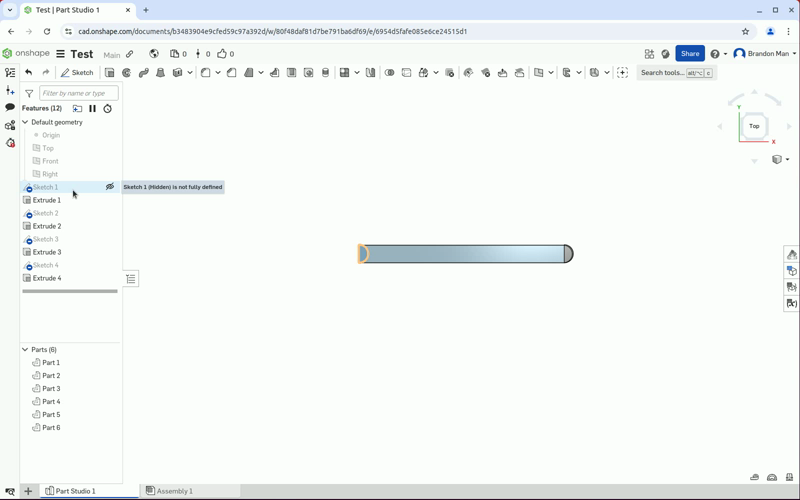
click(73, 189)
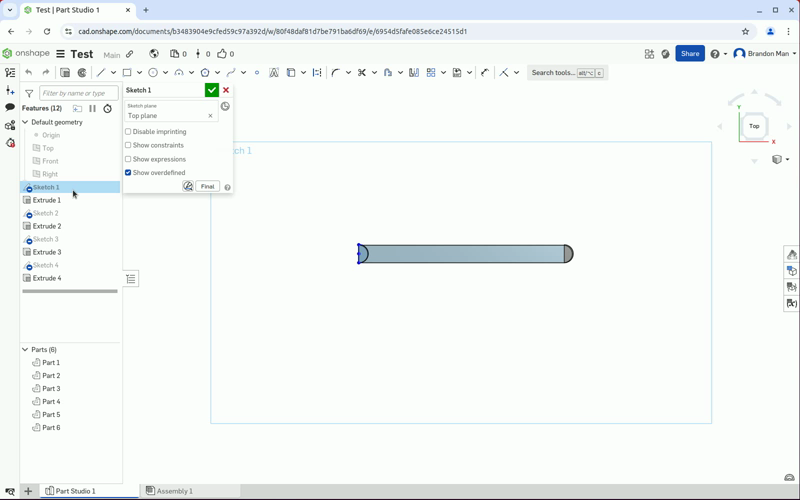
mouse_move(229, 92)
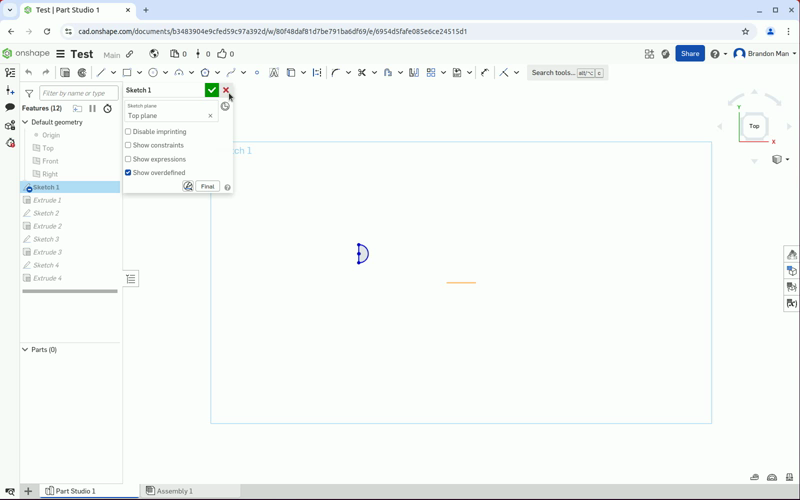
click(229, 92)
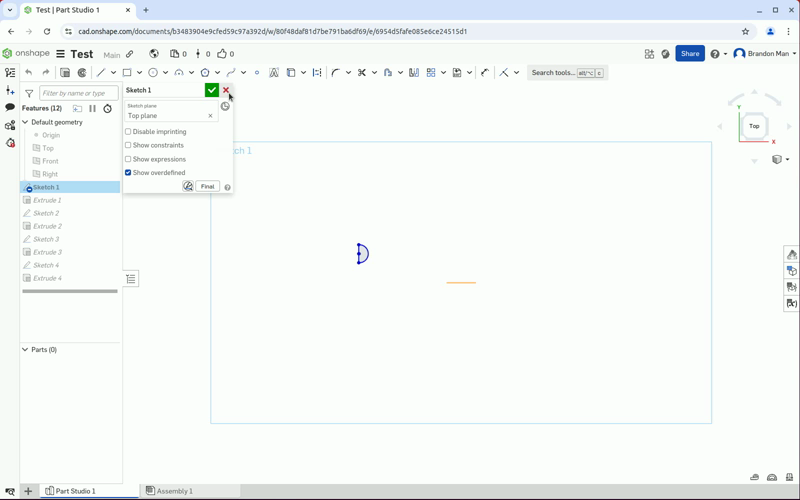
key(shift+s)
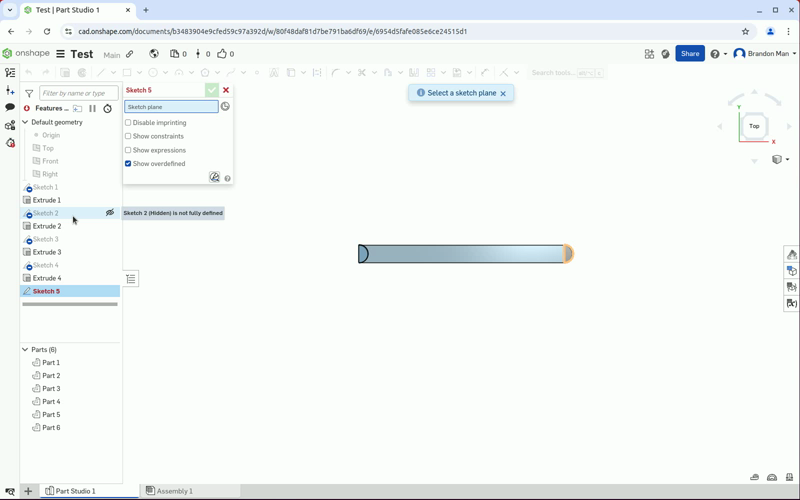
scroll(3)
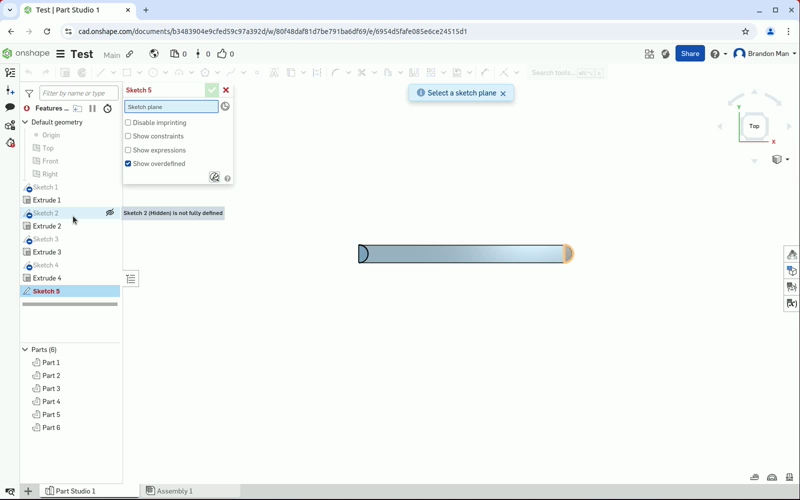
mouse_move(73, 150)
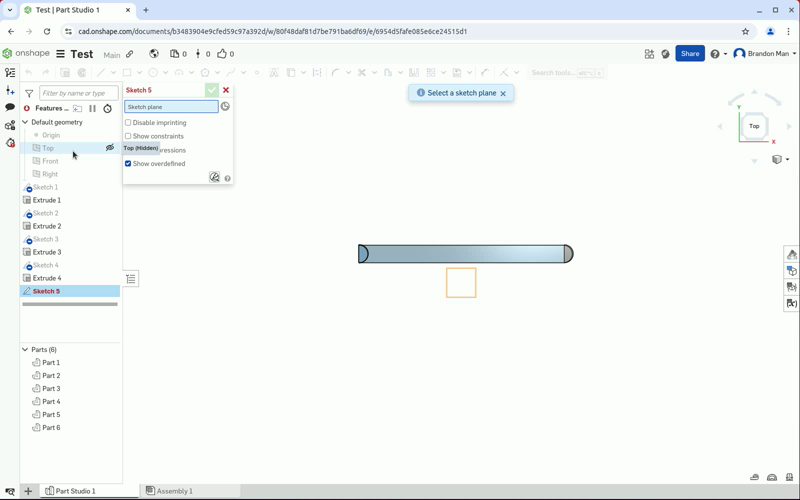
click(73, 150)
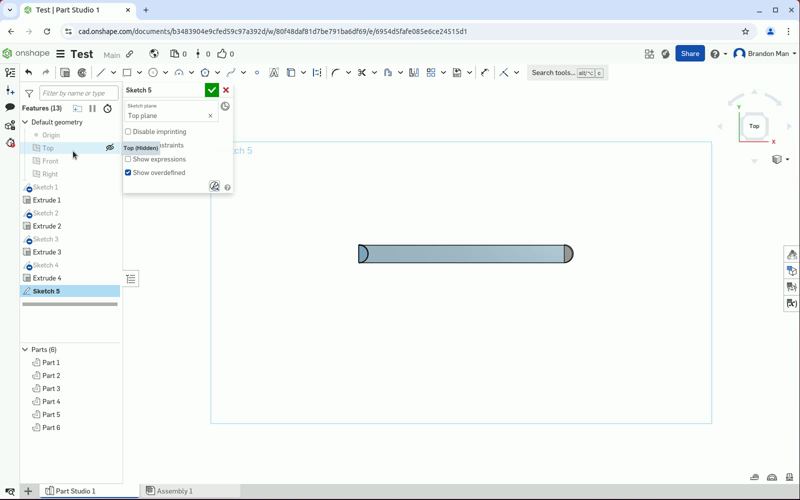
mouse_move(73, 352)
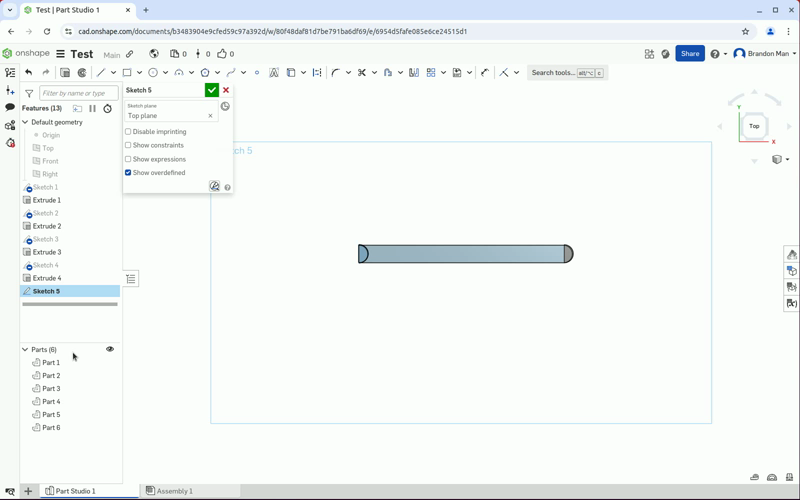
key(y)
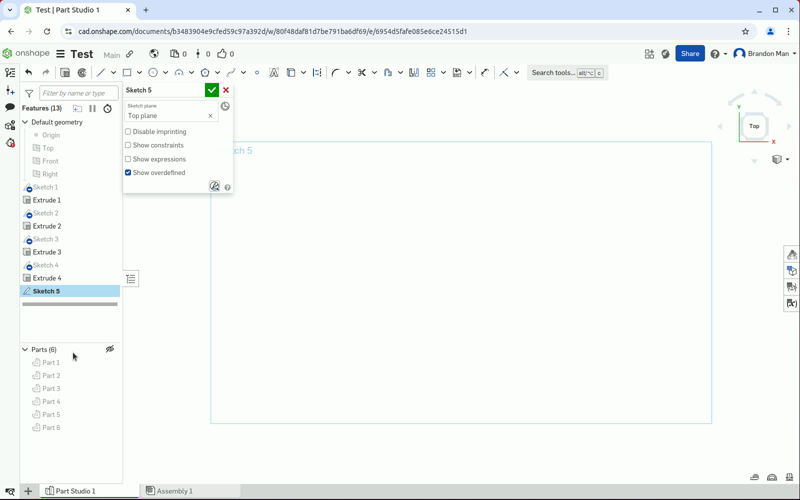
key(a)
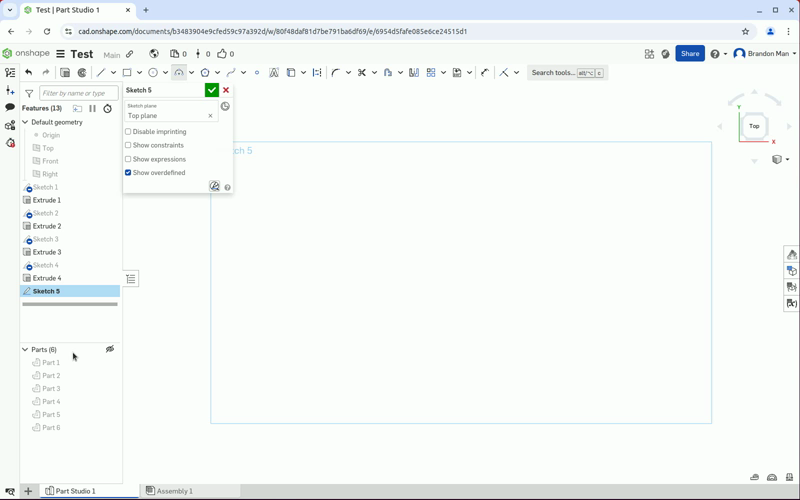
key_down(shift)
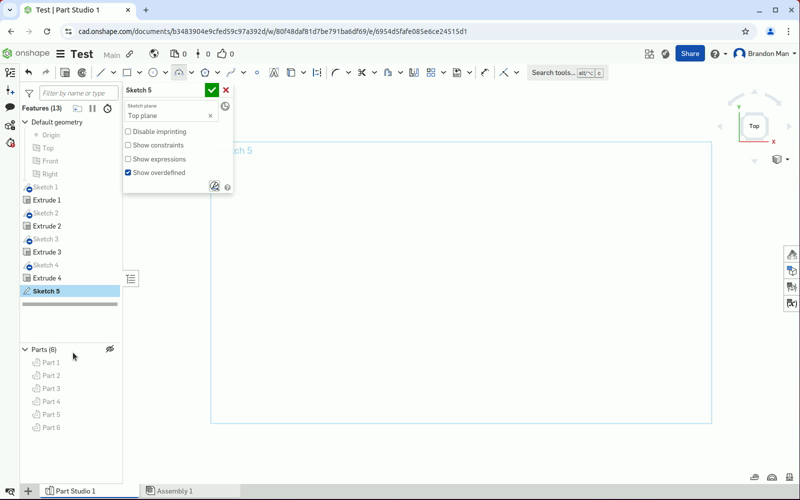
mouse_move(564, 262)
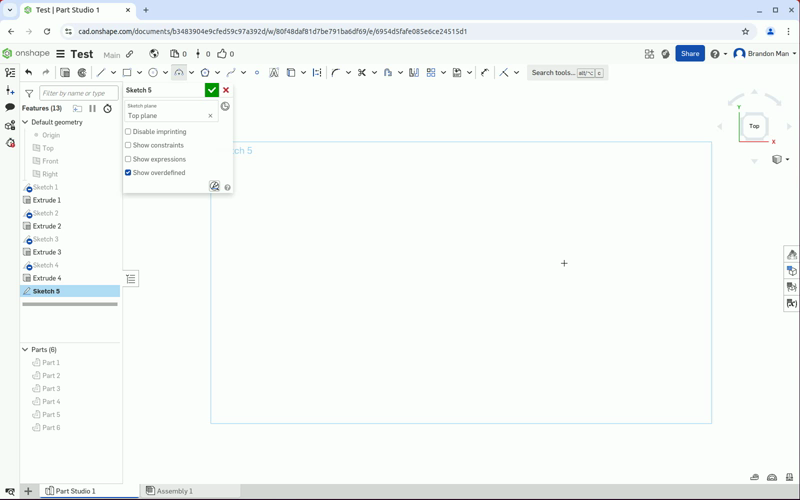
click(564, 262)
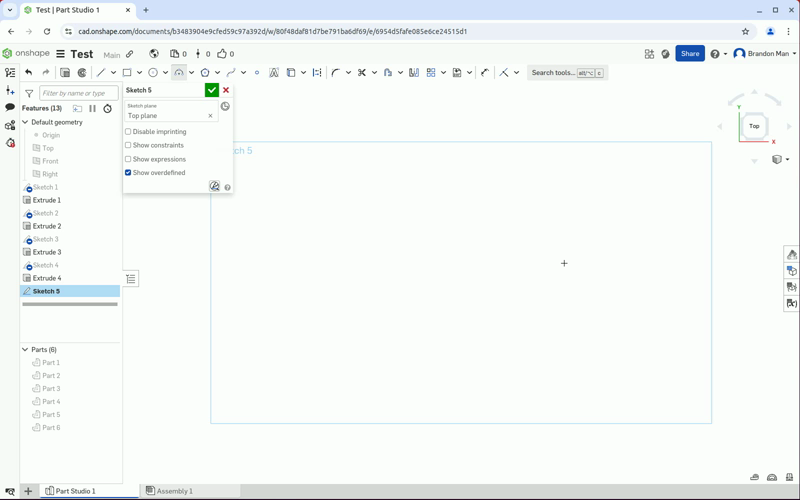
key_up(shift)
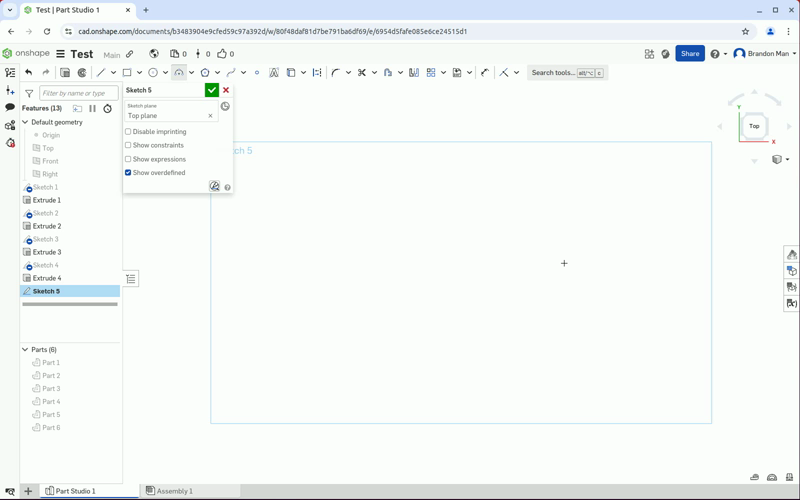
key_down(shift)
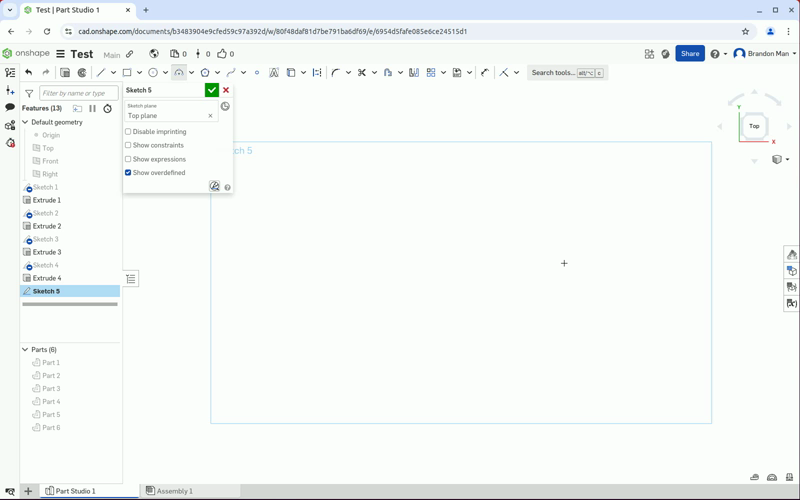
mouse_move(564, 244)
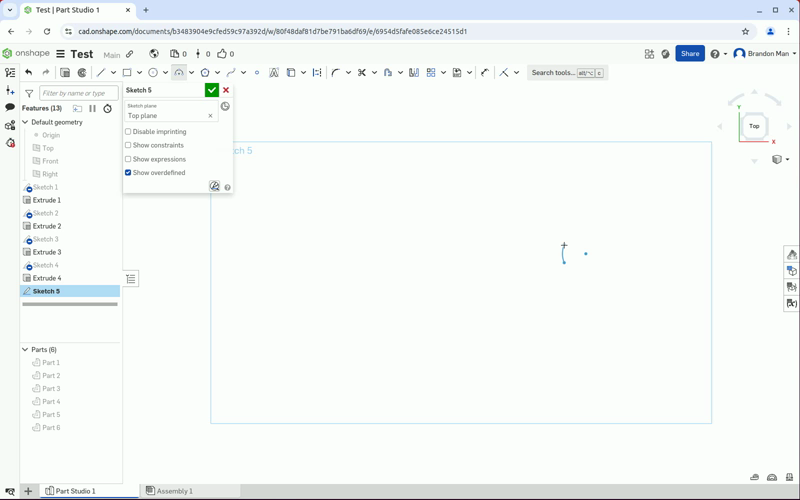
click(564, 244)
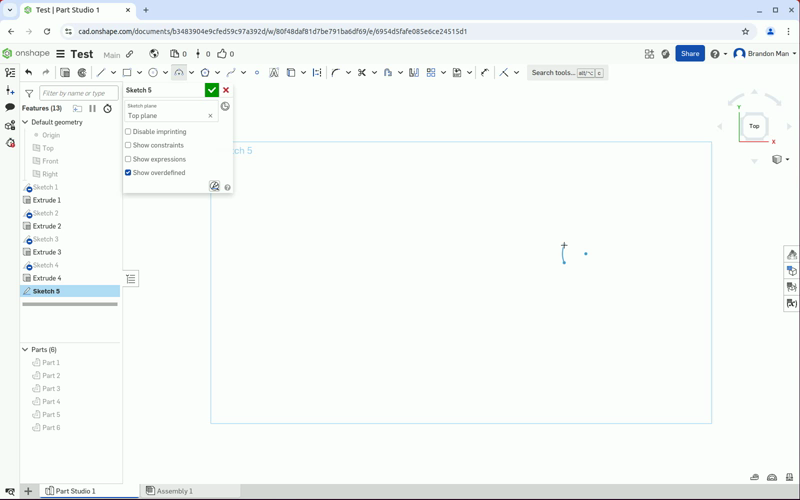
mouse_move(573, 253)
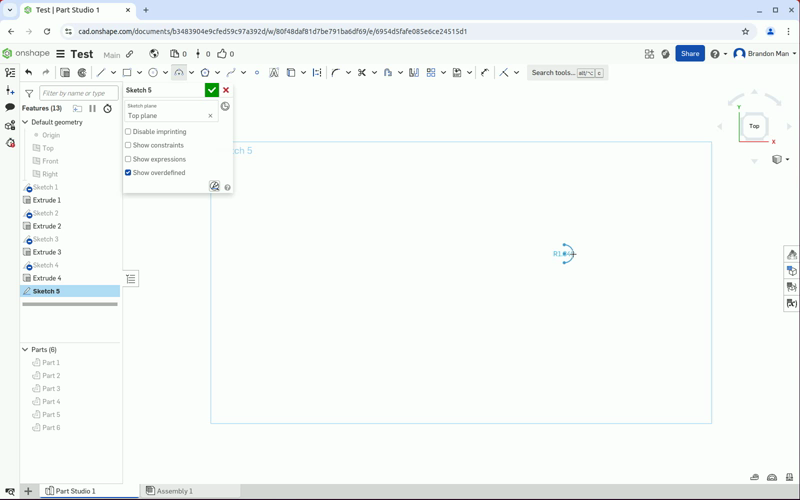
click(573, 253)
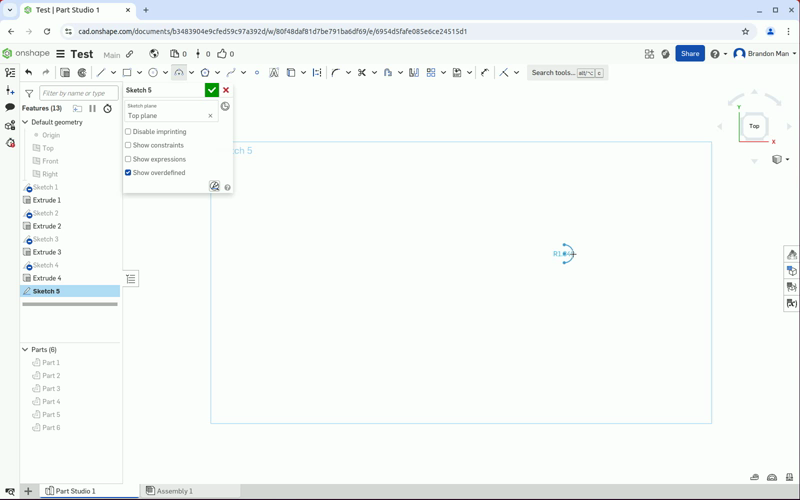
key_up(shift)
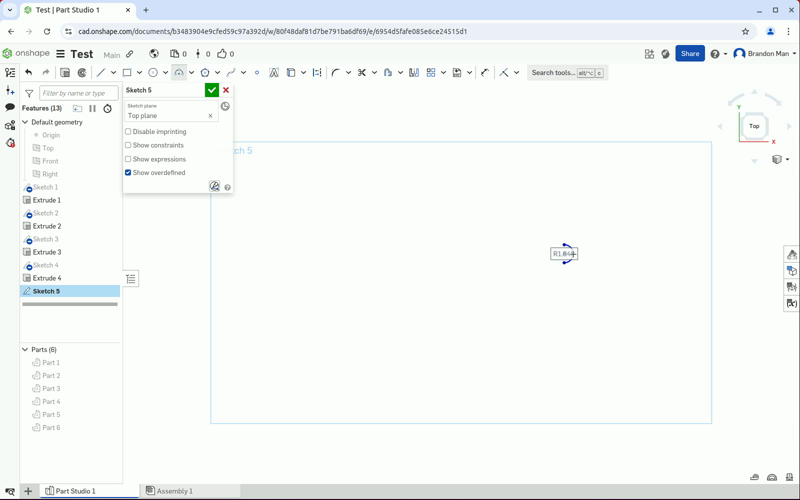
key(esc)
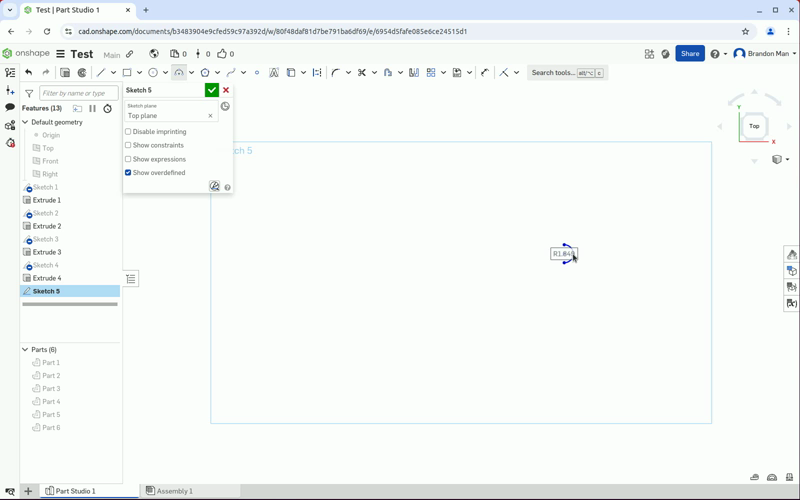
key(l)
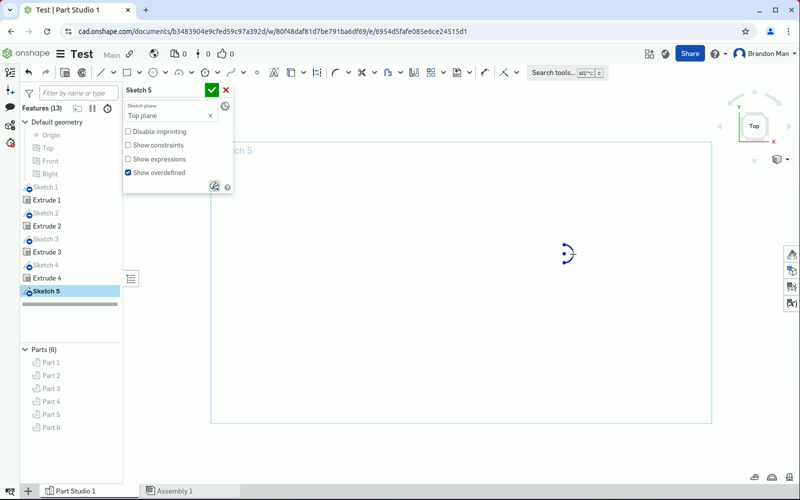
mouse_move(564, 244)
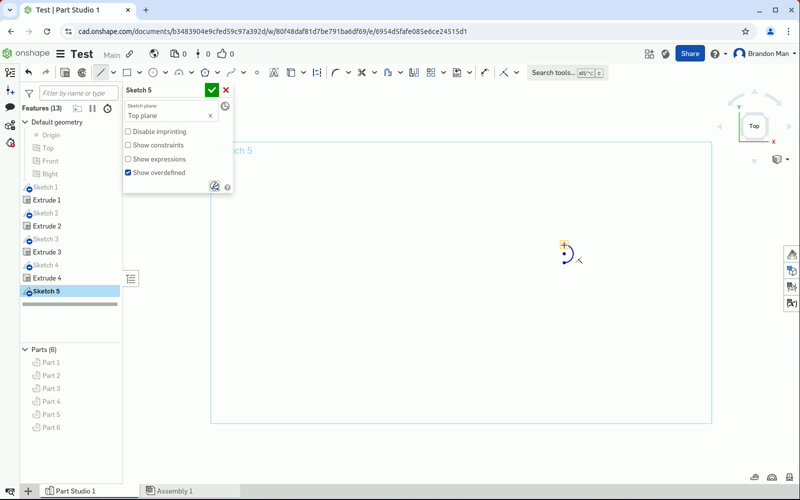
click(564, 244)
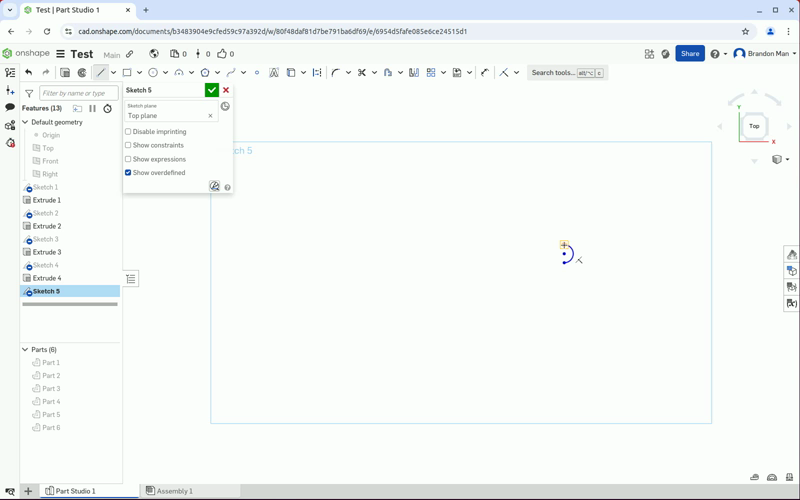
key_down(shift)
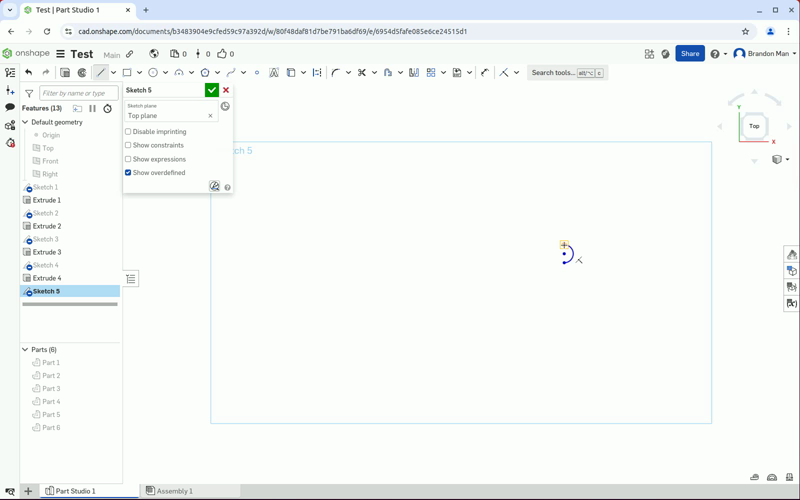
mouse_move(589, 244)
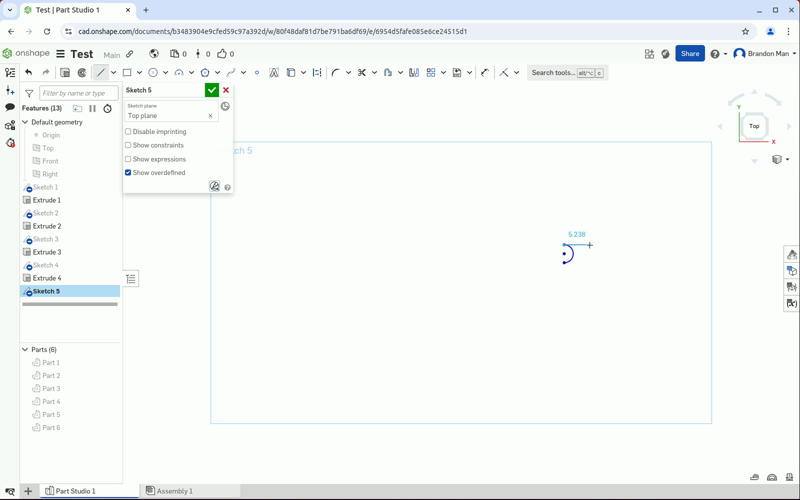
mouse_move(564, 253)
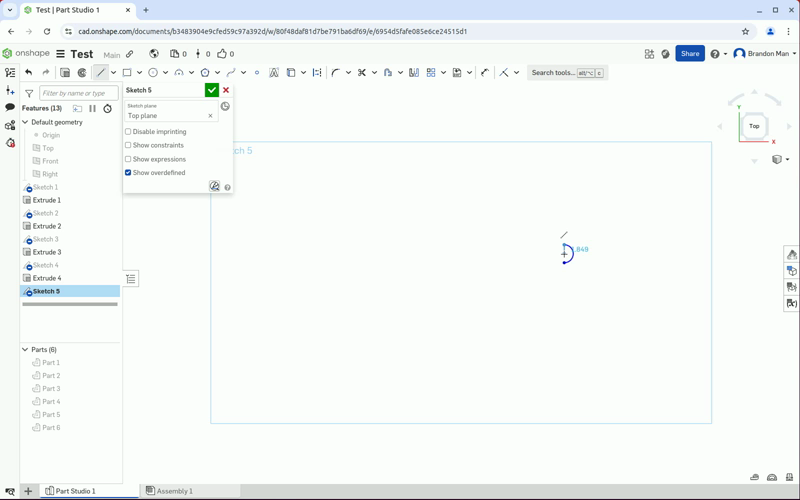
click(564, 253)
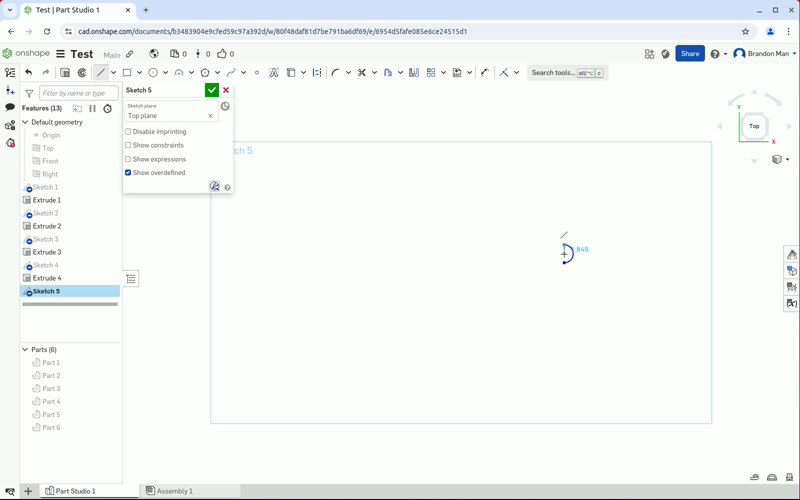
key_up(shift)
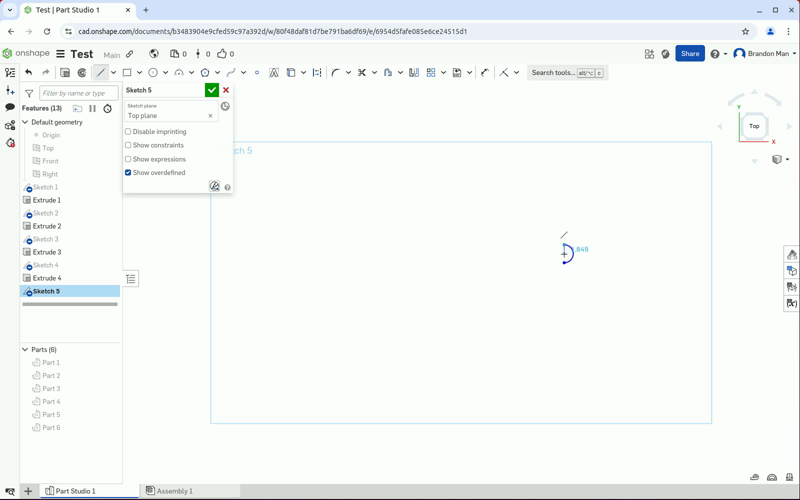
mouse_move(589, 253)
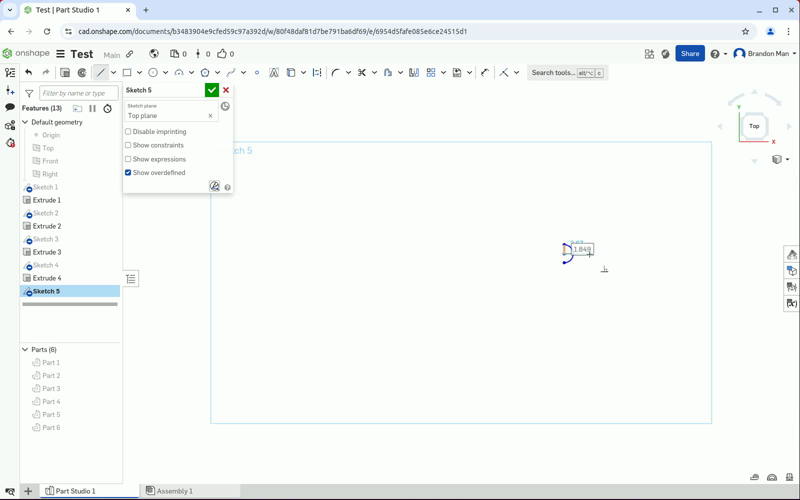
key_down(shift)
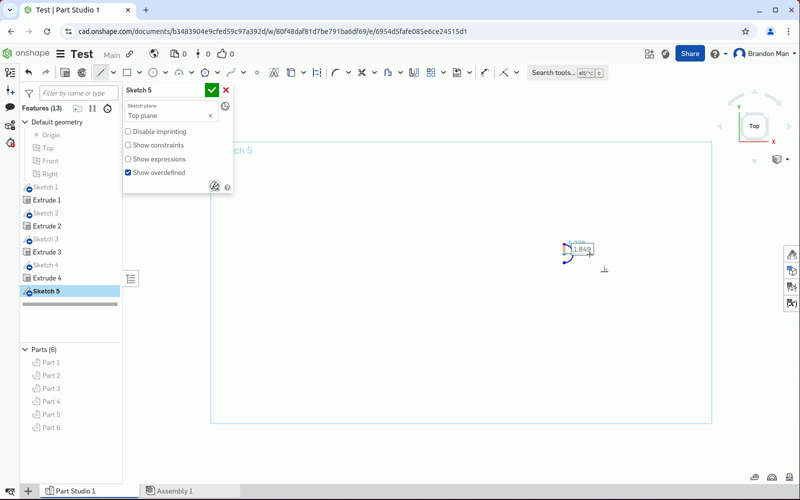
mouse_move(564, 262)
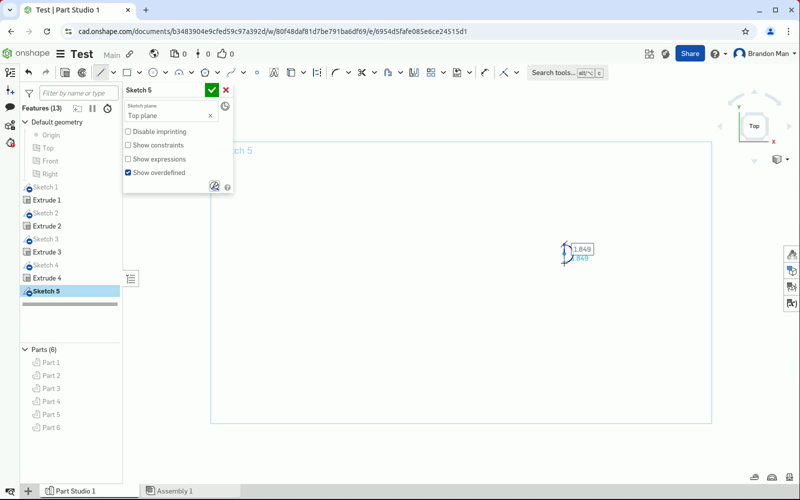
key_up(shift)
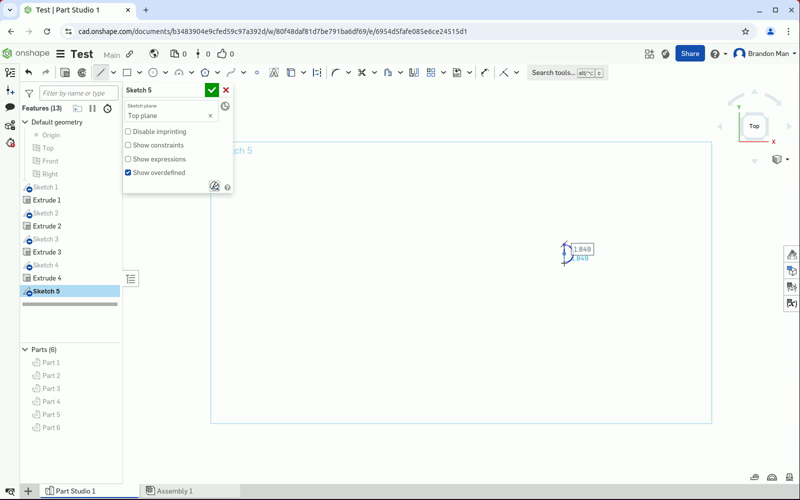
click(564, 262)
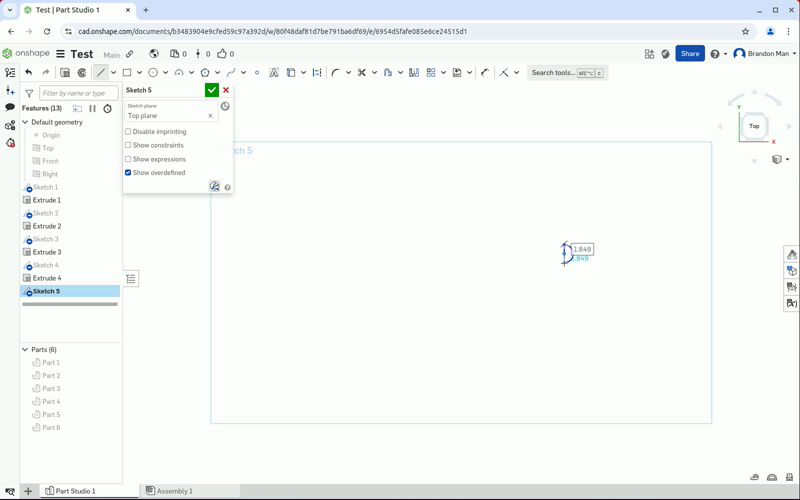
key(esc)
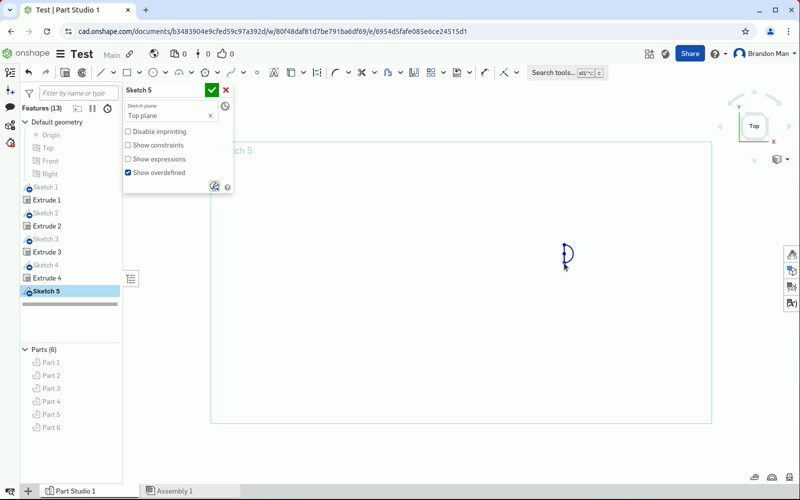
mouse_move(565, 262)
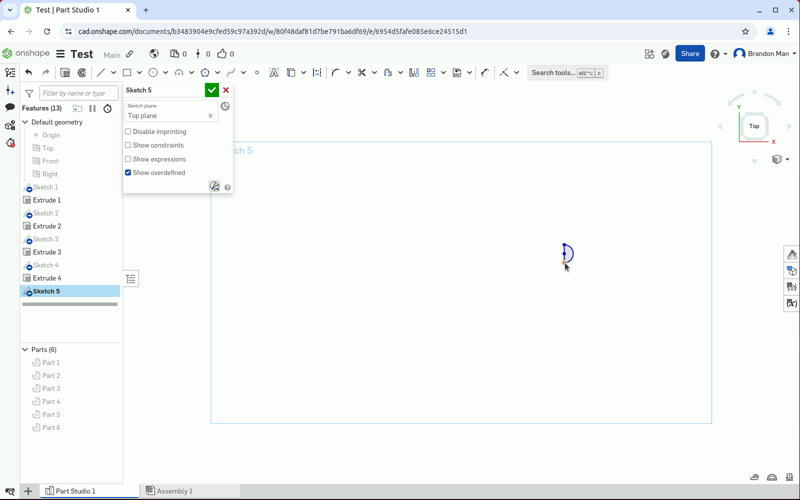
scroll(6)
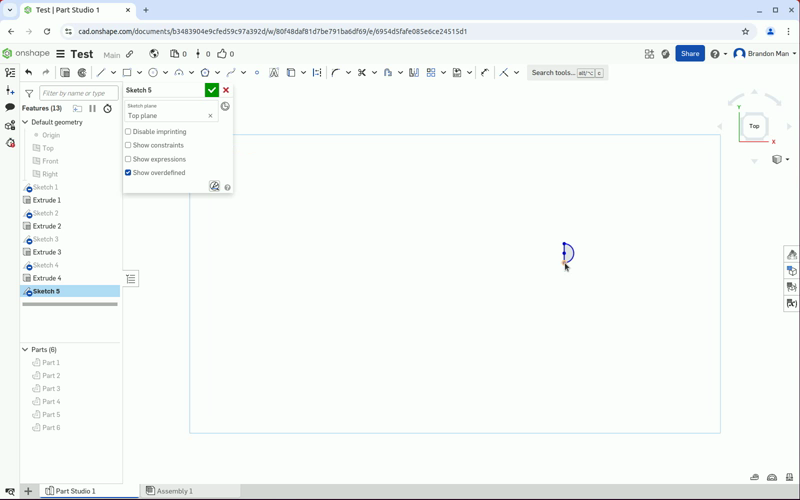
scroll(6)
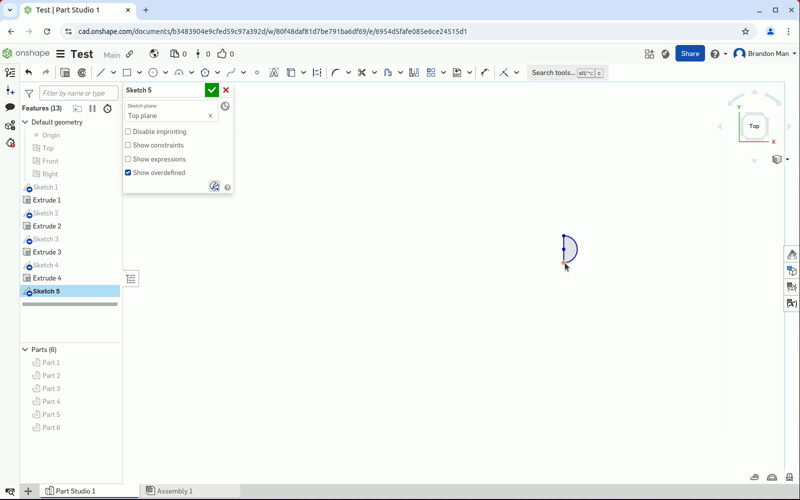
scroll(6)
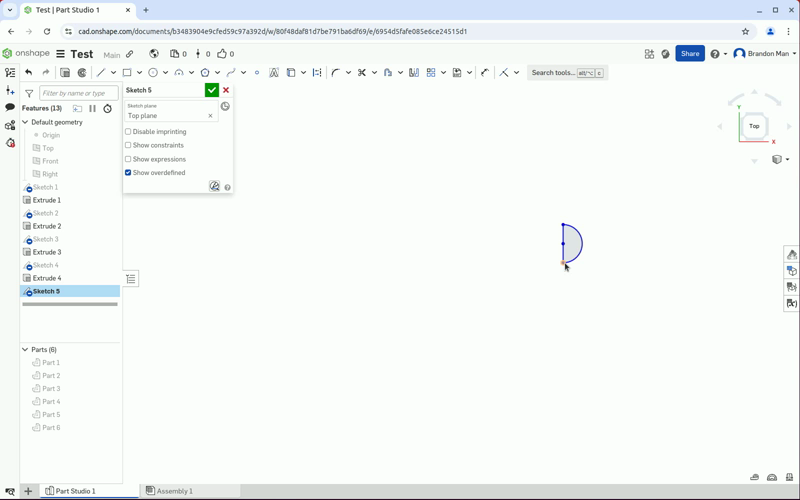
scroll(6)
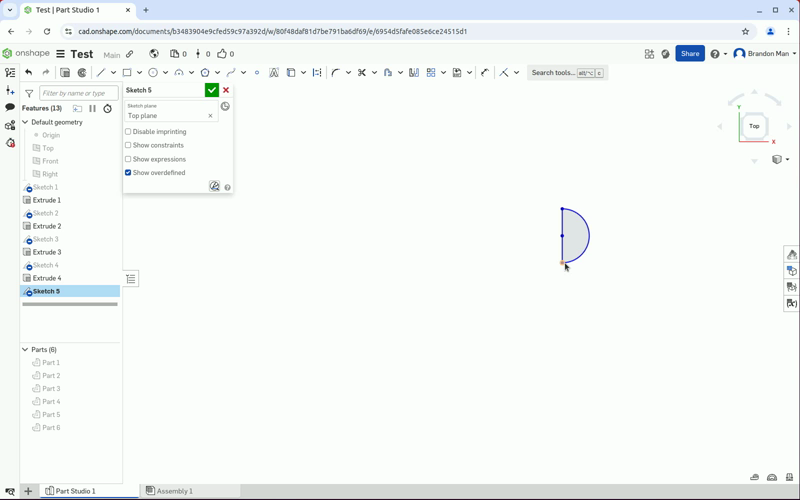
scroll(6)
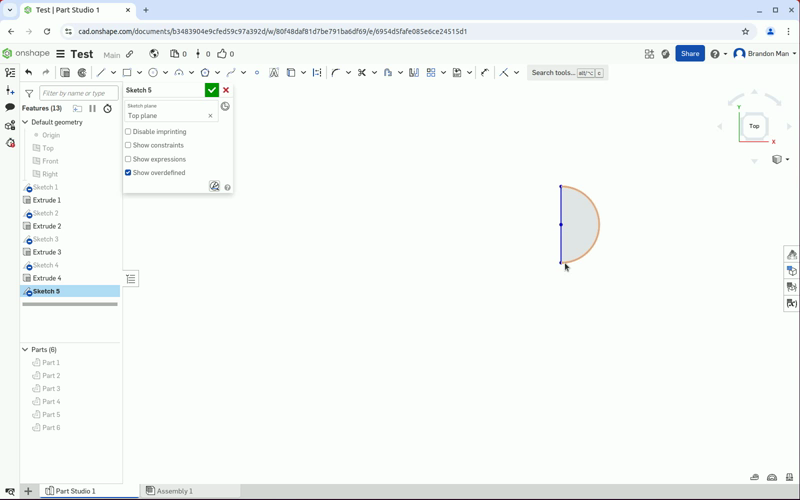
scroll(6)
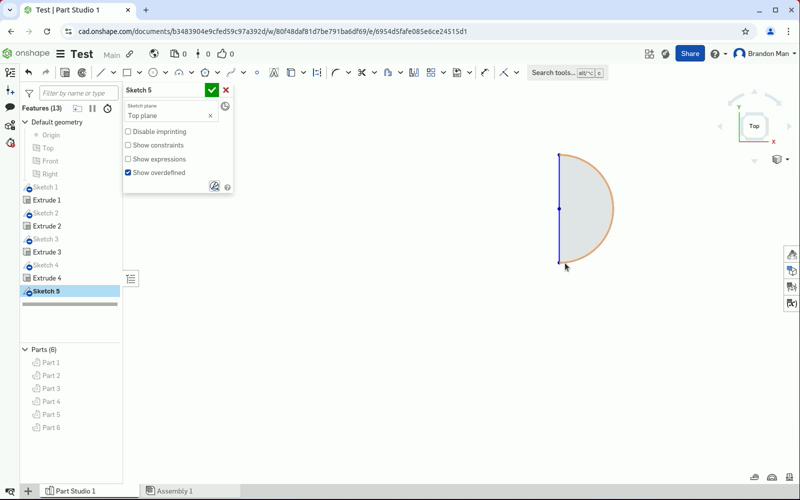
scroll(6)
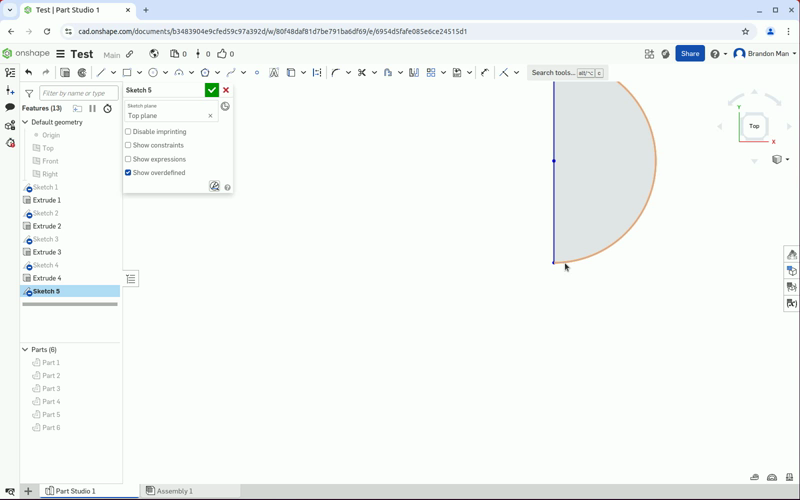
click(565, 262)
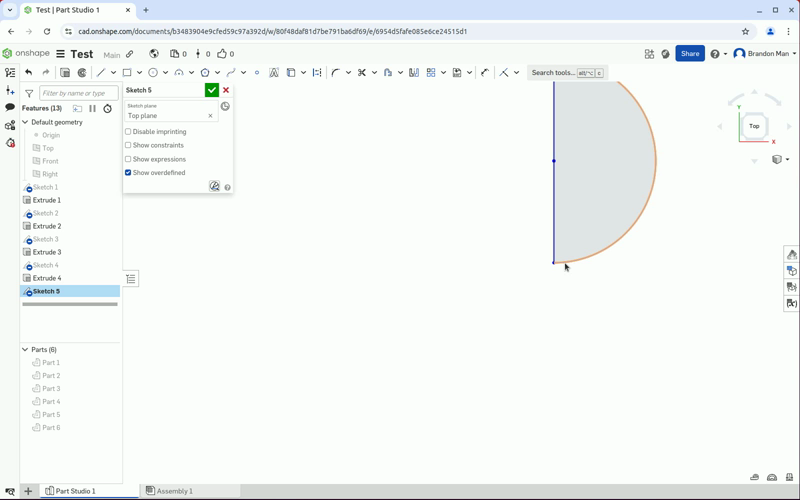
scroll(-6)
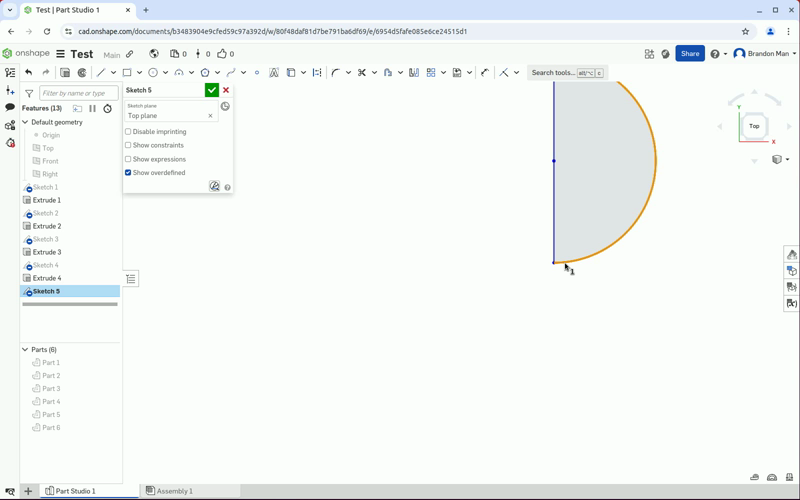
scroll(-6)
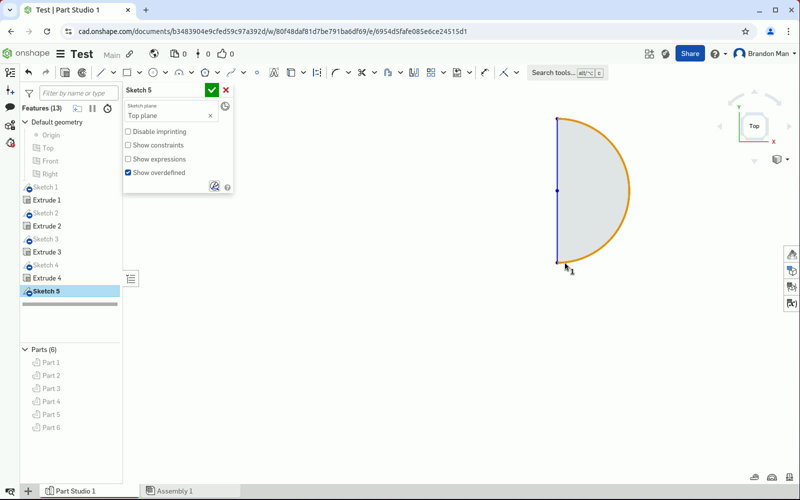
scroll(-6)
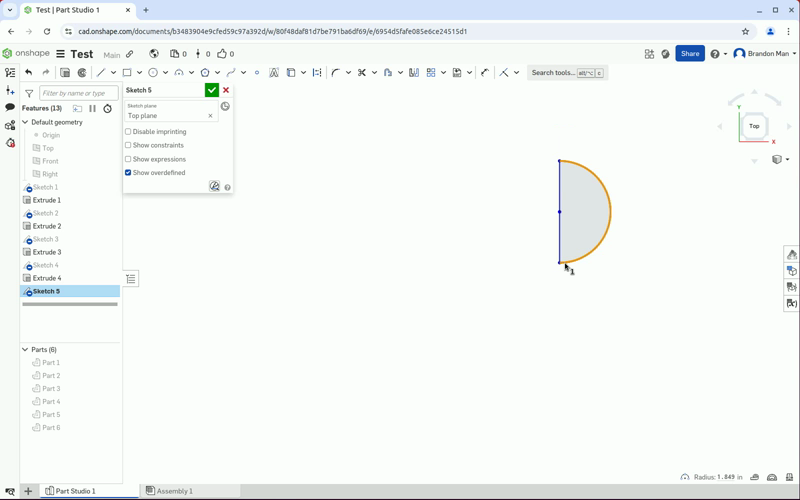
scroll(-6)
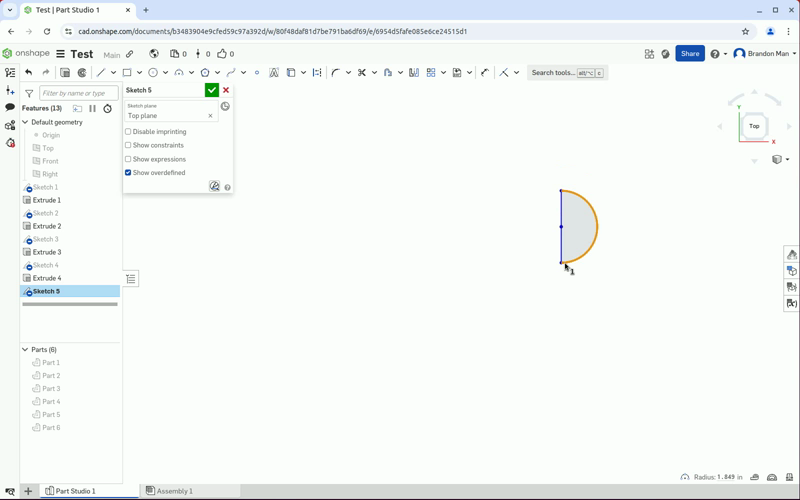
scroll(-6)
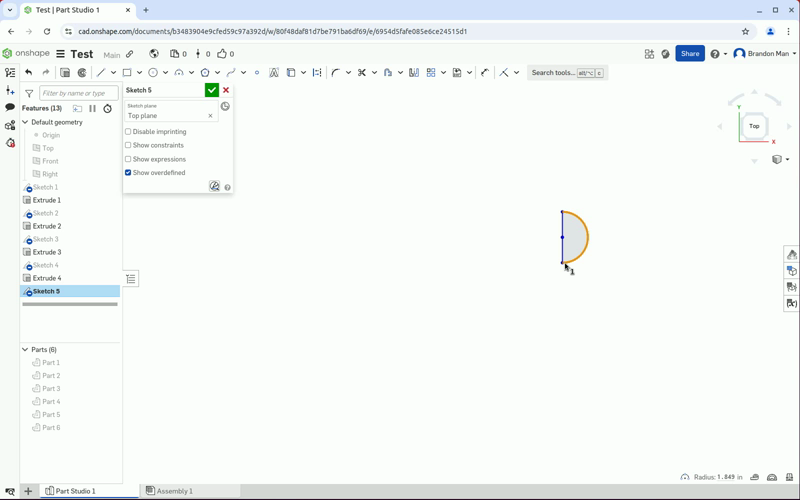
scroll(-6)
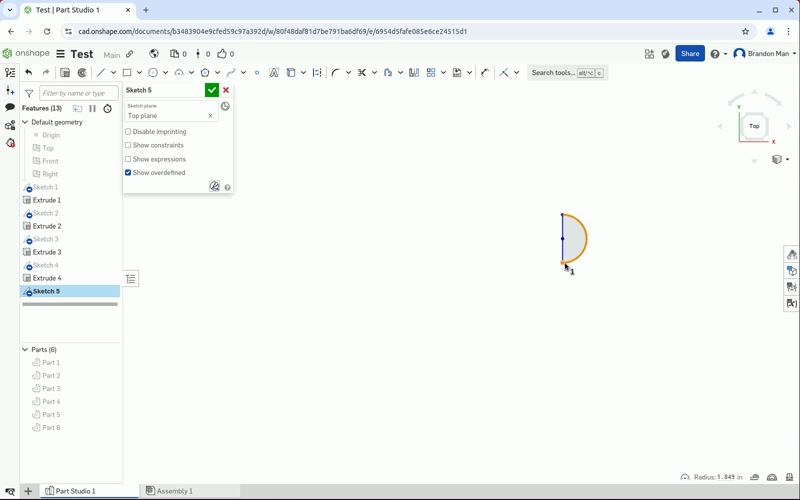
scroll(-6)
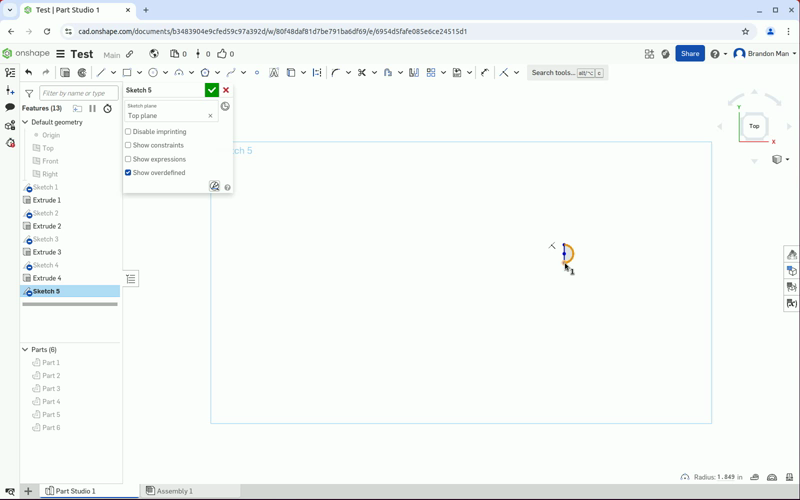
mouse_move(73, 352)
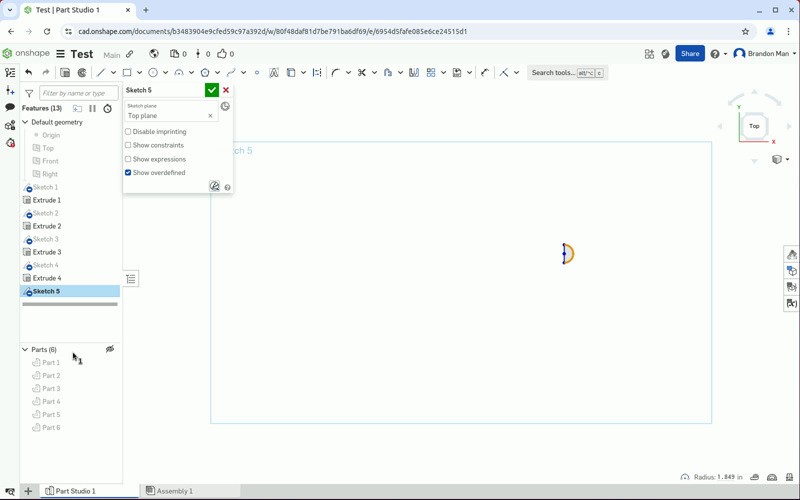
key(shift+y)
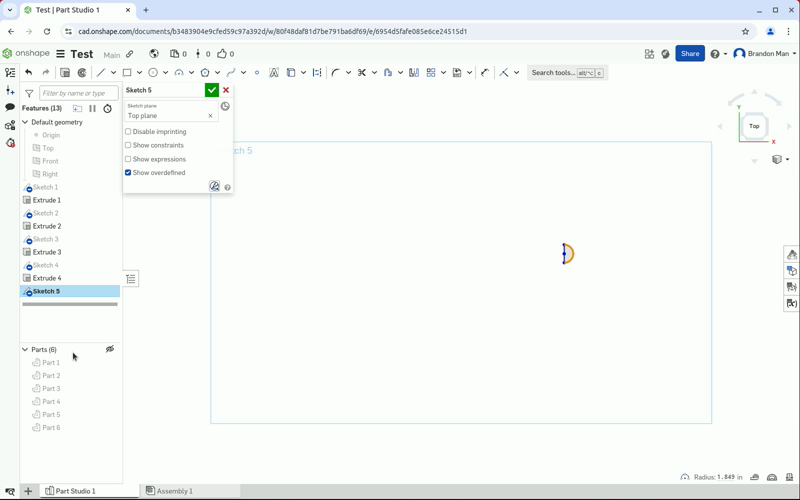
key(shift+e)
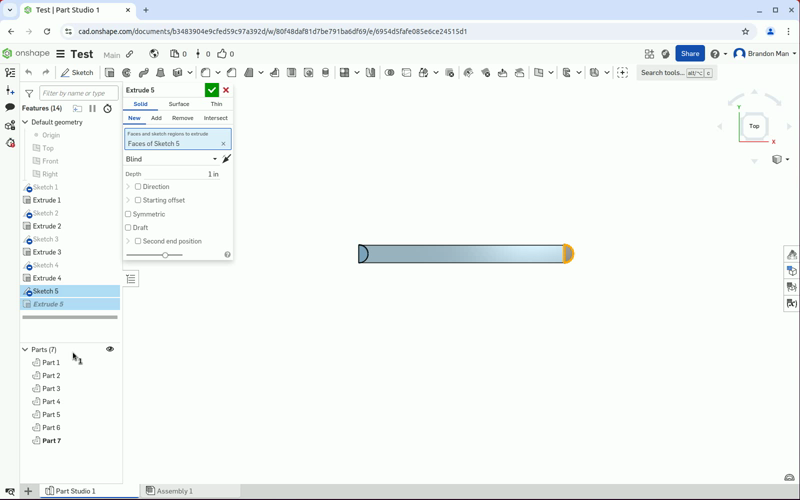
mouse_move(143, 106)
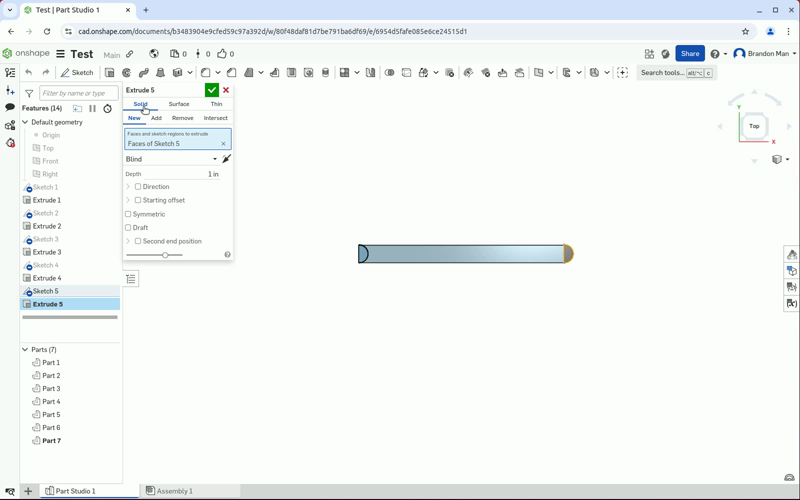
click(143, 106)
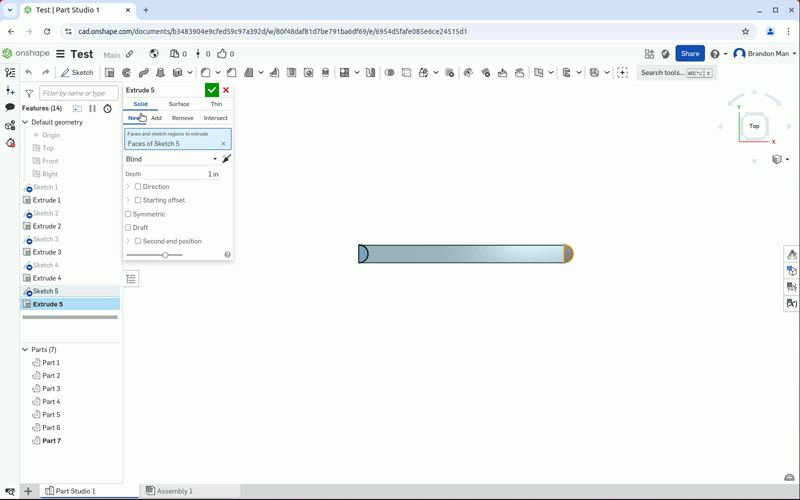
mouse_move(137, 120)
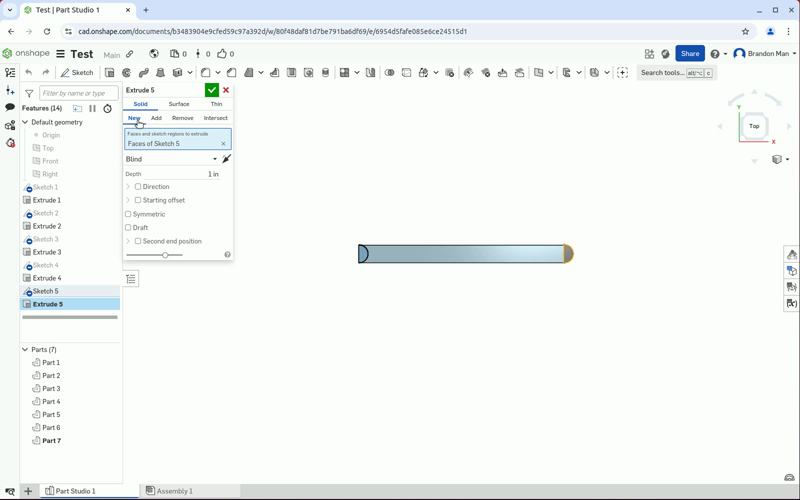
click(137, 120)
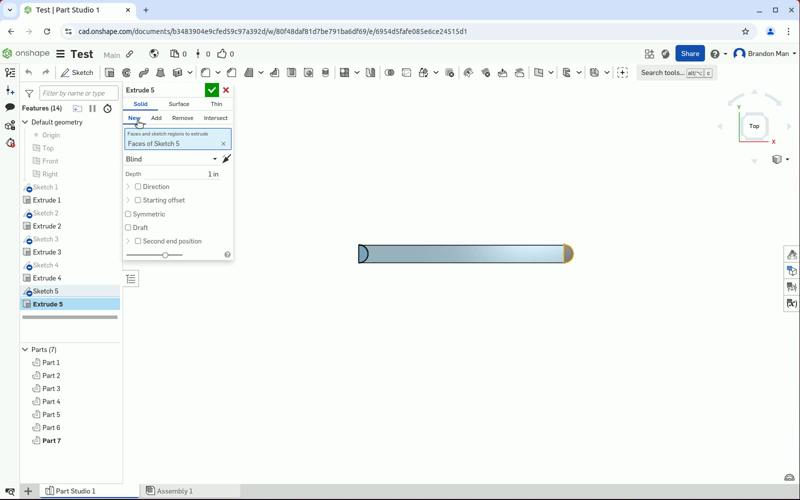
key(tab, 4)
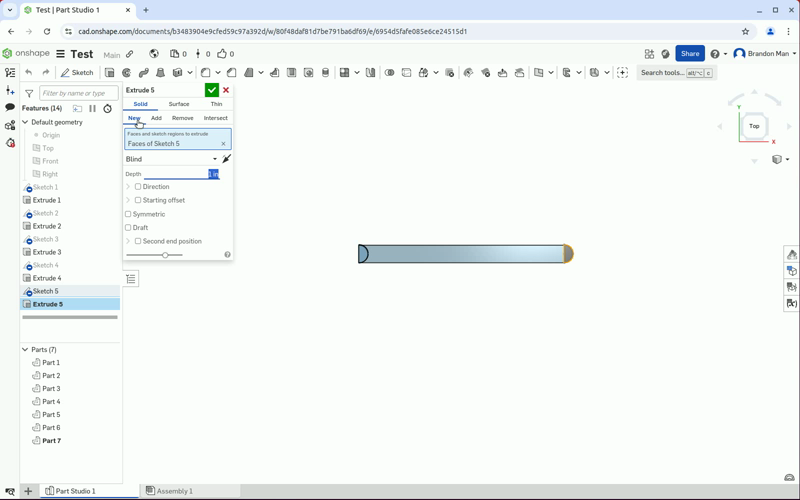
text(0.963)
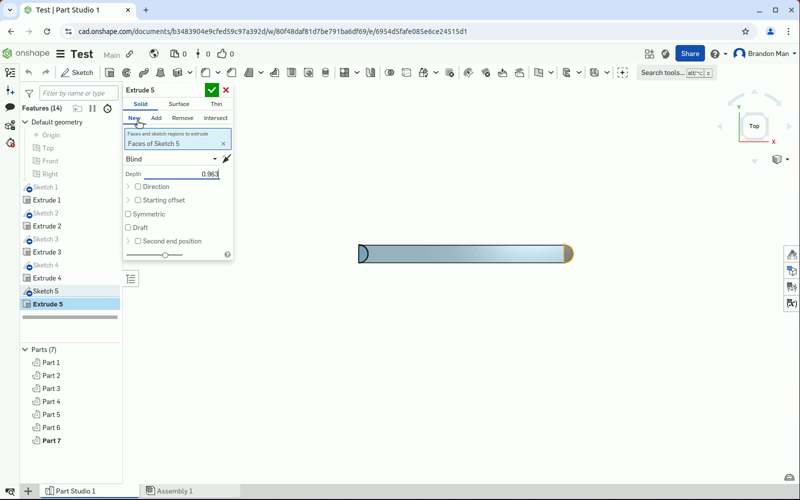
key(enter)
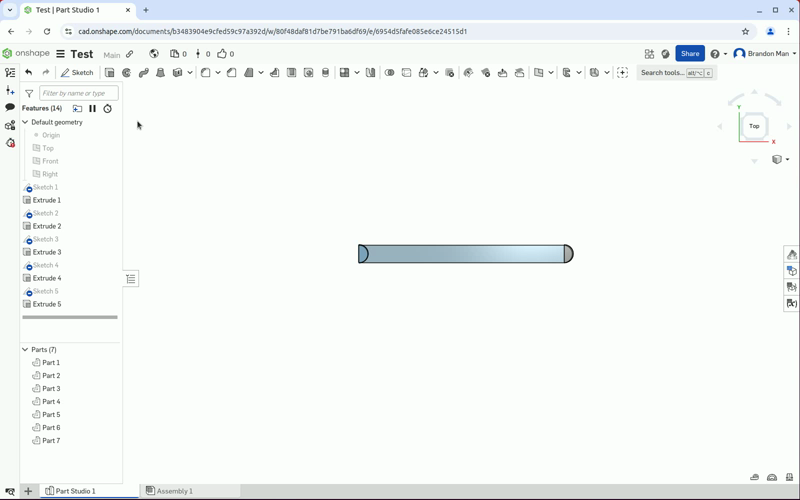
key(shift+h)
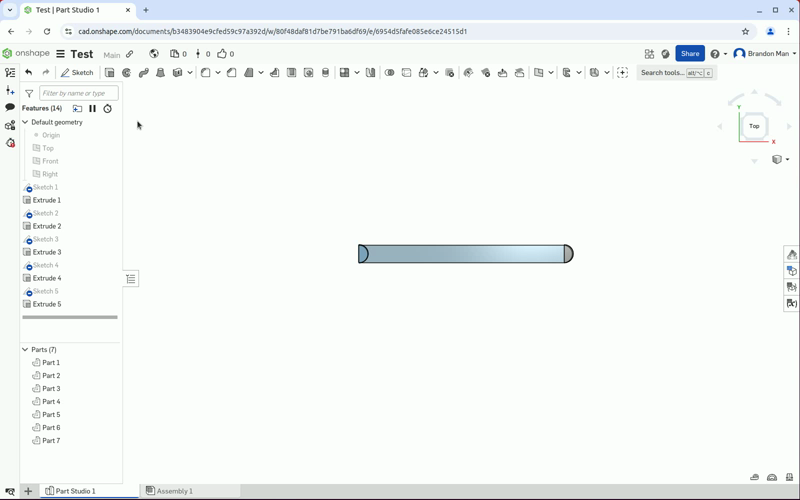
key(shift+h)
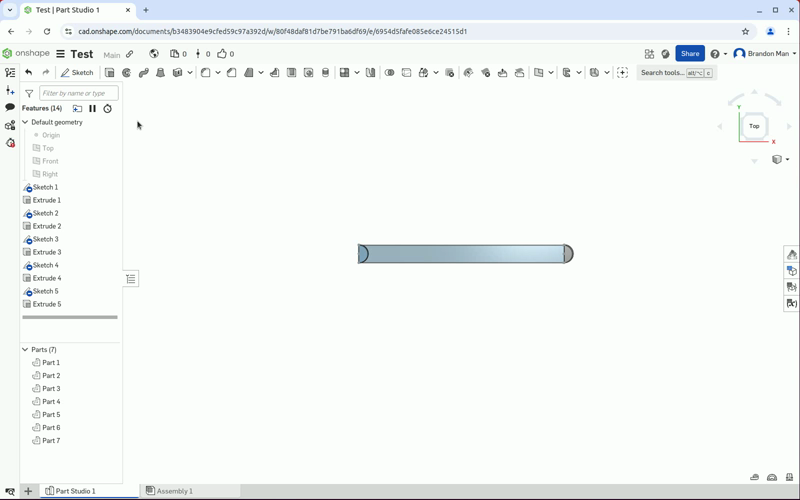
key(shift+7)
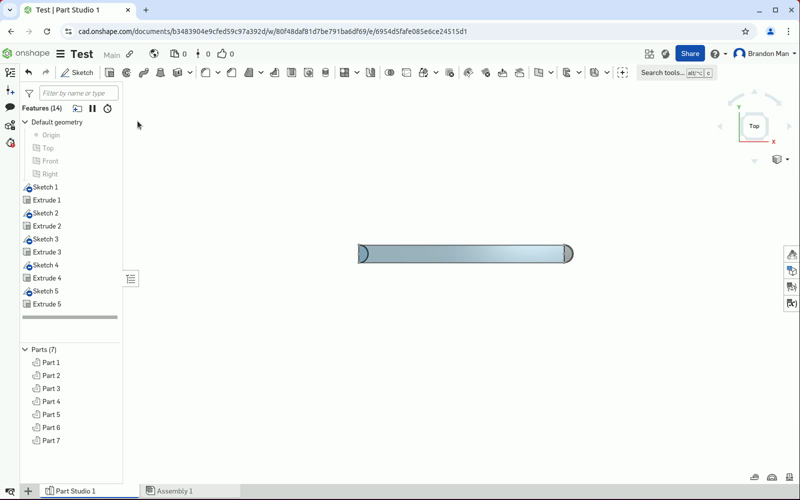
key(up, 3)
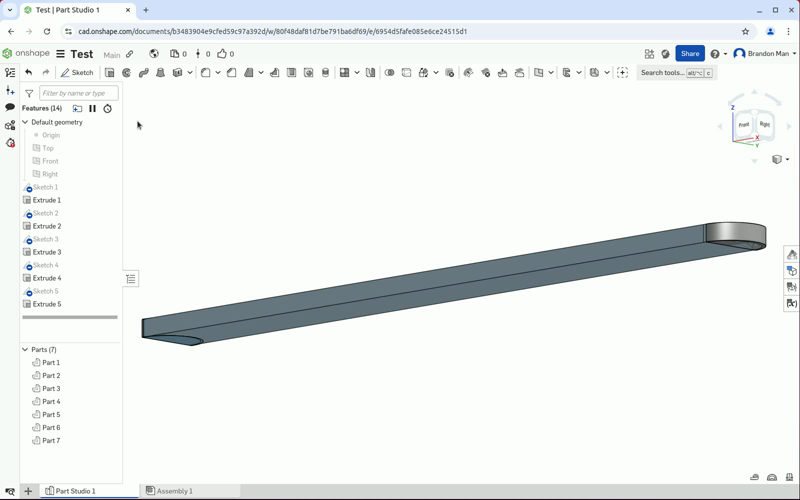
key(left, 3)
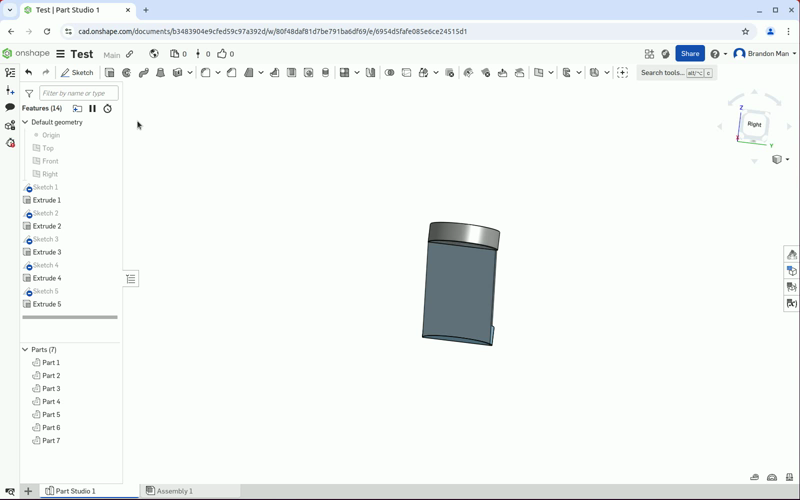
key(right, 3)
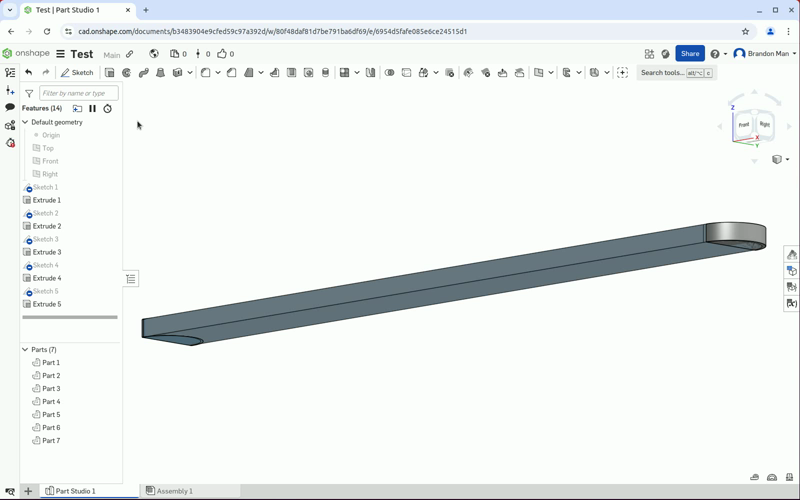
key(down, 3)
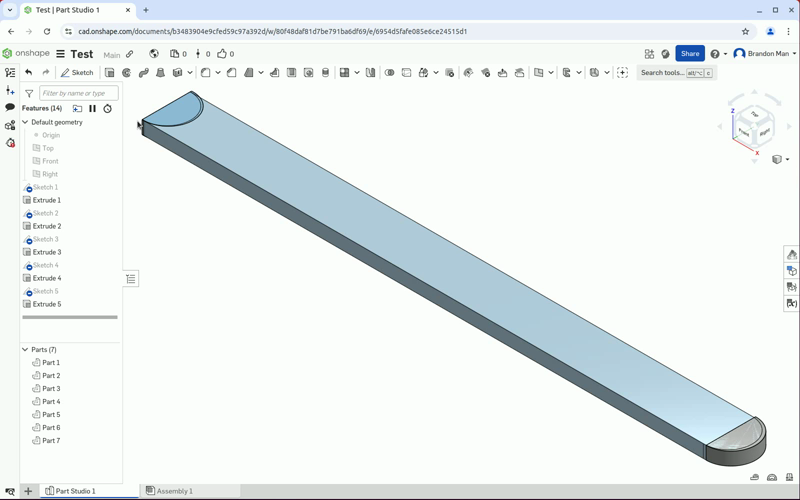
mouse_move(73, 189)
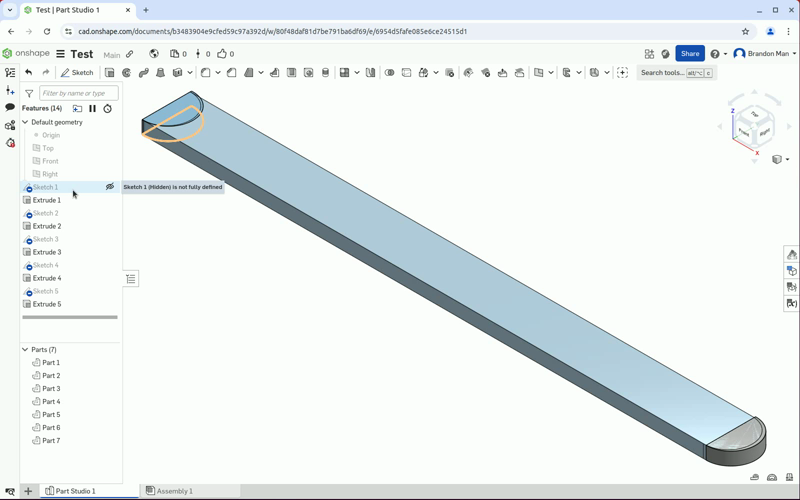
click(73, 189)